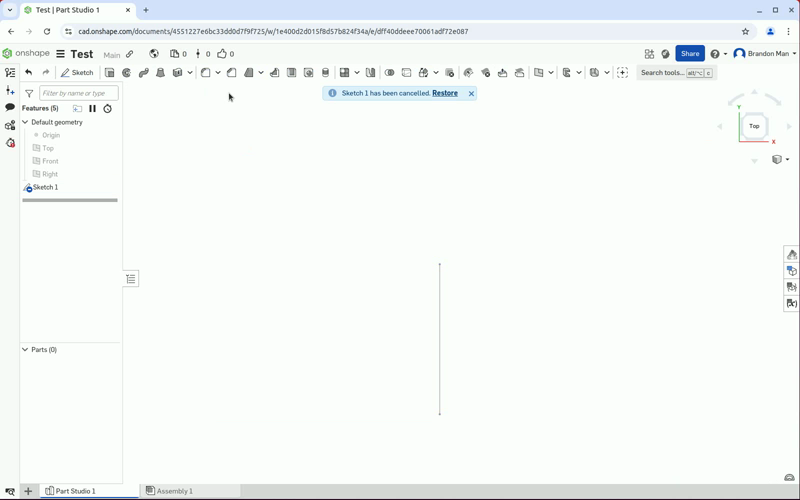
key(shift+h)
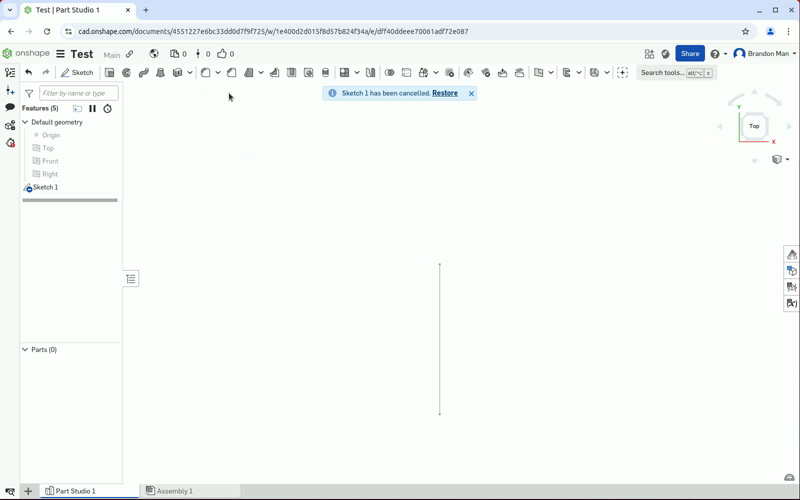
key(shift+s)
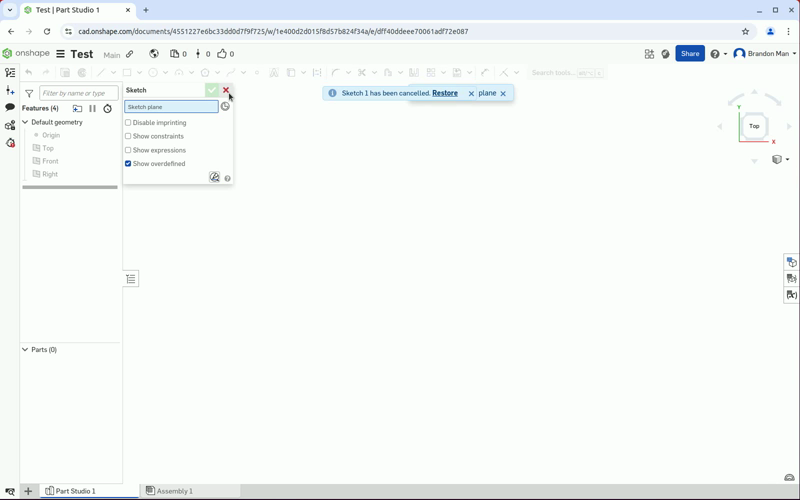
mouse_move(73, 150)
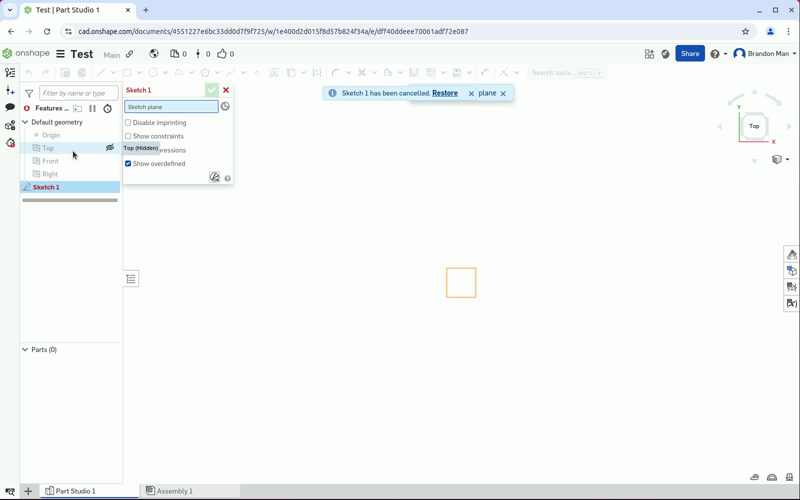
click(73, 150)
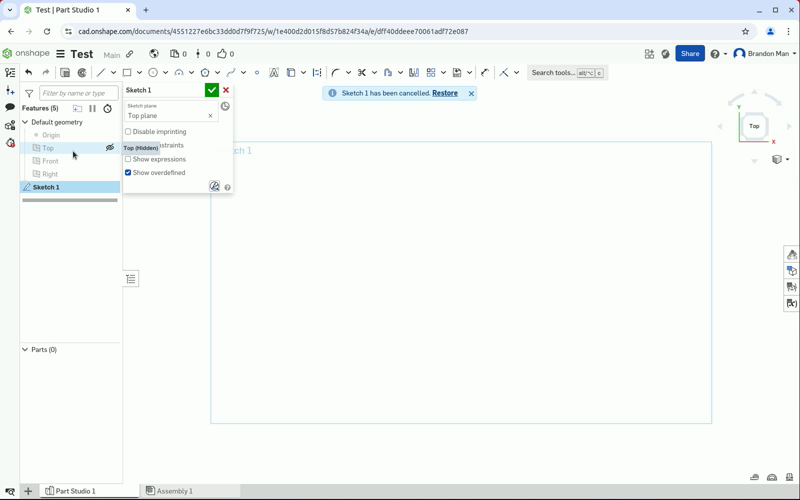
mouse_move(73, 352)
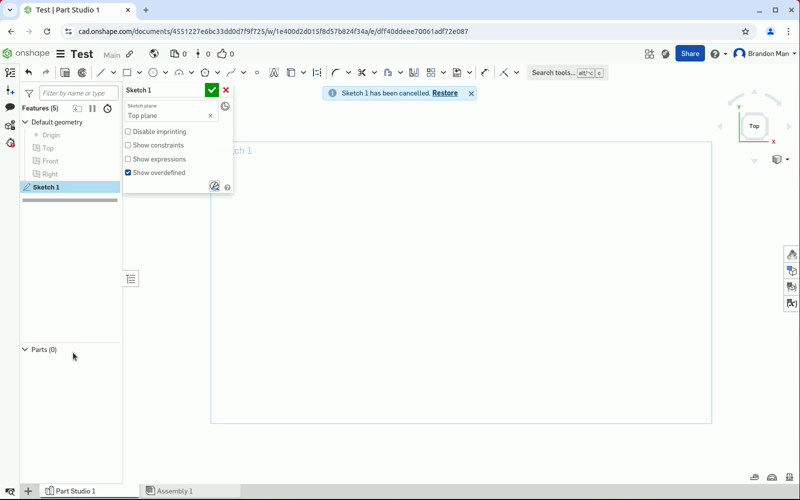
key(y)
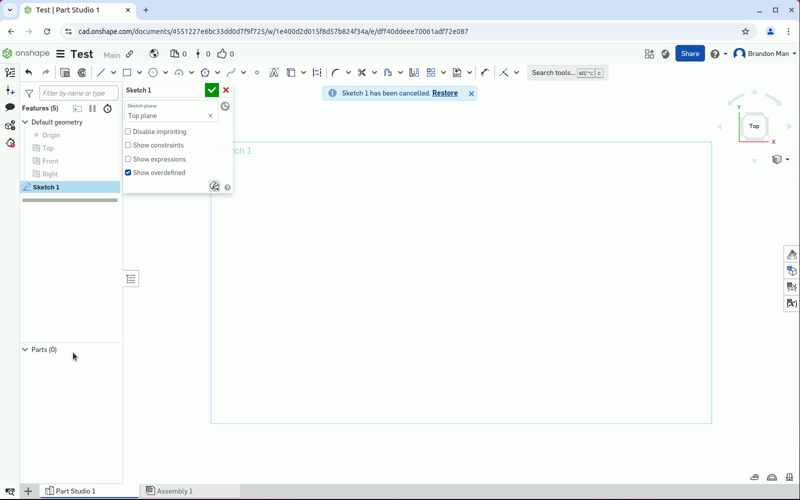
key(l)
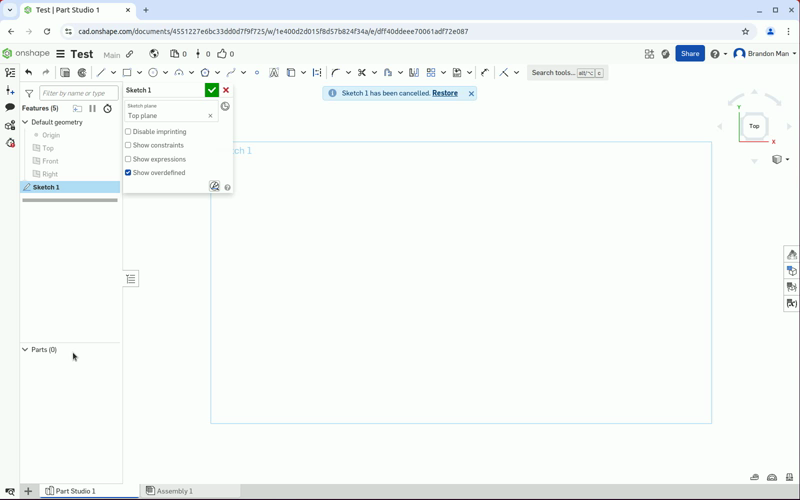
key_down(shift)
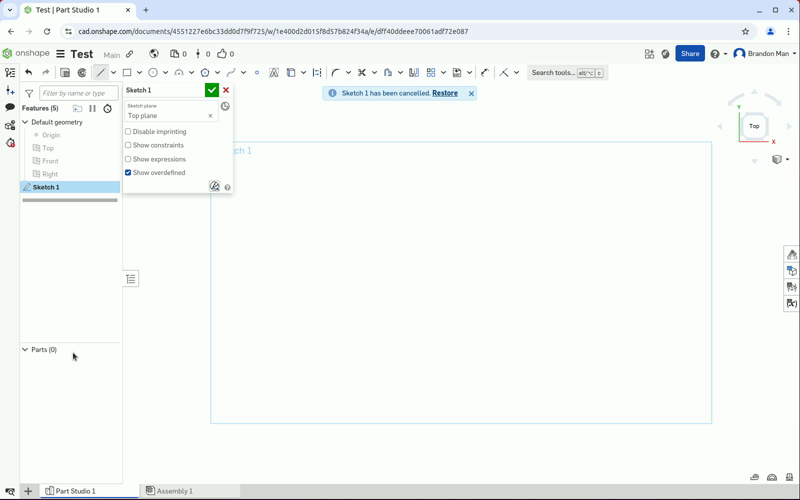
mouse_move(445, 318)
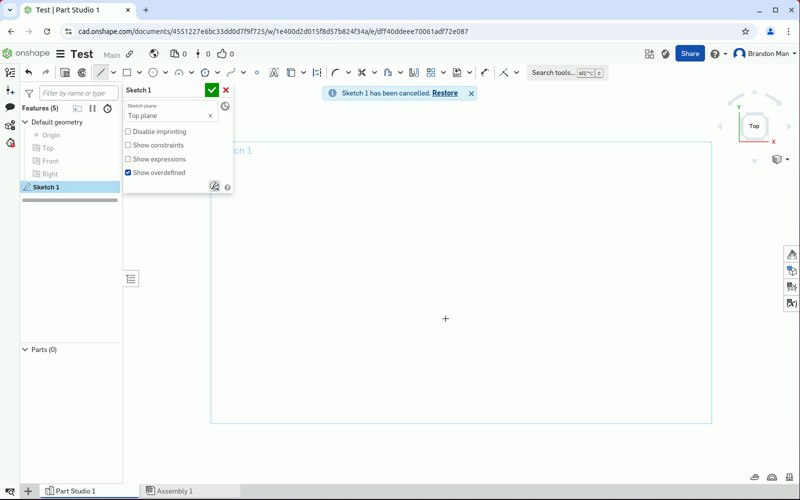
click(445, 318)
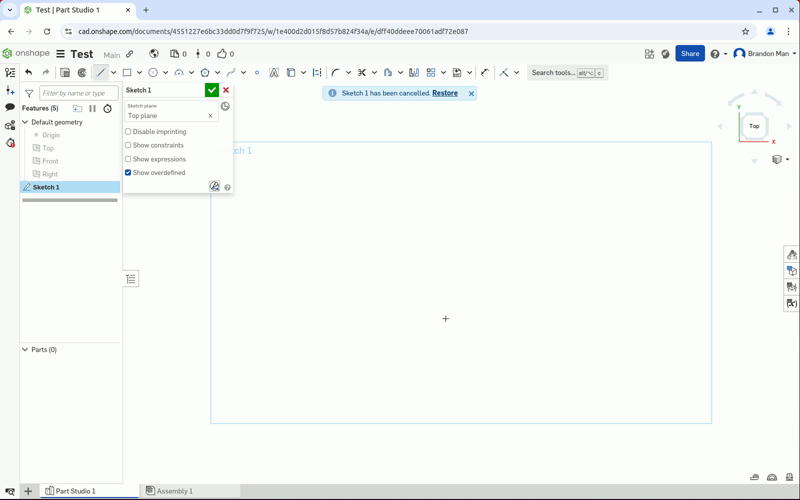
key_up(shift)
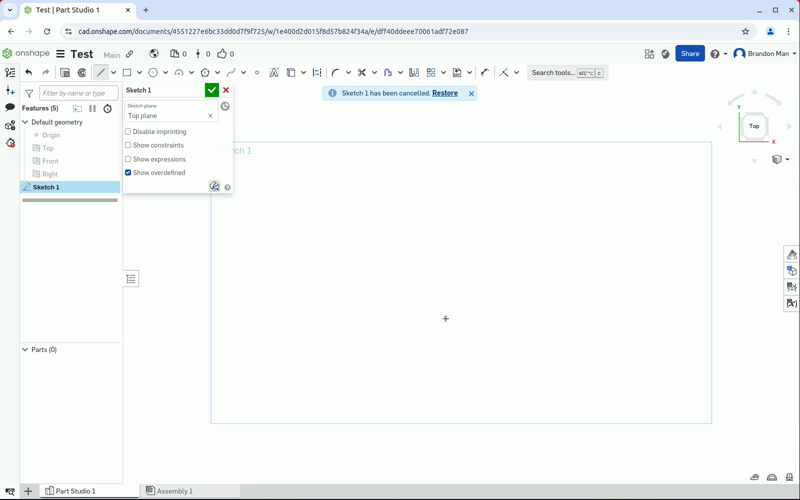
key_down(shift)
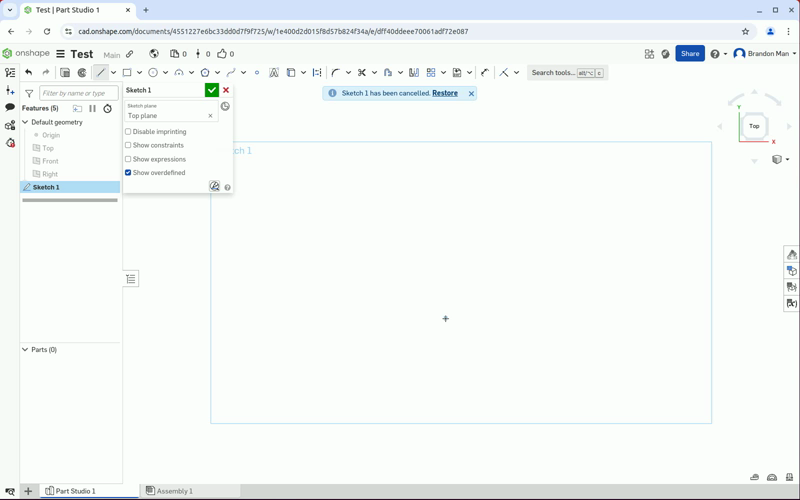
mouse_move(475, 318)
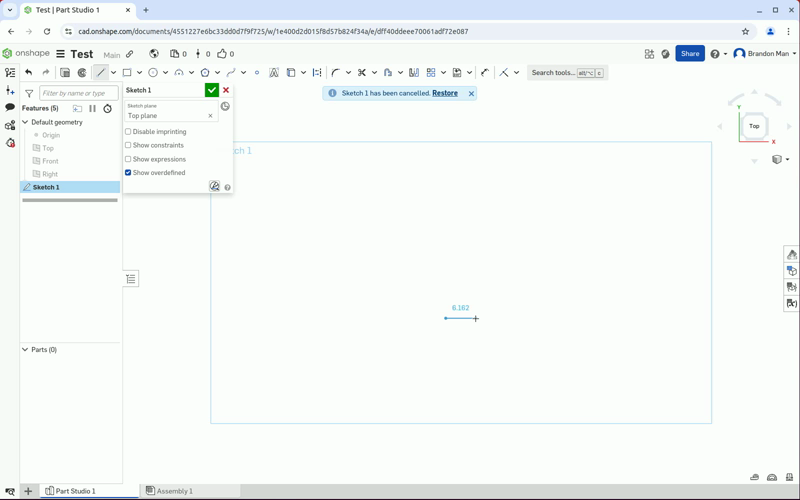
mouse_move(475, 318)
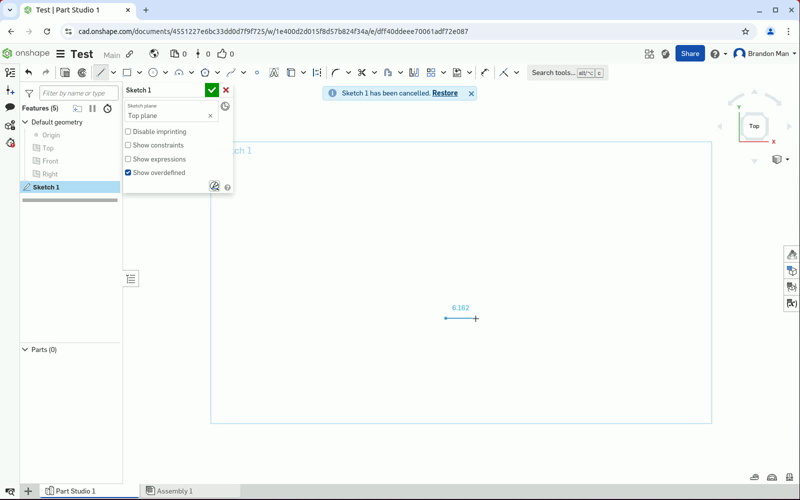
click(475, 318)
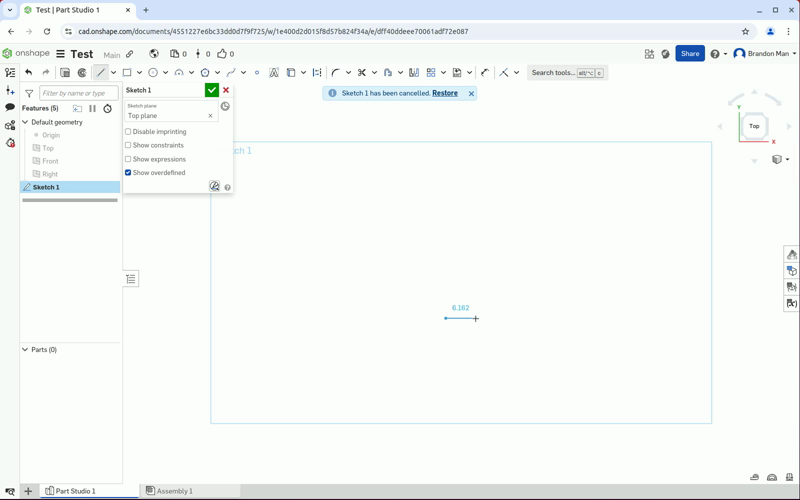
key_up(shift)
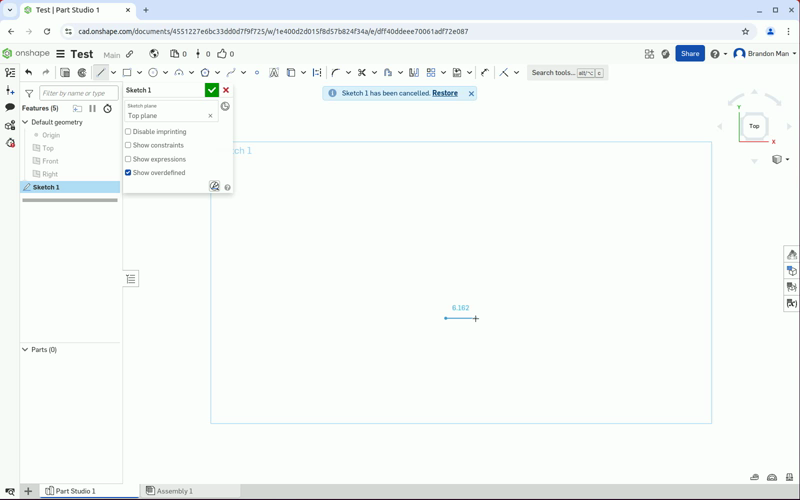
key_down(shift)
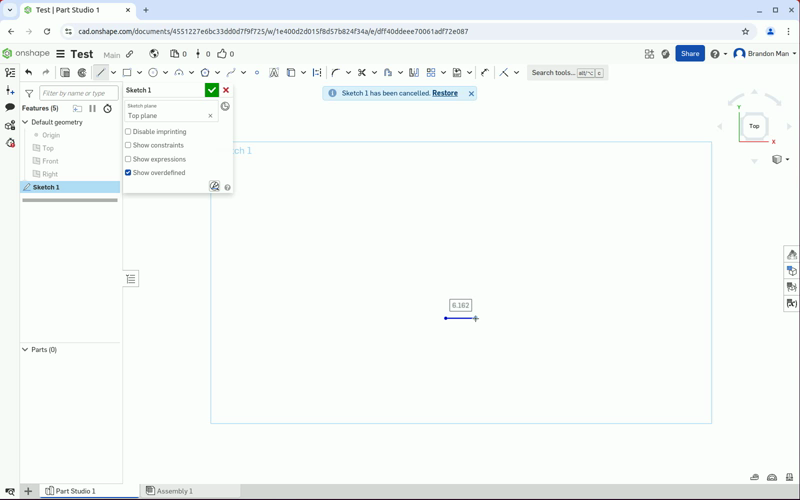
mouse_move(505, 318)
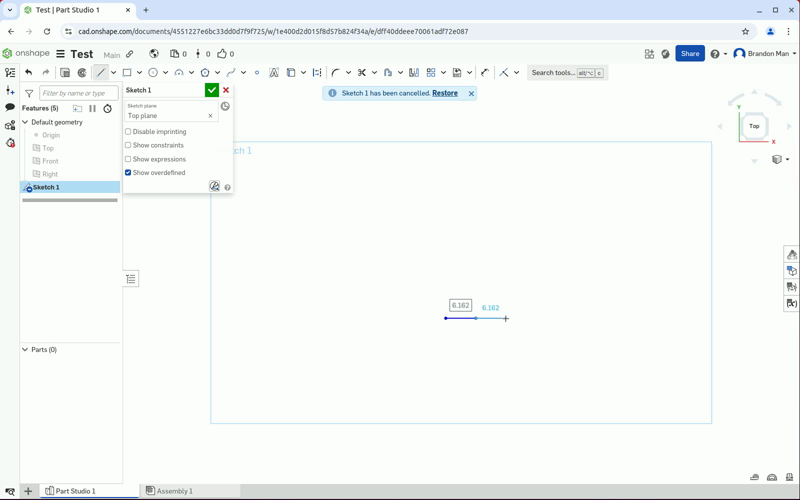
mouse_move(475, 311)
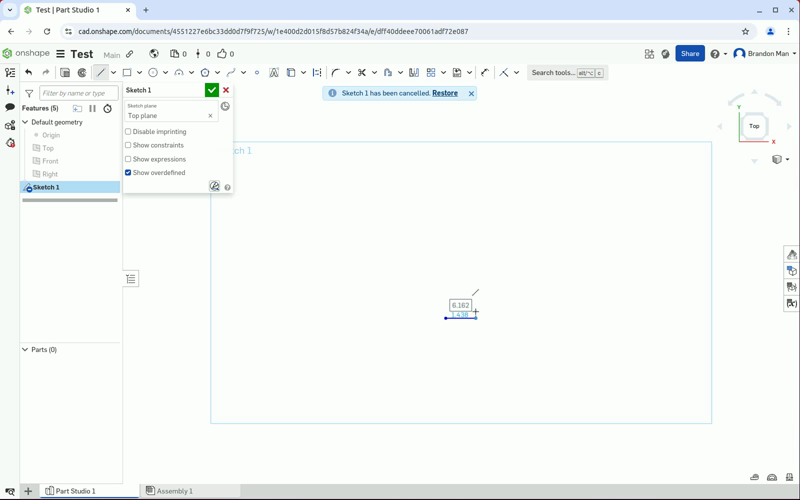
scroll(6)
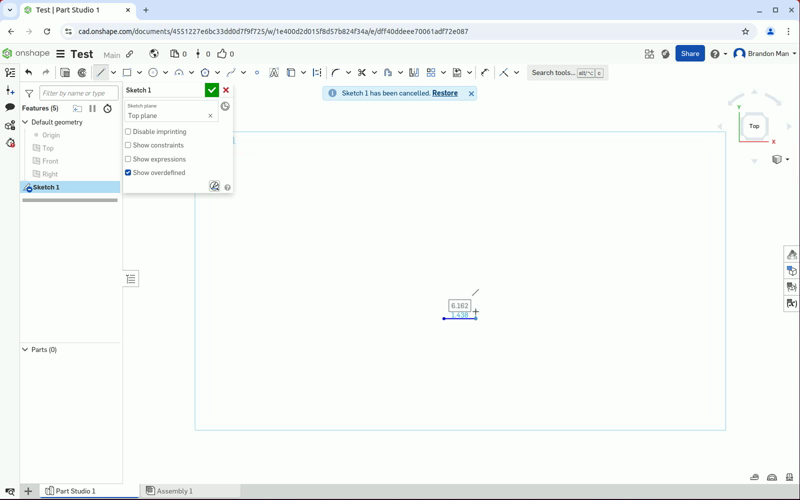
scroll(6)
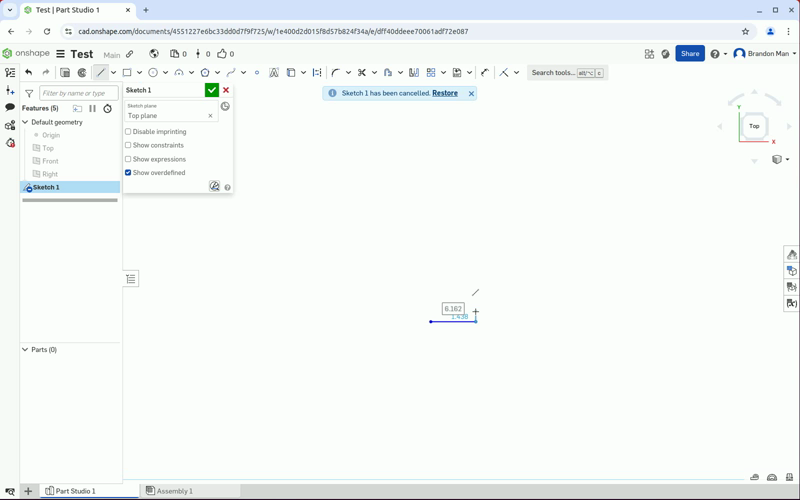
scroll(6)
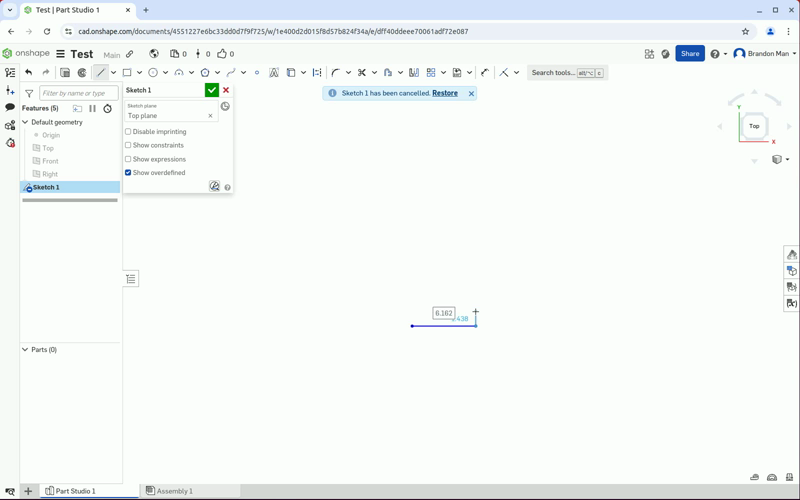
scroll(6)
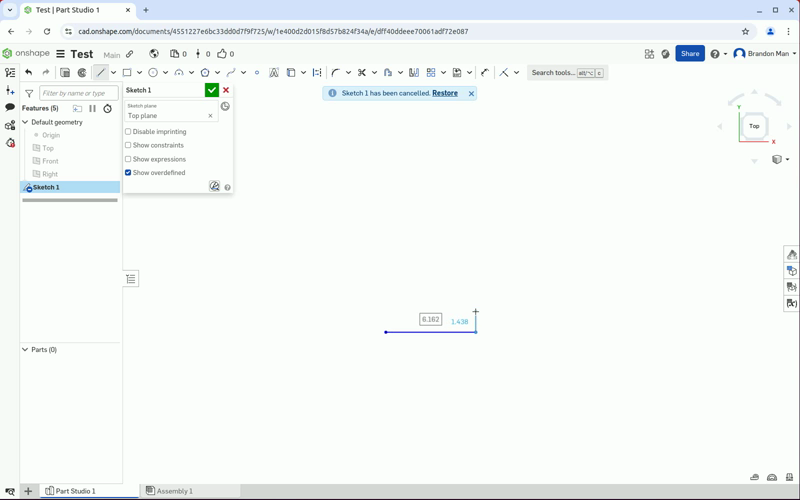
scroll(6)
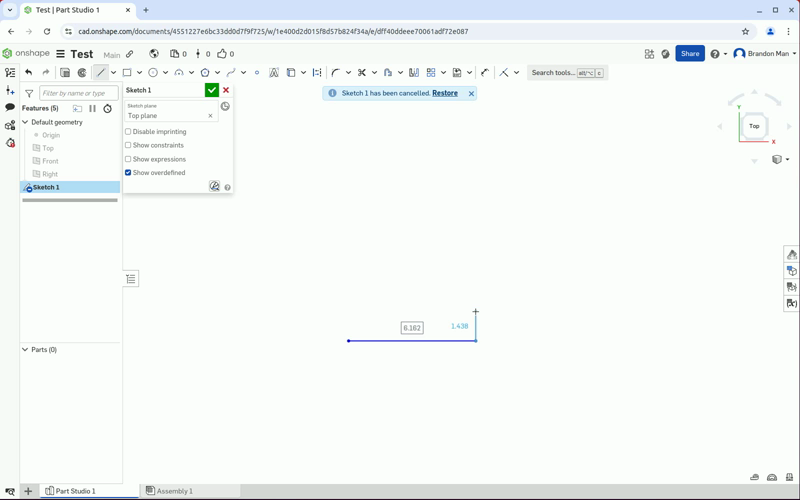
scroll(6)
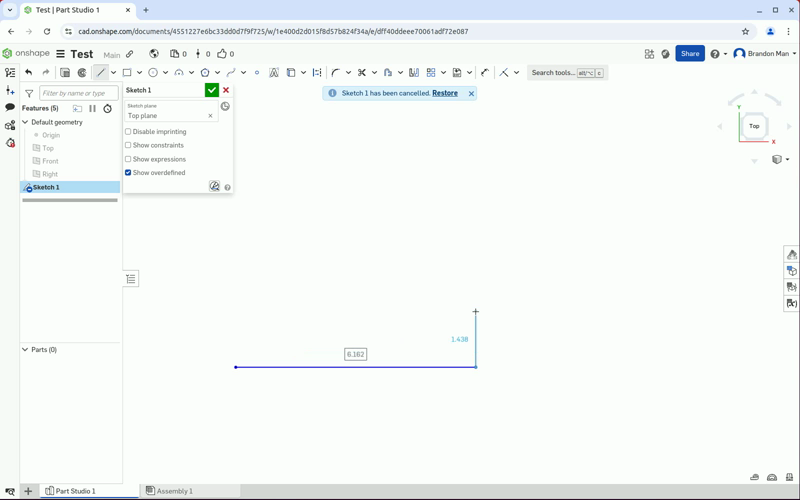
scroll(6)
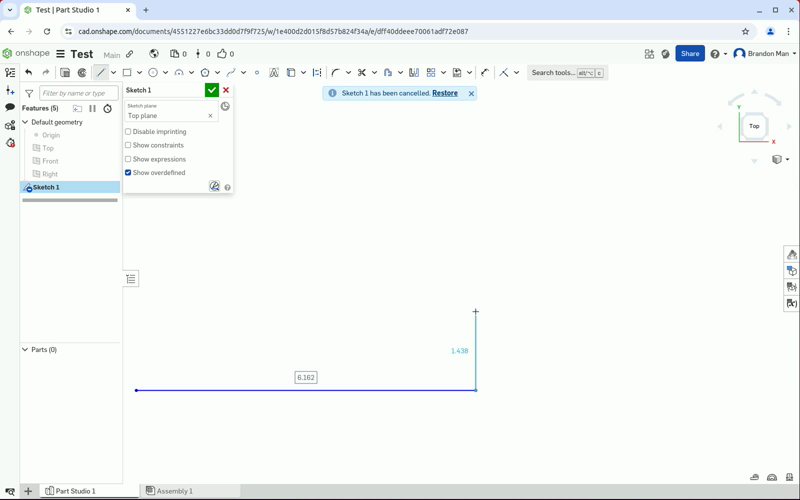
click(475, 311)
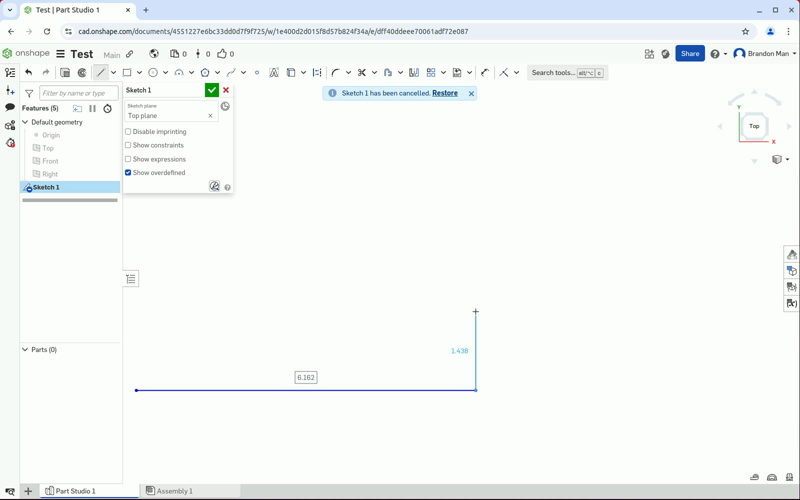
scroll(-6)
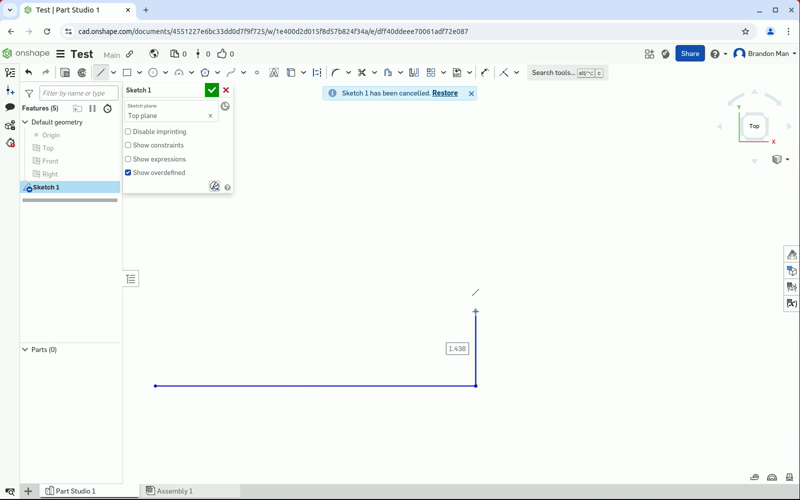
scroll(-6)
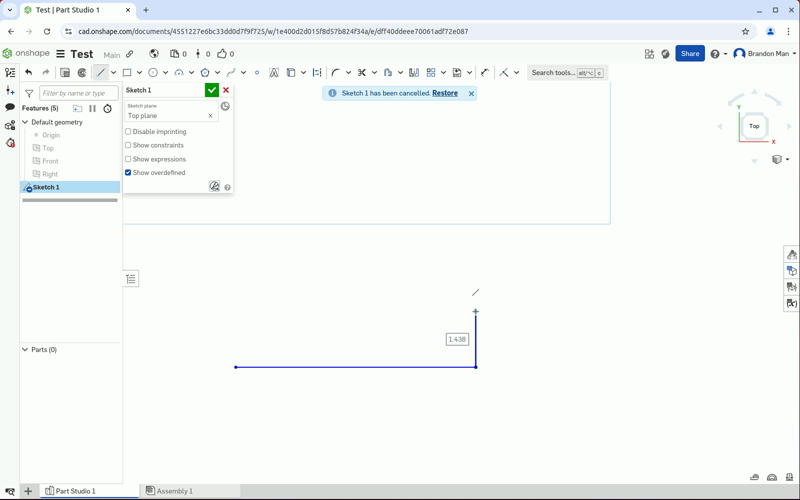
scroll(-6)
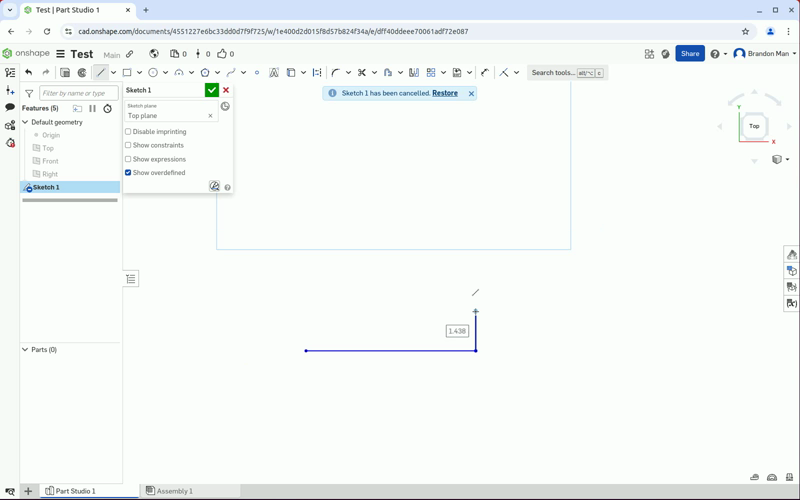
scroll(-6)
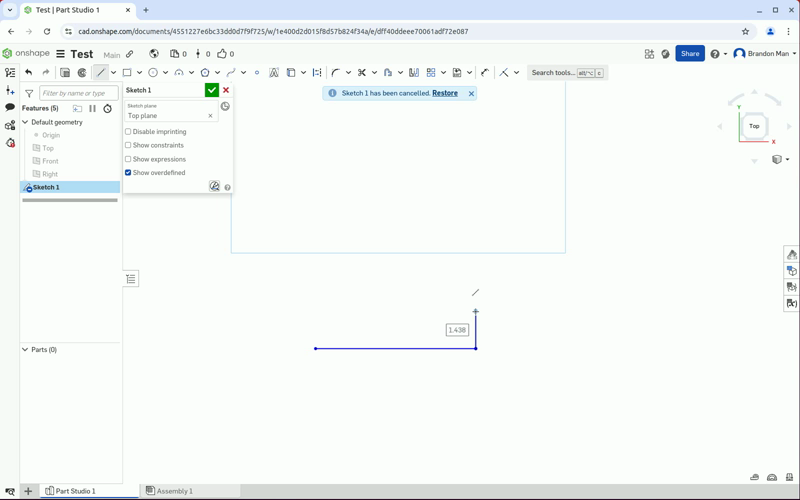
scroll(-6)
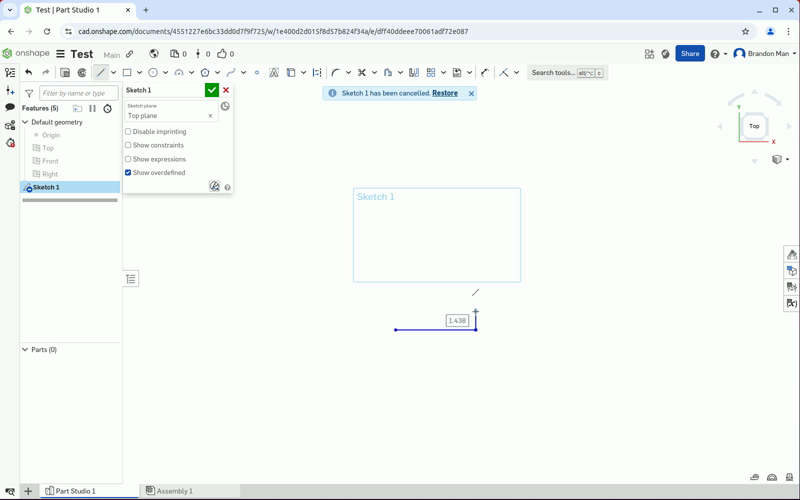
scroll(-6)
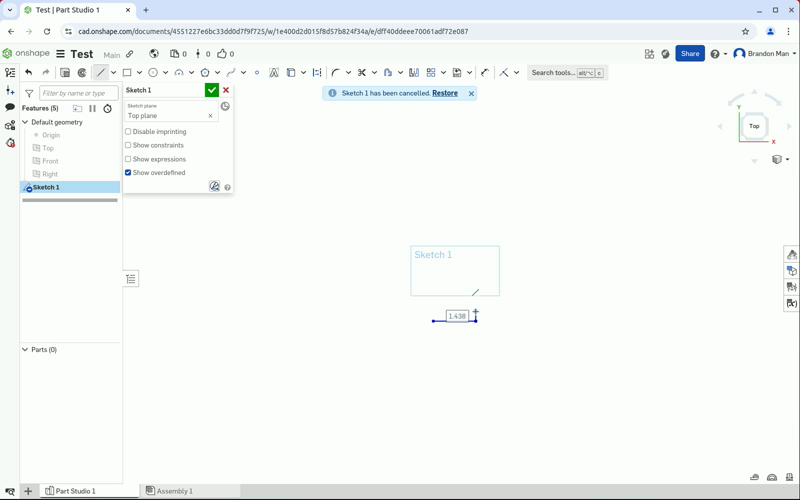
scroll(-6)
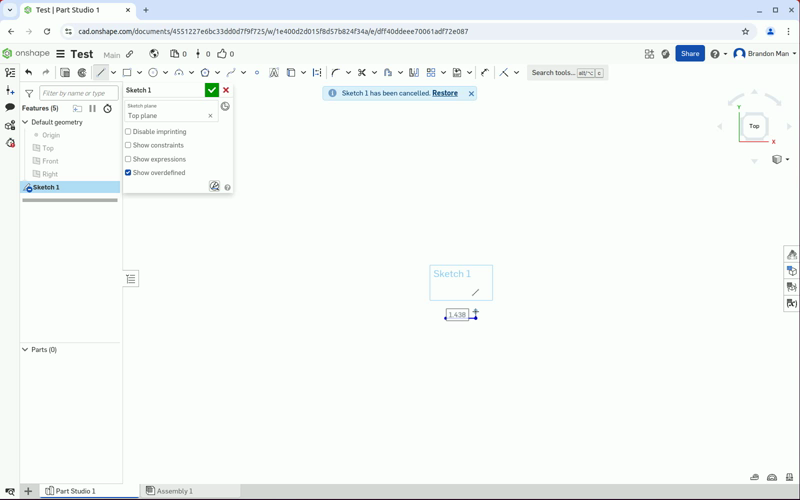
key_up(shift)
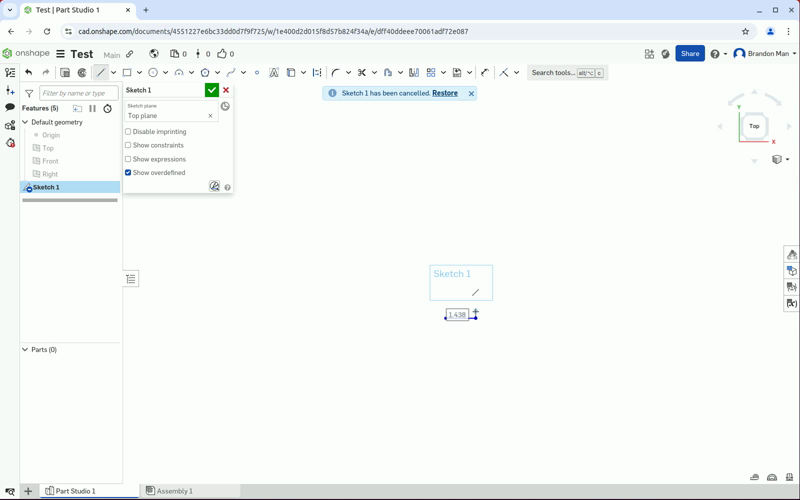
key_down(shift)
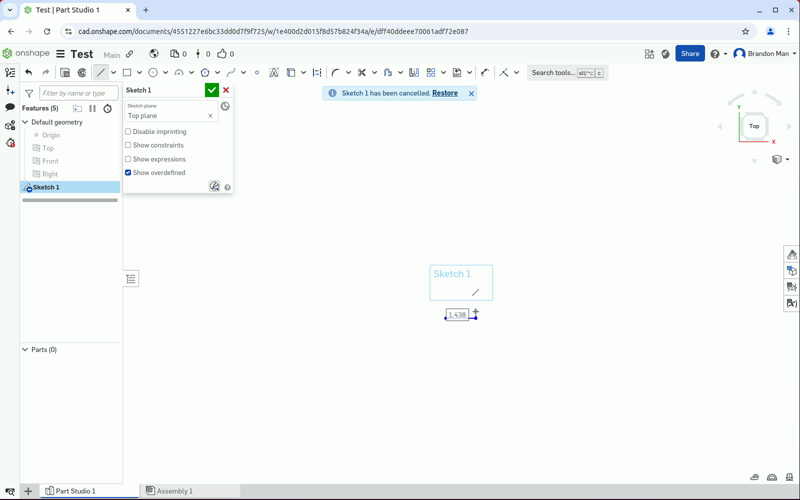
mouse_move(505, 311)
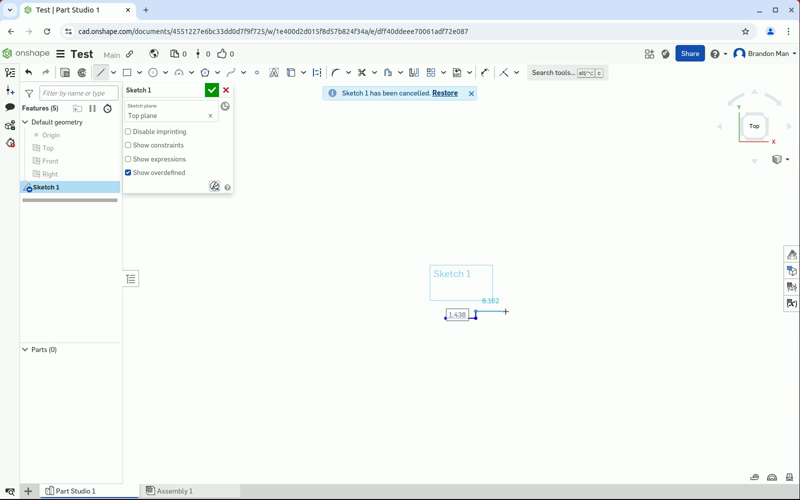
mouse_move(475, 252)
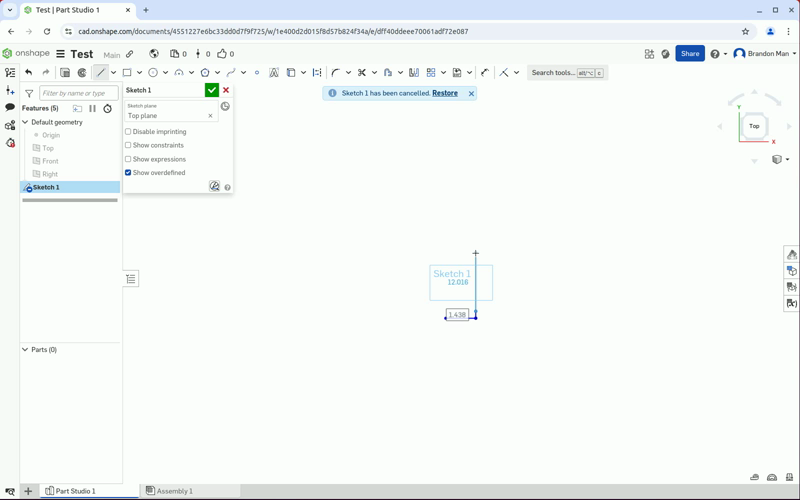
click(475, 252)
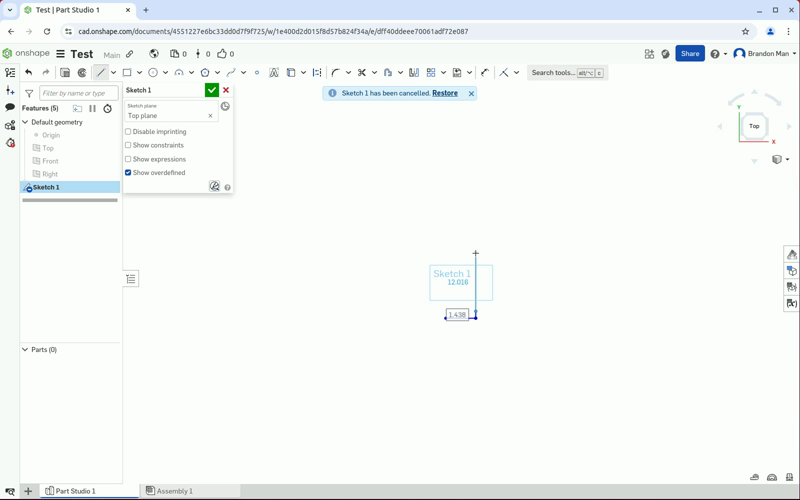
key_up(shift)
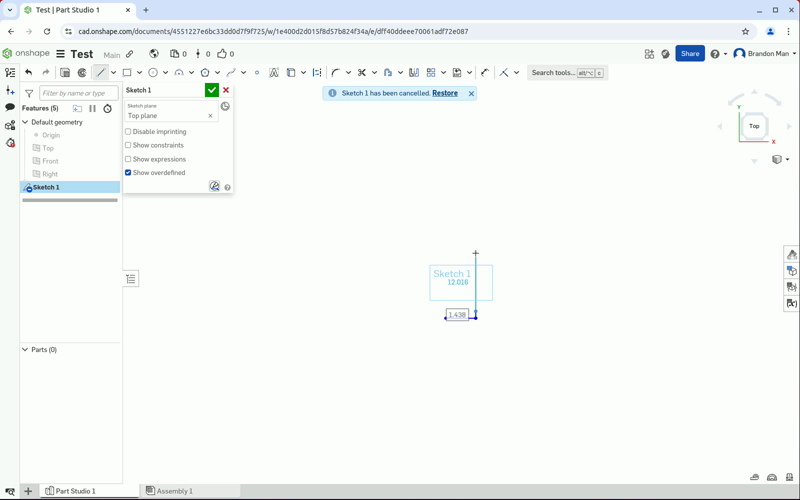
key_down(shift)
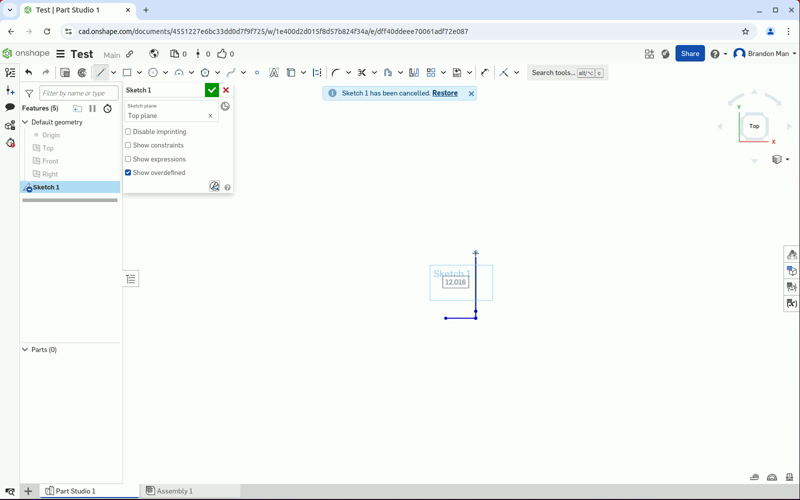
mouse_move(505, 252)
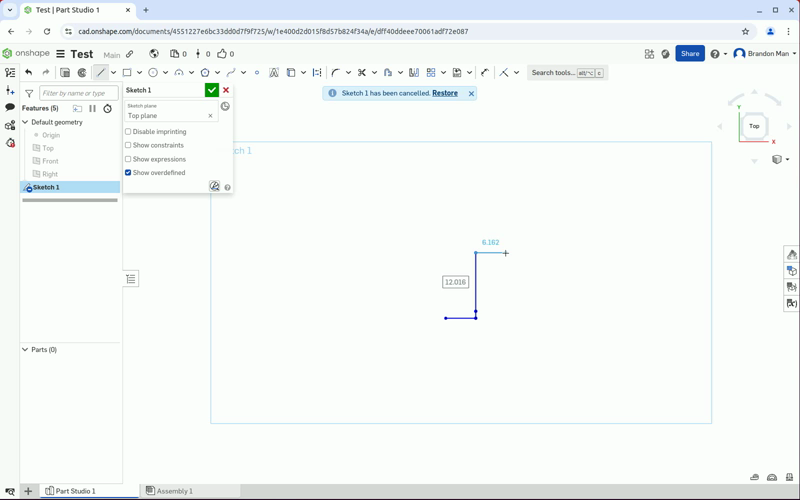
mouse_move(475, 246)
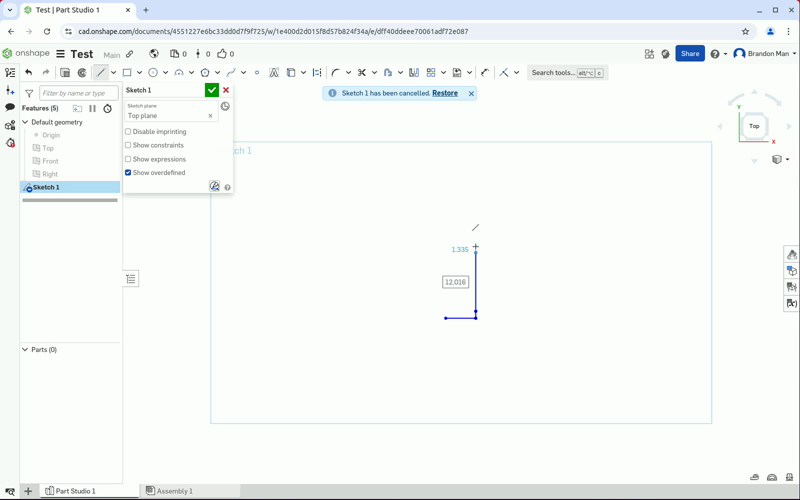
scroll(6)
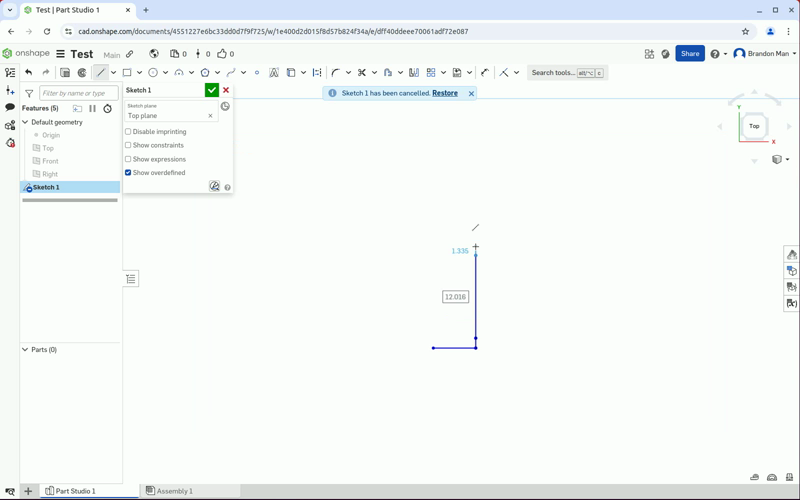
scroll(6)
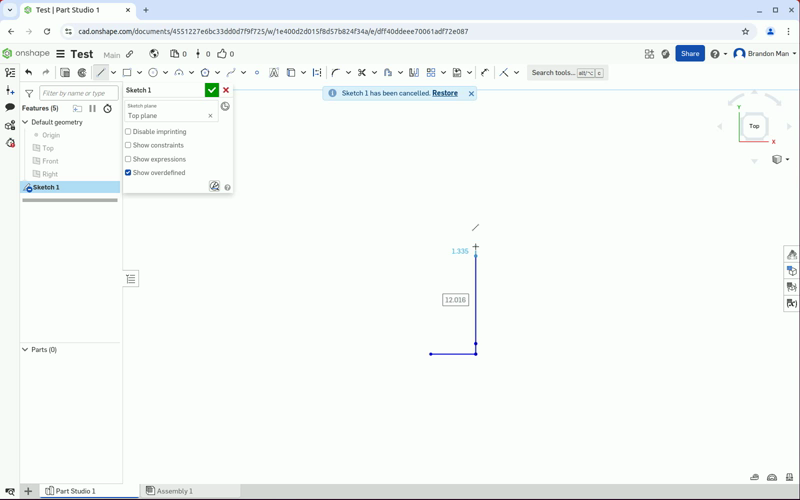
scroll(6)
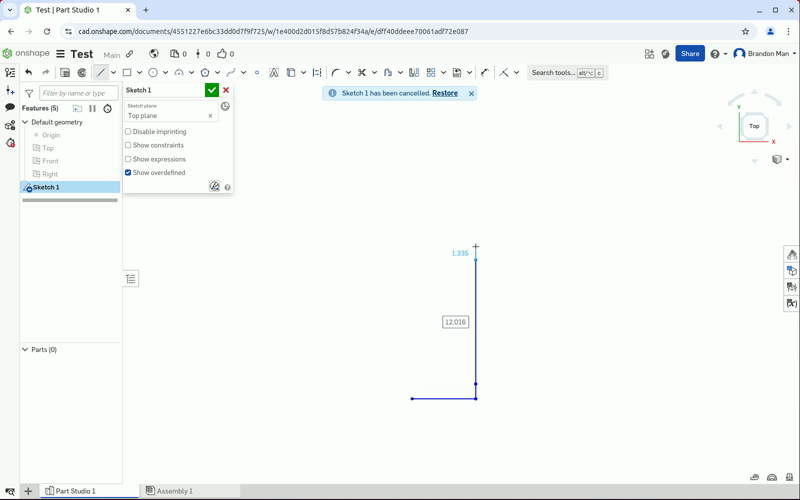
scroll(6)
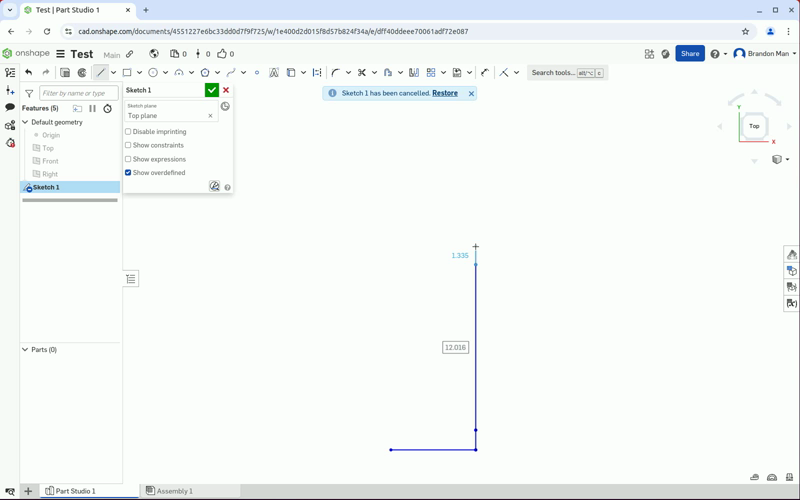
scroll(6)
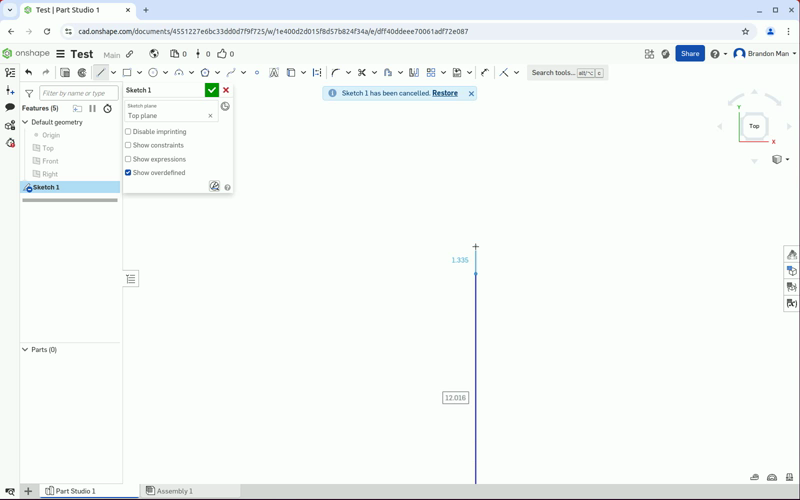
scroll(6)
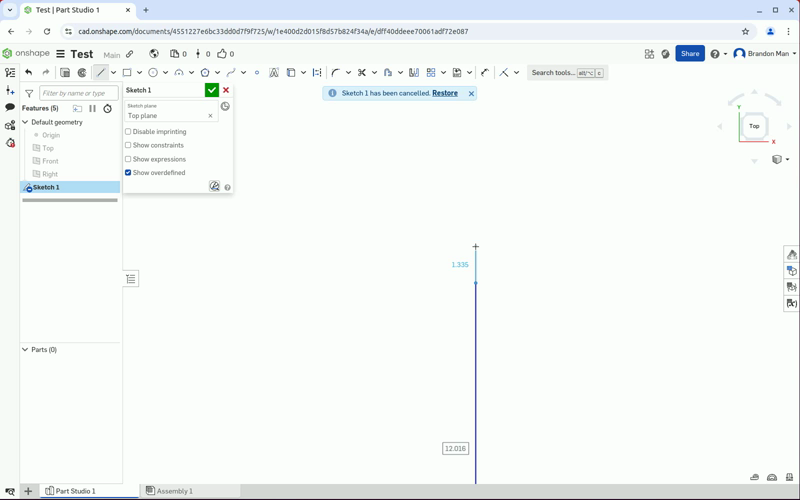
scroll(6)
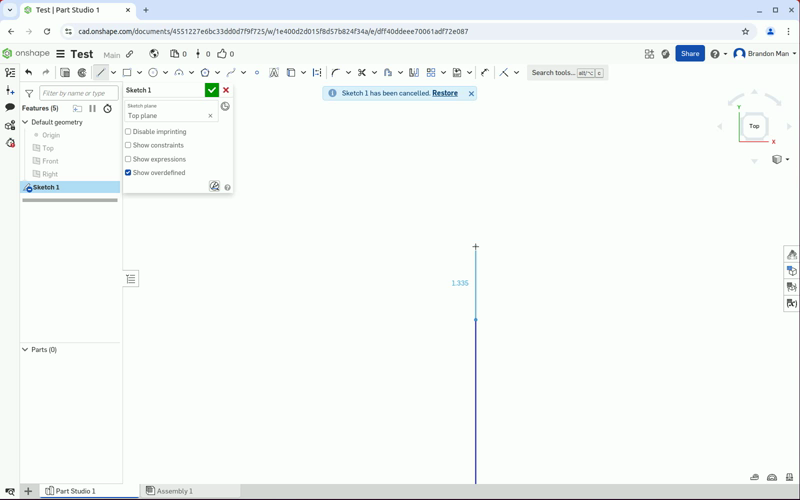
click(475, 246)
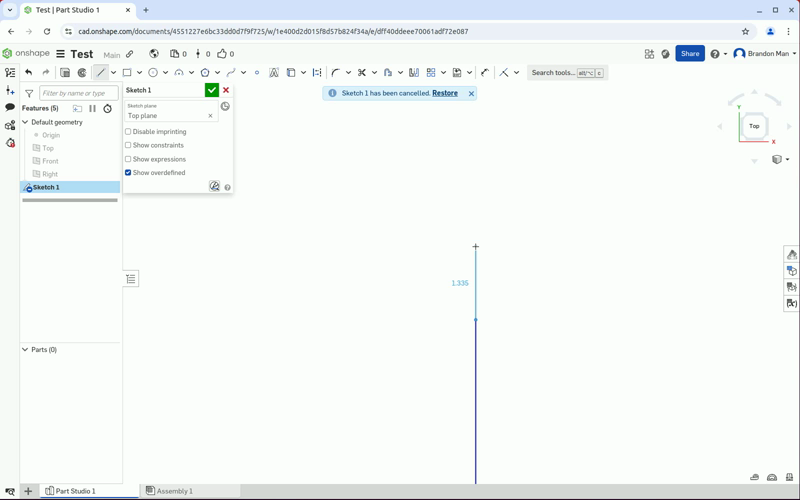
scroll(-6)
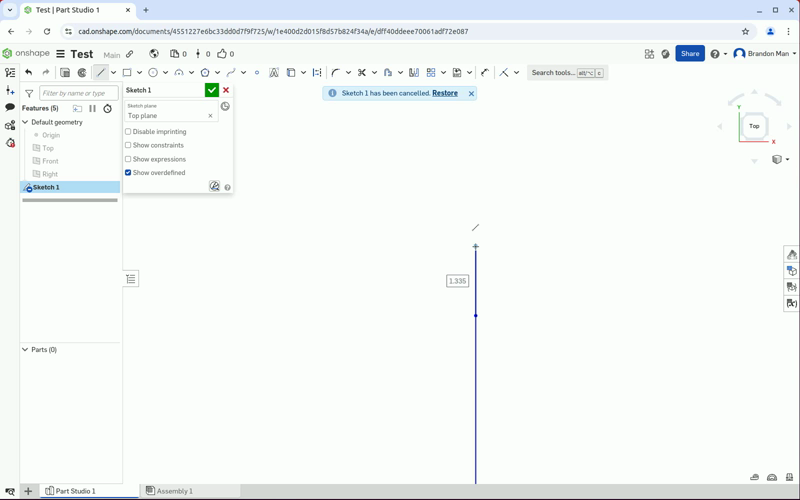
scroll(-6)
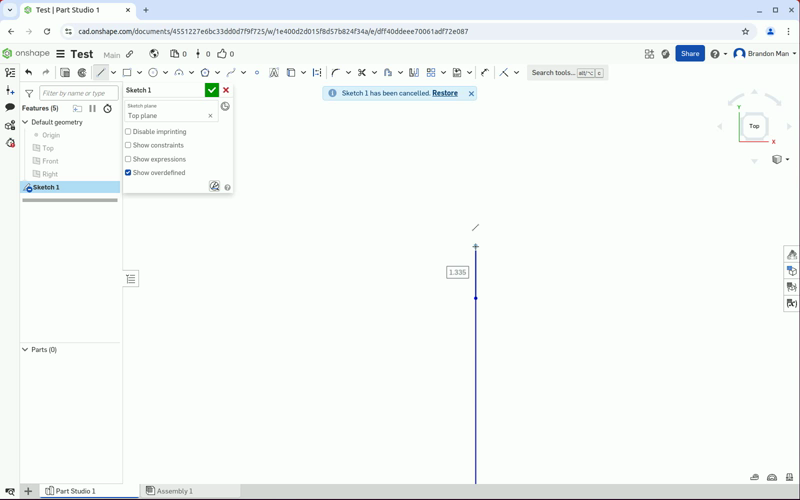
scroll(-6)
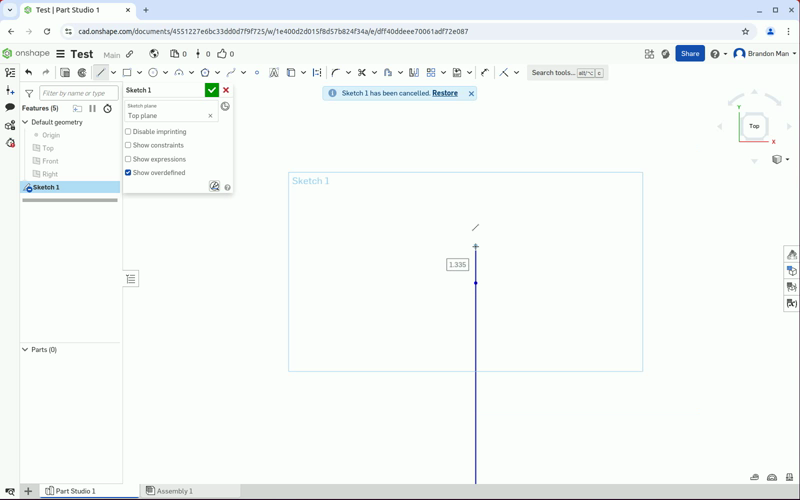
scroll(-6)
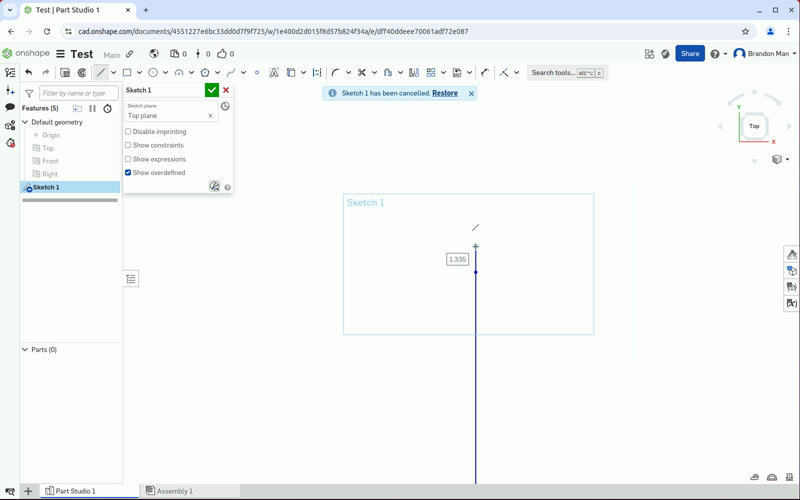
scroll(-6)
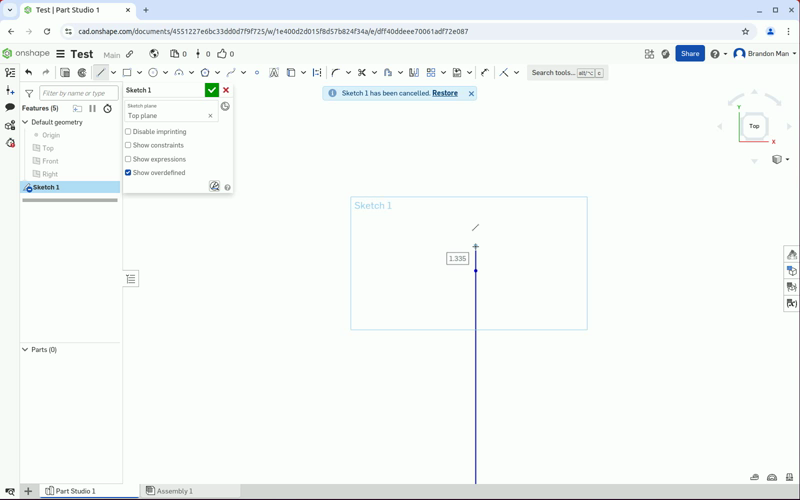
scroll(-6)
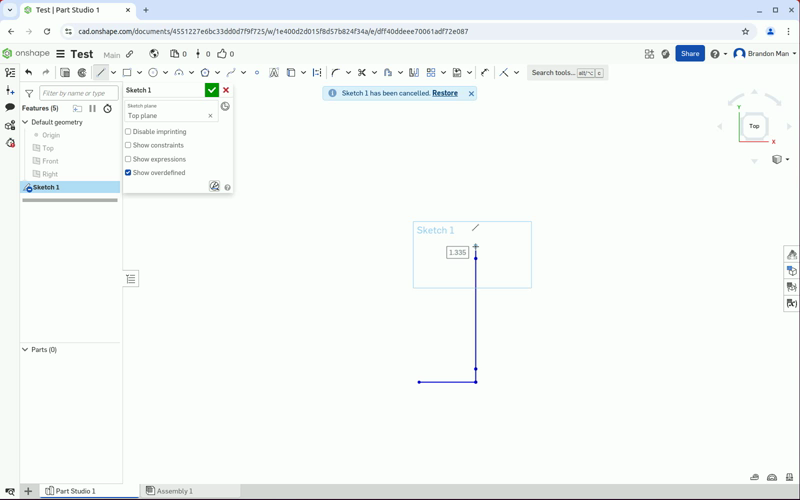
scroll(-6)
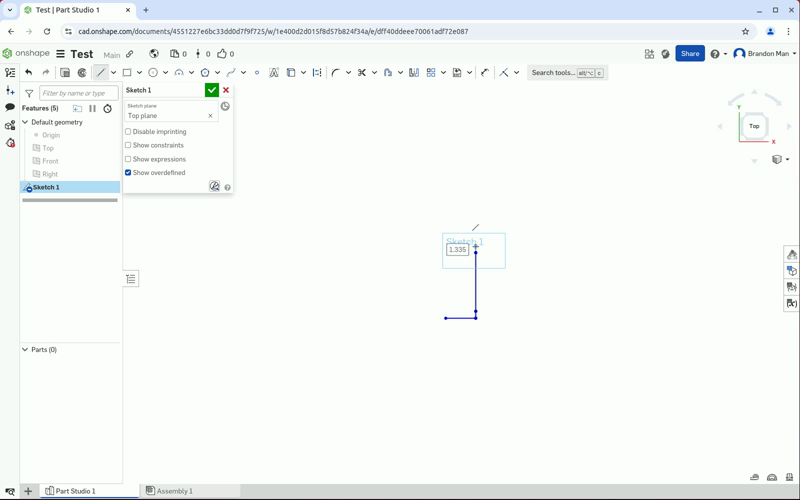
key_up(shift)
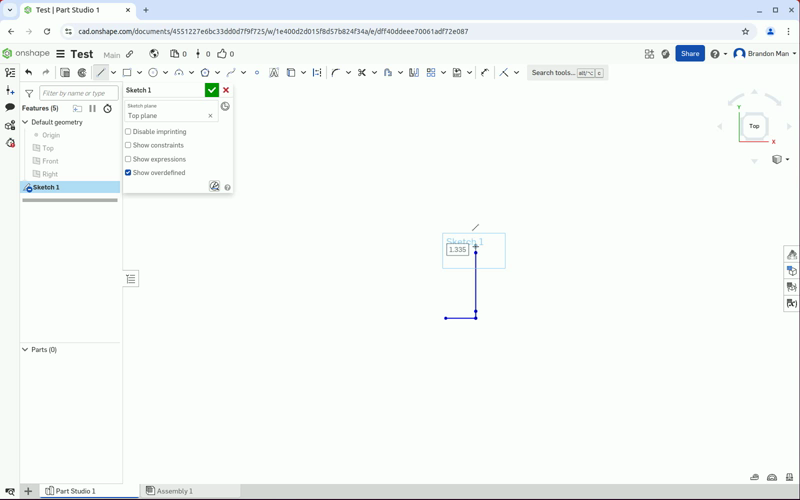
key_down(shift)
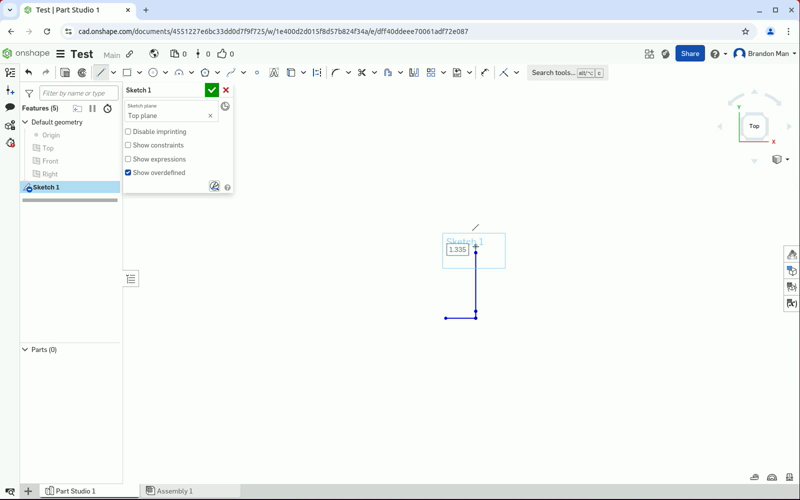
mouse_move(505, 246)
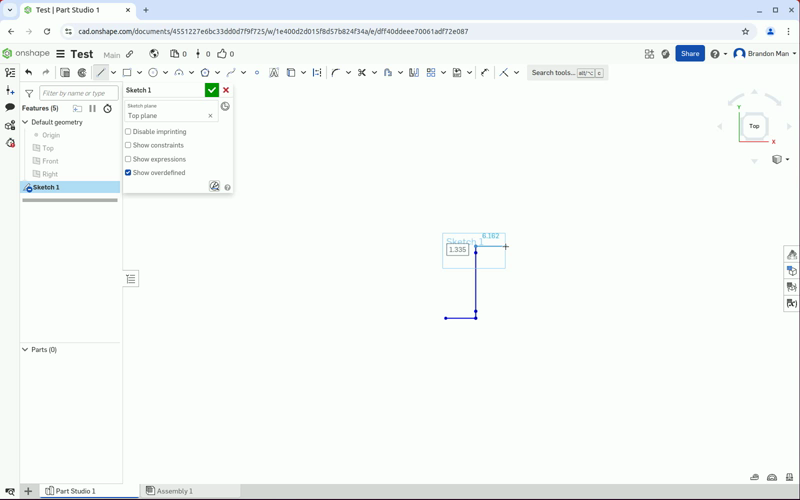
mouse_move(445, 246)
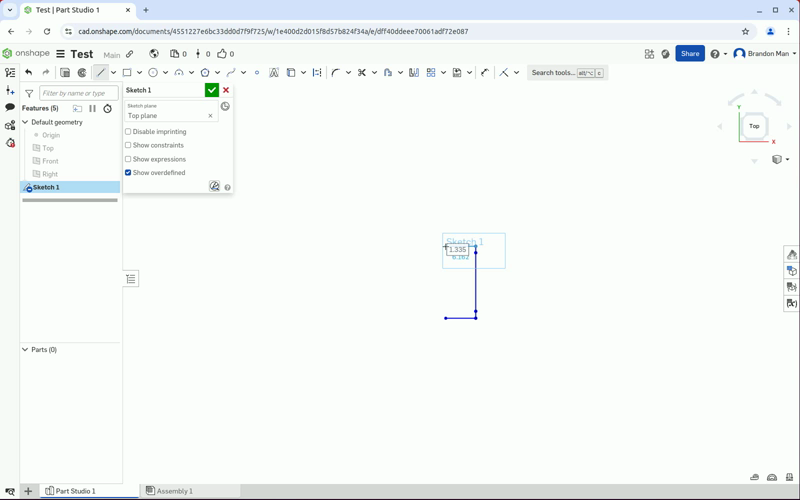
click(445, 246)
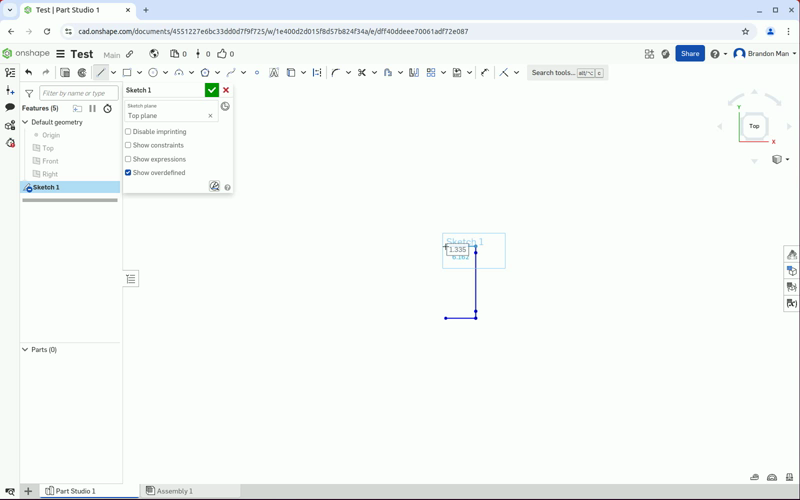
key_up(shift)
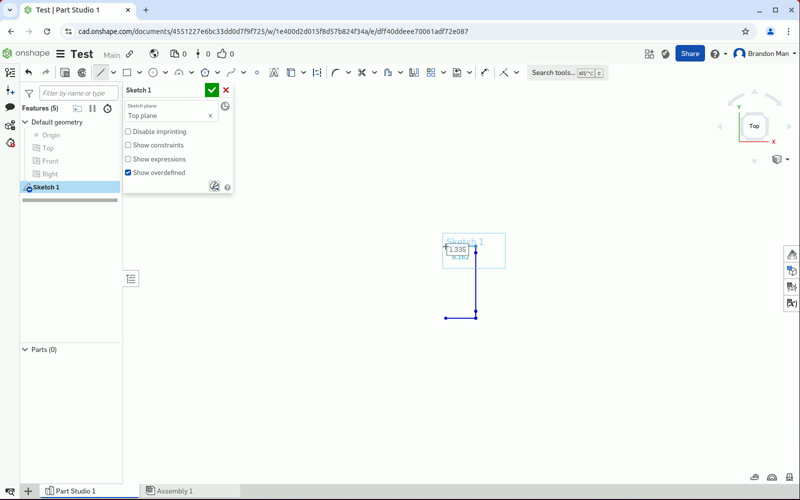
key_down(shift)
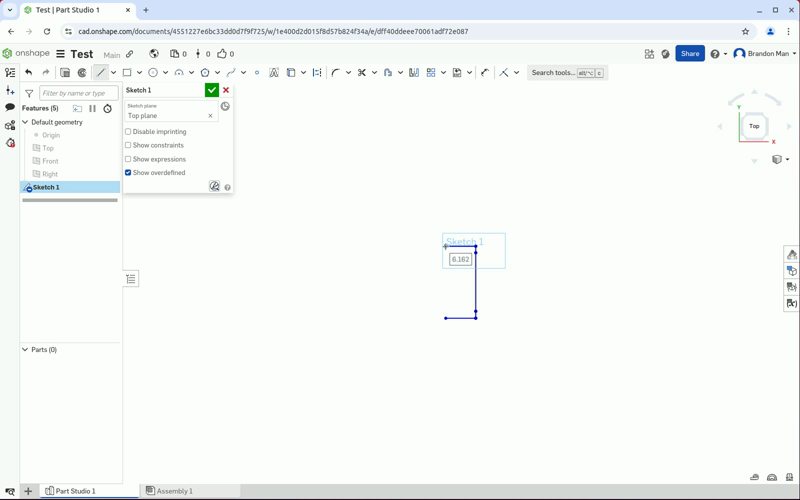
mouse_move(445, 318)
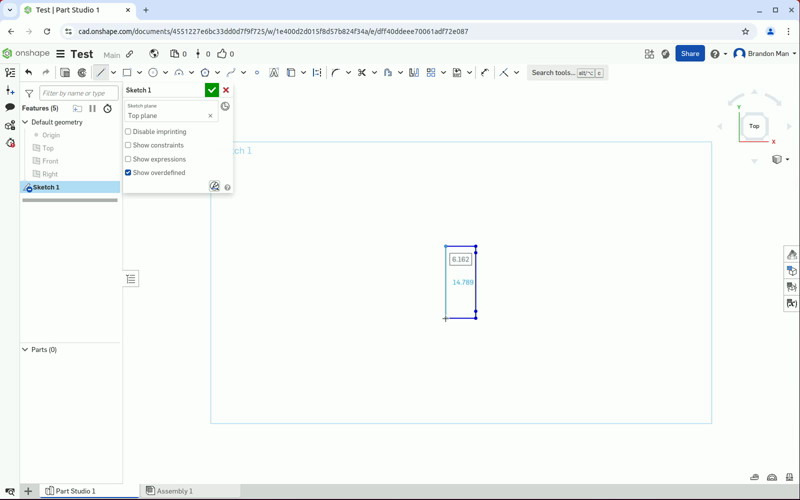
key_up(shift)
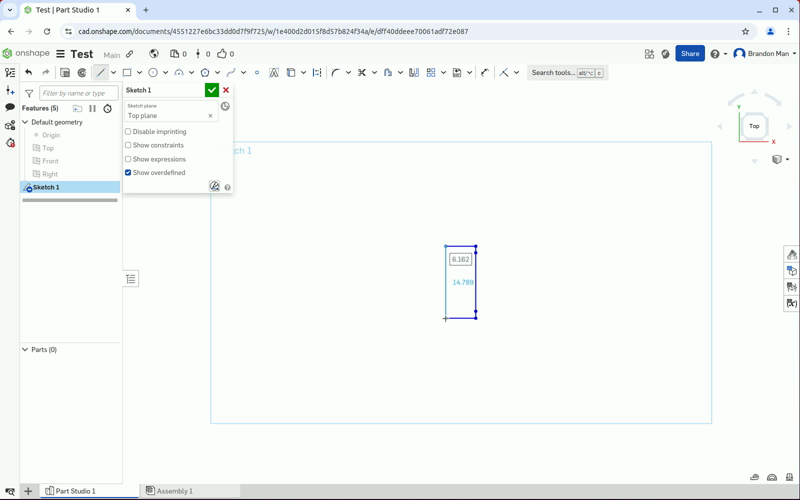
click(445, 318)
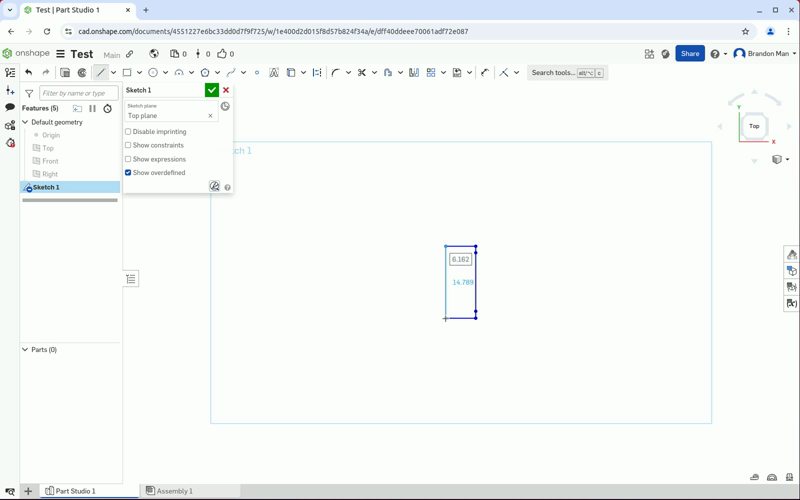
key(esc)
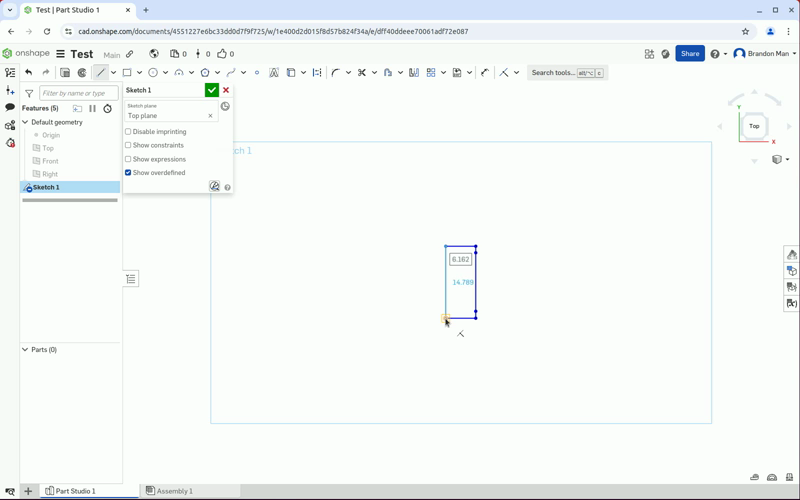
mouse_move(462, 293)
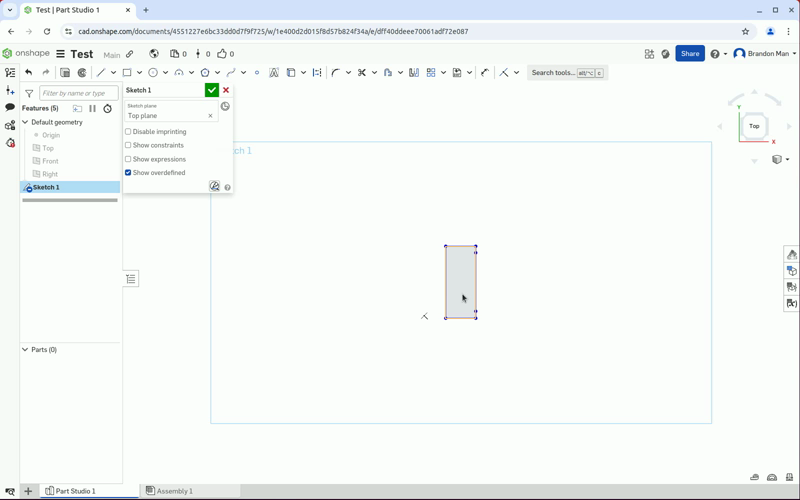
click(462, 293)
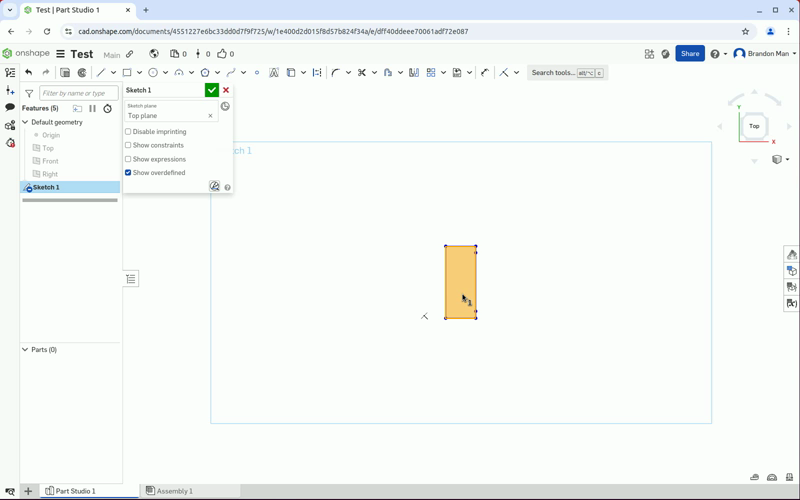
mouse_move(73, 352)
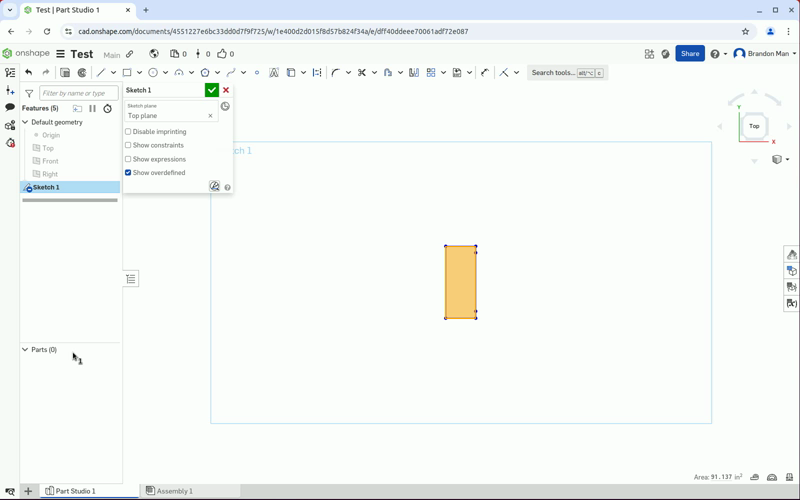
key(shift+y)
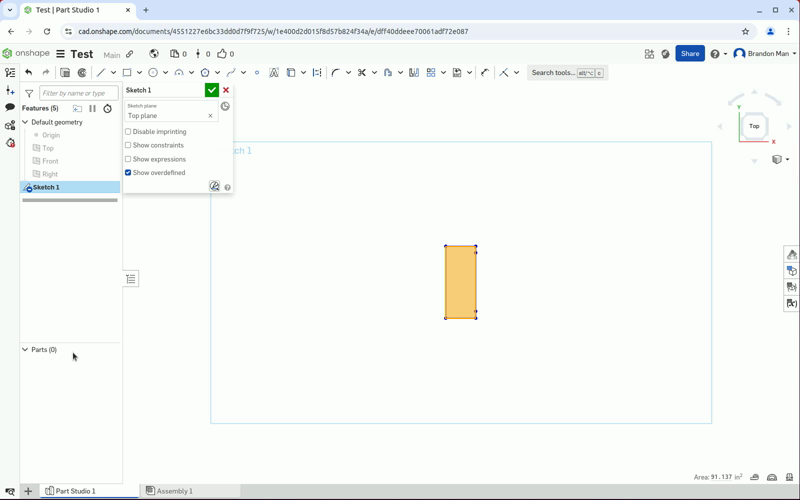
key(shift+e)
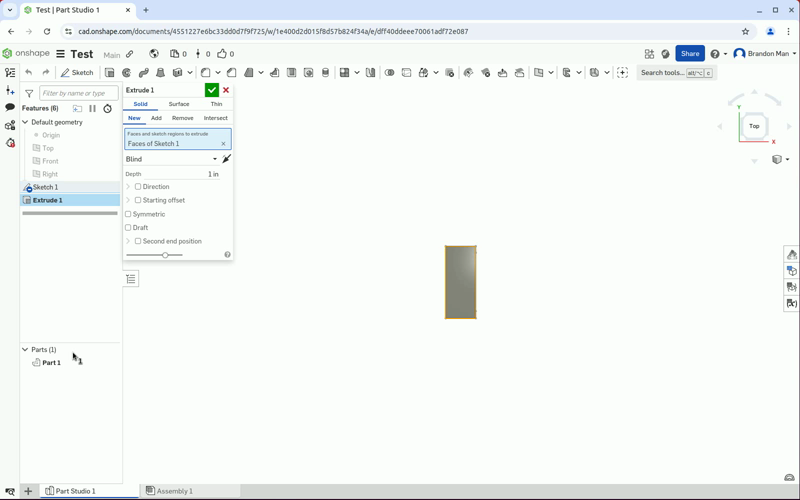
mouse_move(143, 106)
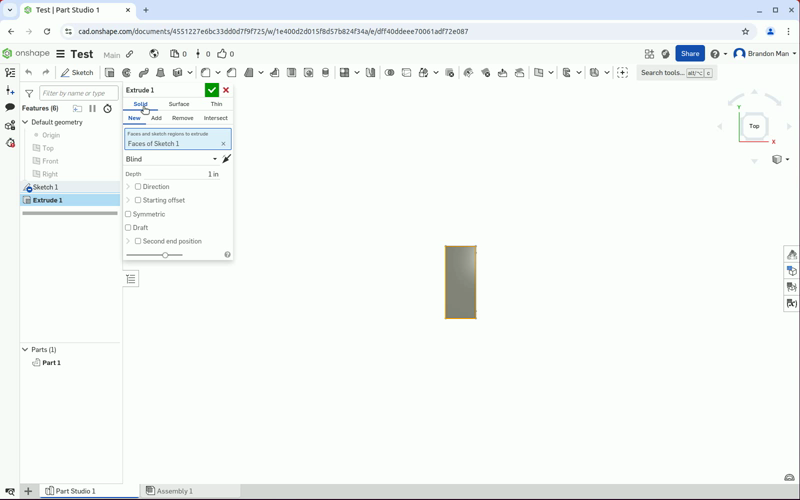
click(143, 106)
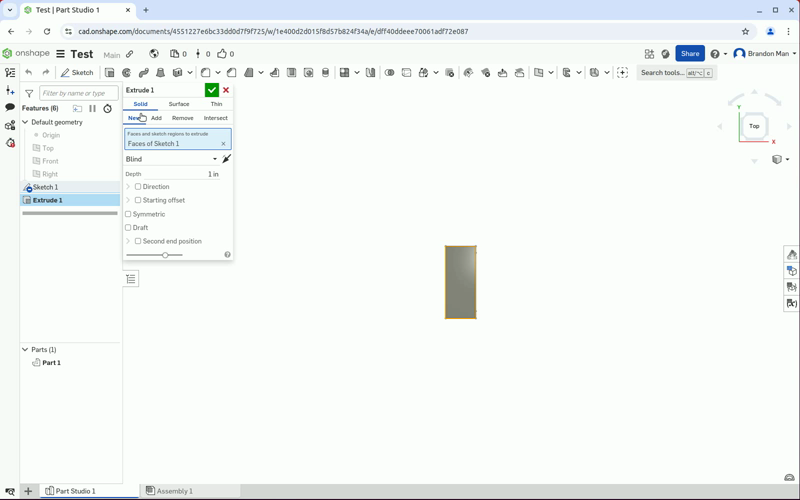
mouse_move(137, 120)
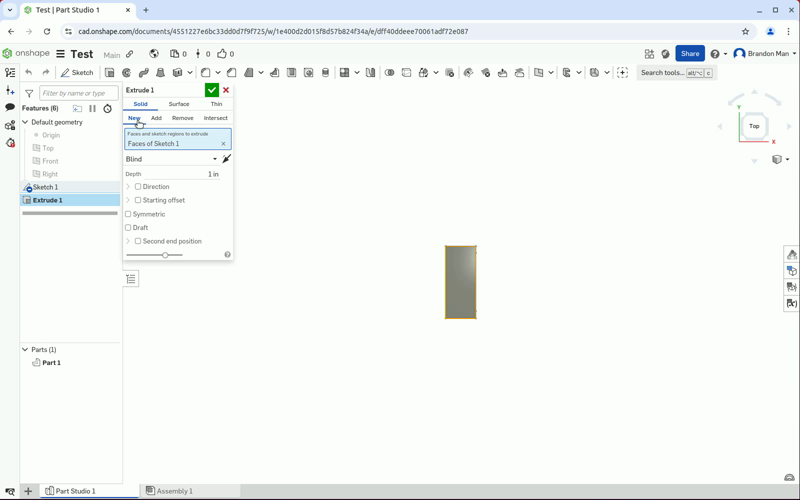
click(137, 120)
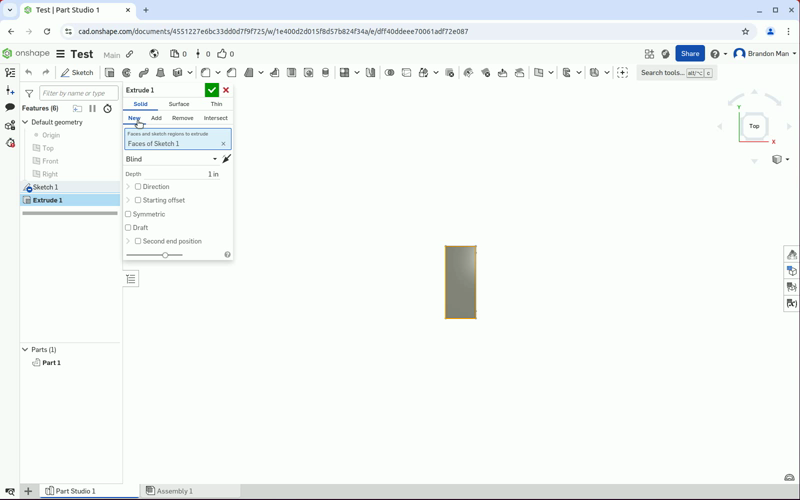
key(tab, 4)
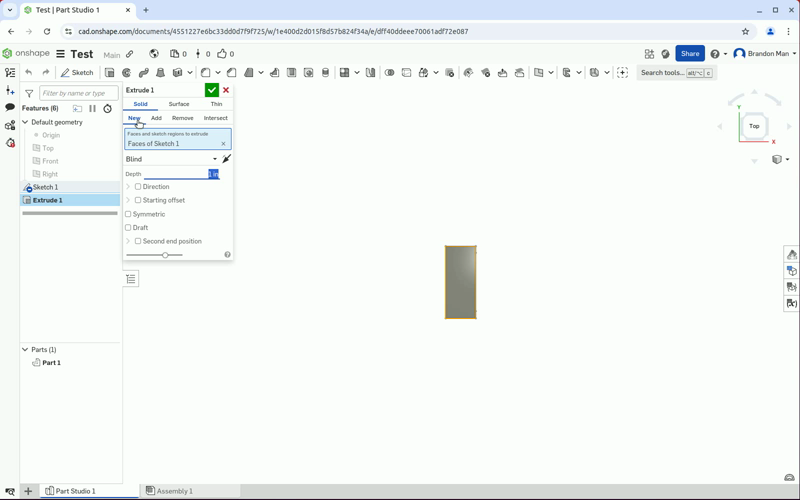
text(23.108)
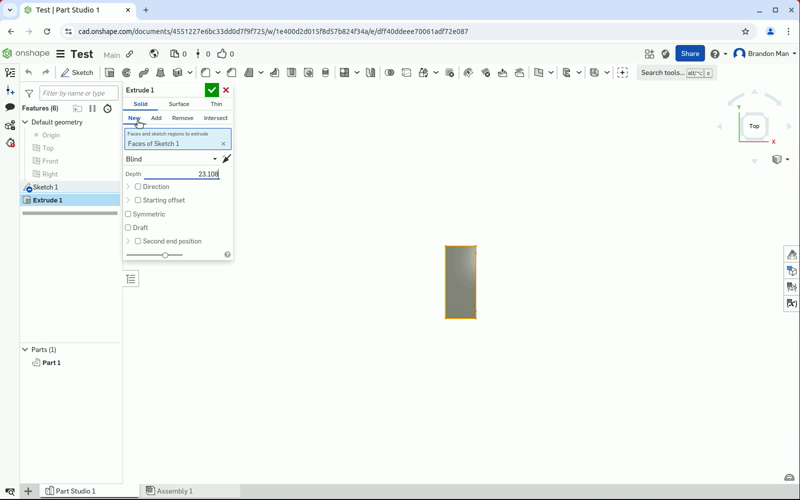
key(enter)
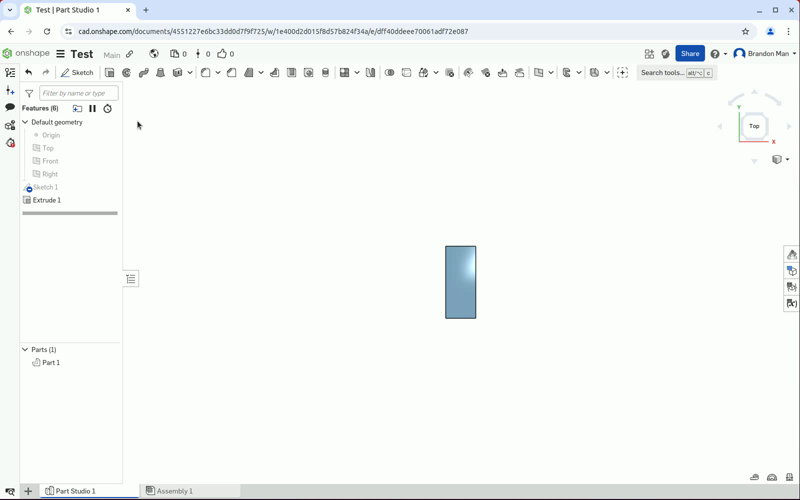
key(shift+h)
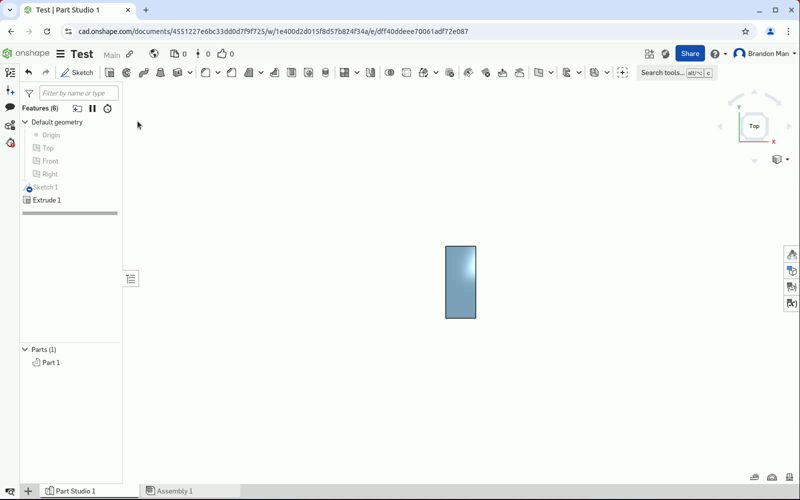
key(shift+h)
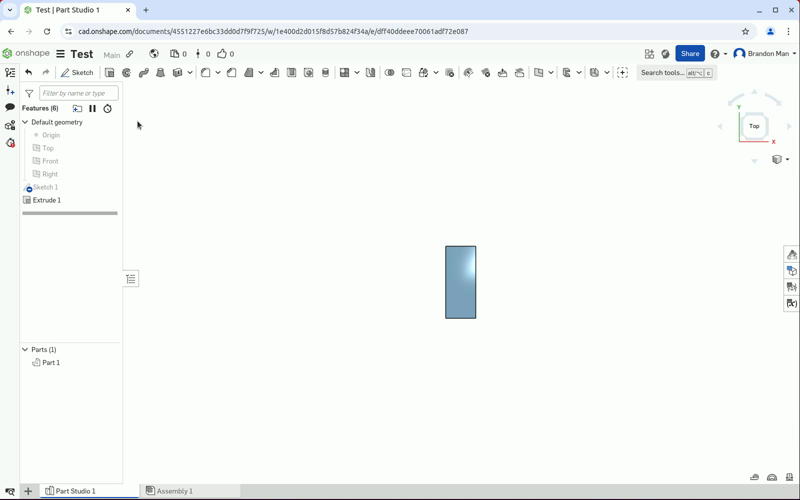
mouse_move(73, 189)
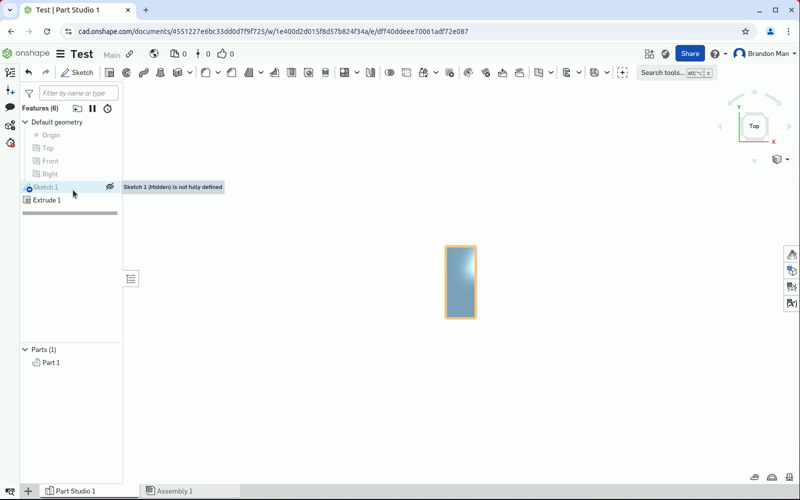
click(73, 189)
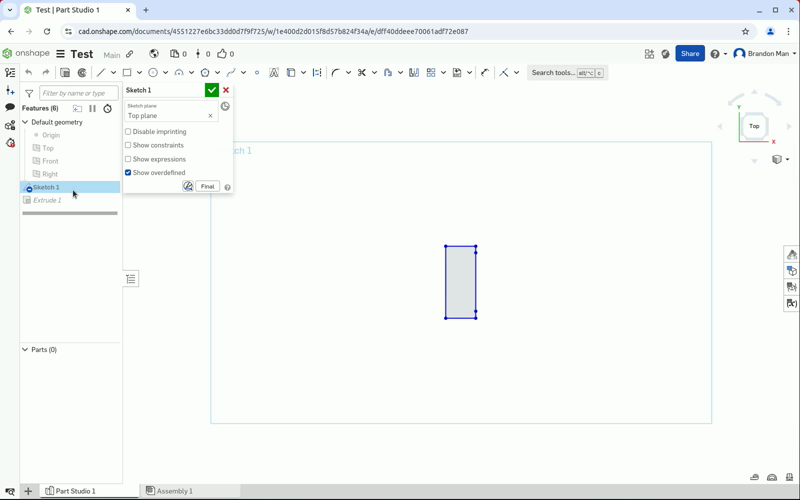
mouse_move(229, 92)
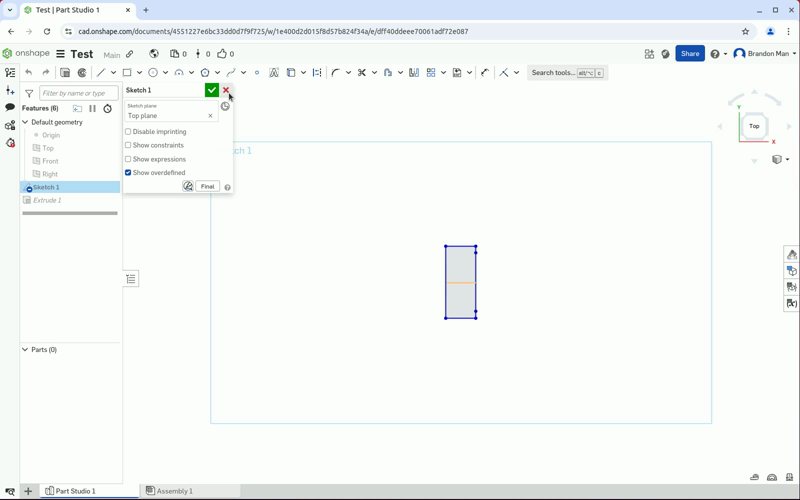
click(229, 92)
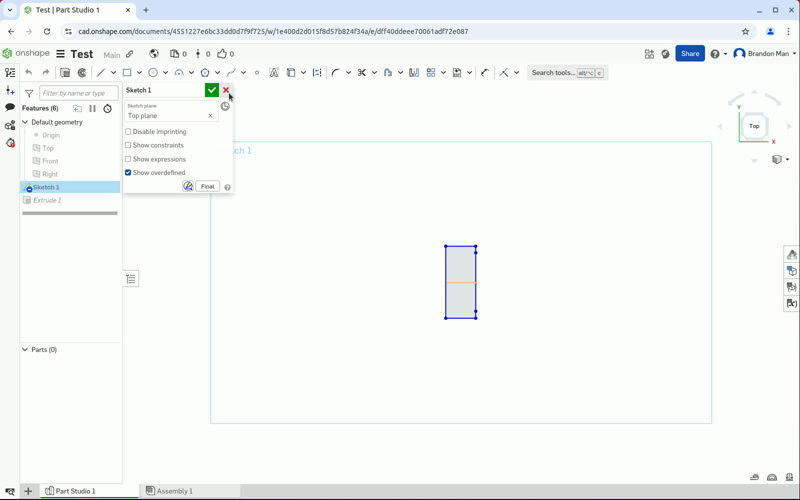
key(shift+s)
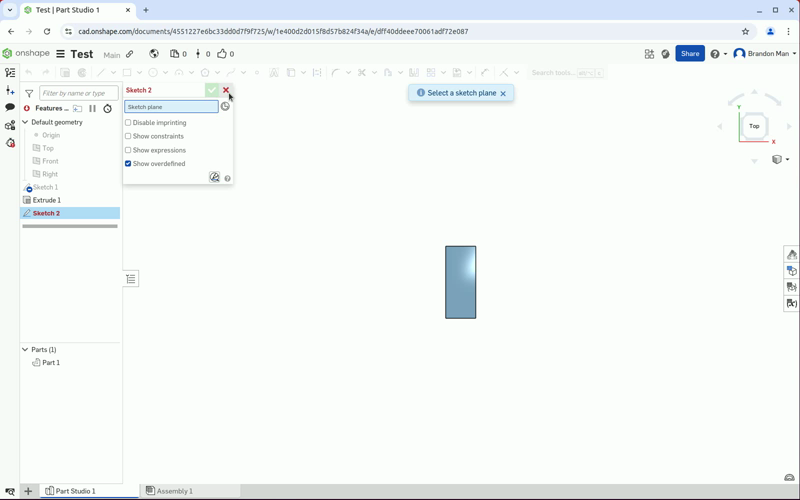
mouse_move(73, 150)
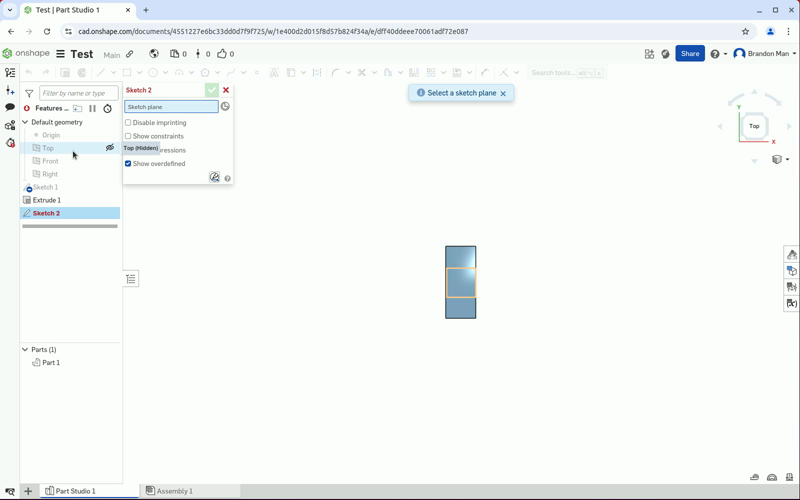
click(73, 150)
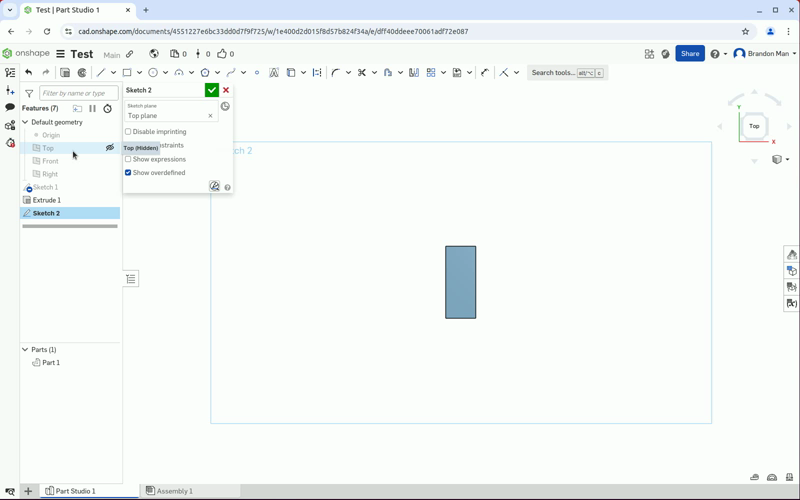
mouse_move(73, 352)
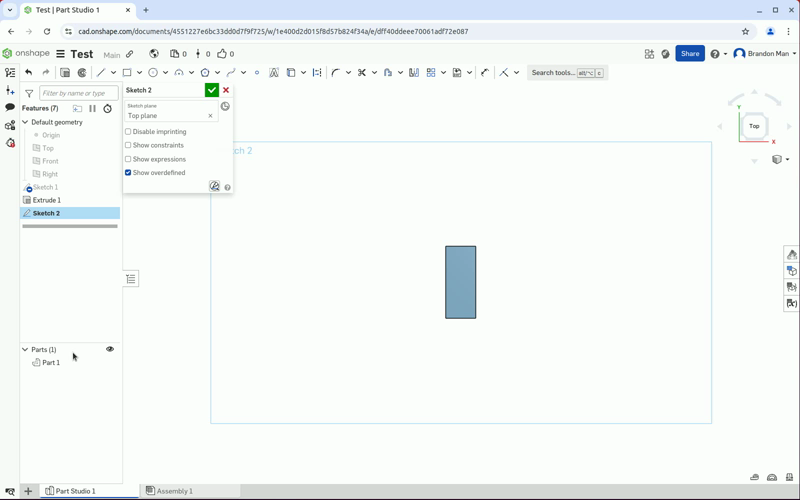
key(y)
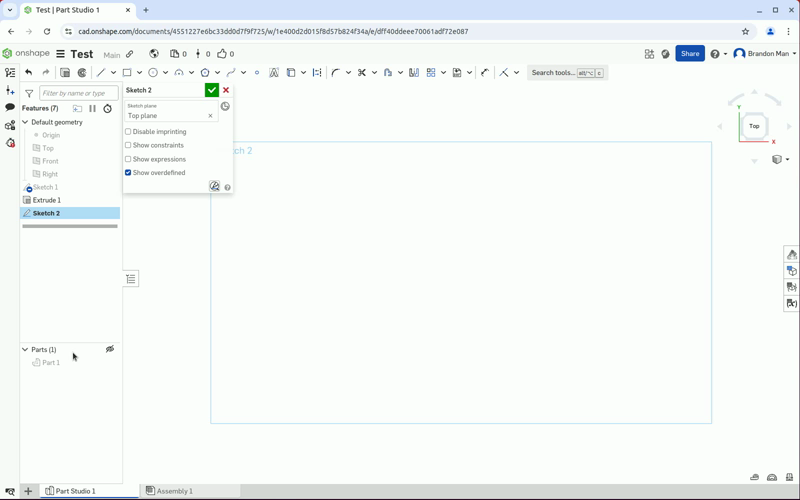
key(l)
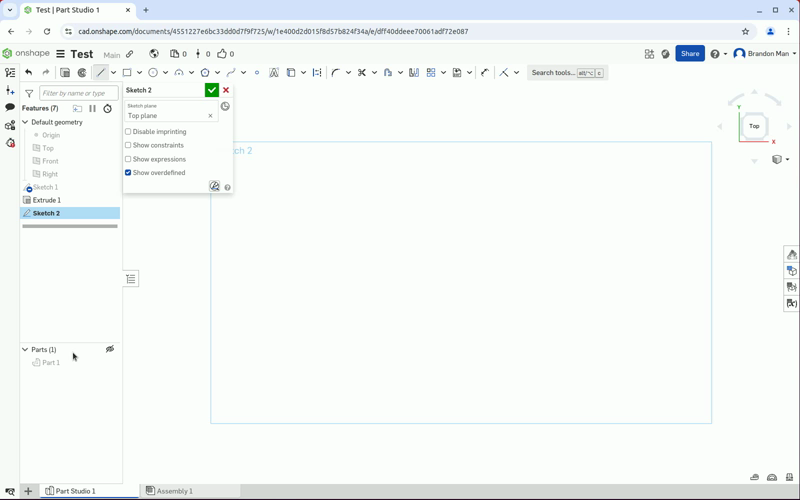
key_down(shift)
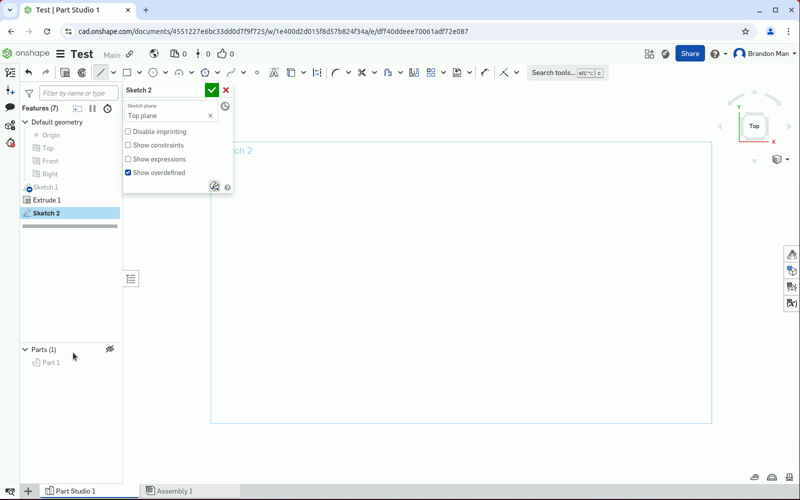
mouse_move(476, 253)
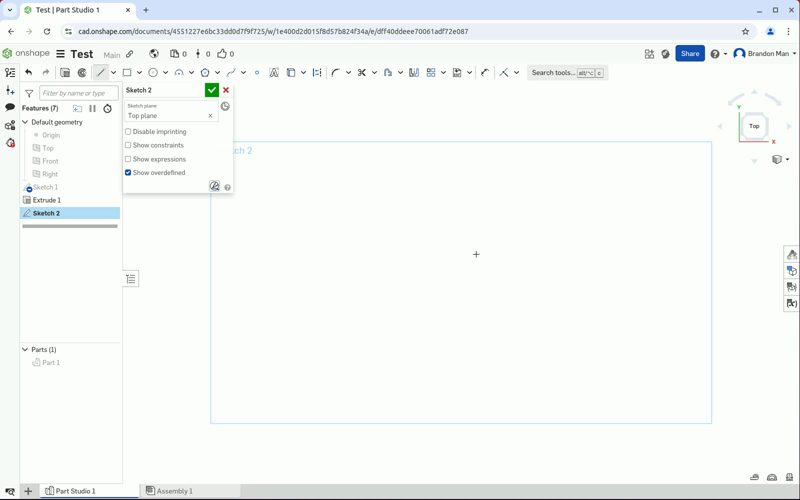
click(476, 253)
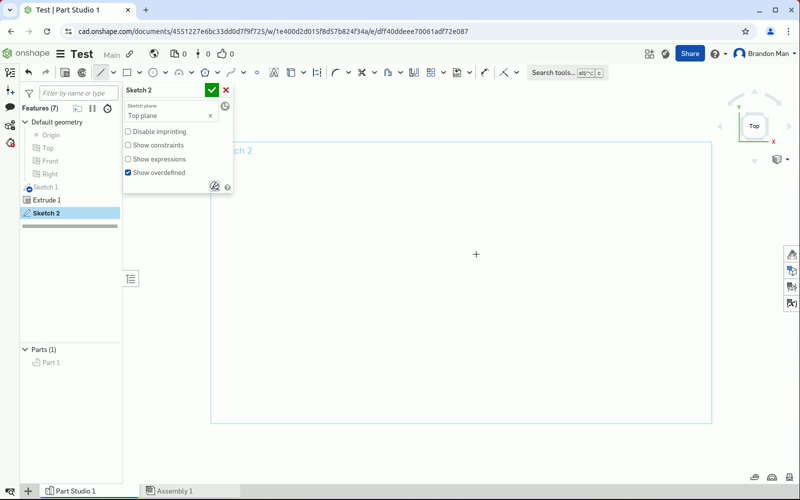
key_up(shift)
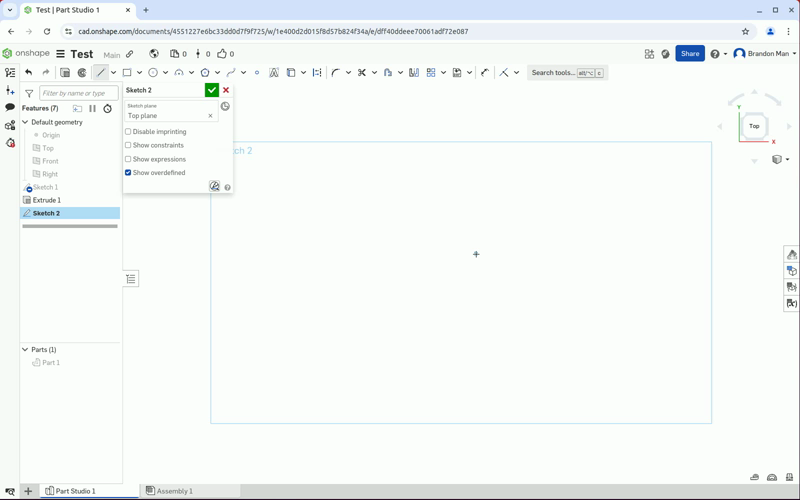
key_down(shift)
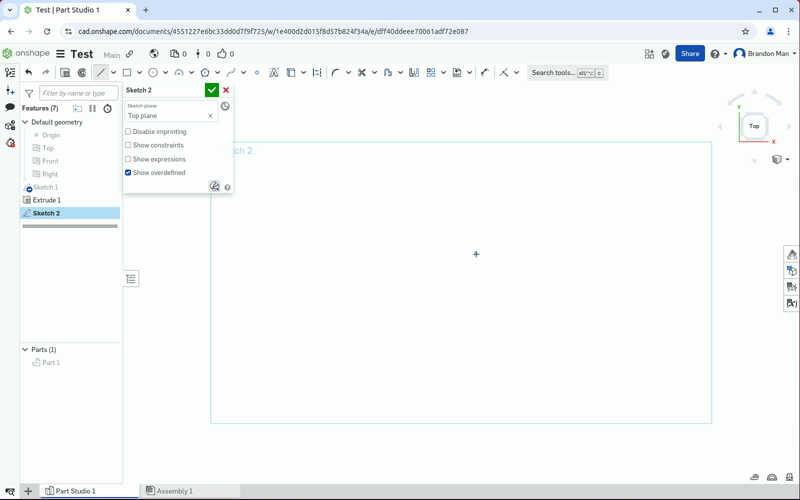
mouse_move(506, 253)
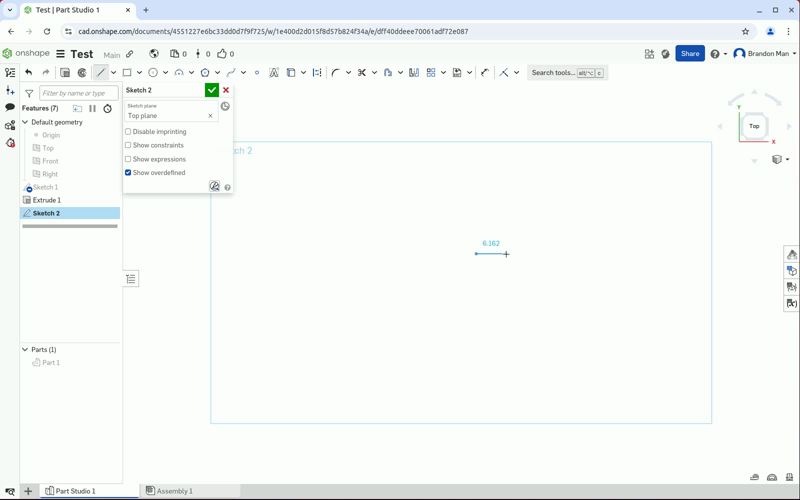
mouse_move(489, 253)
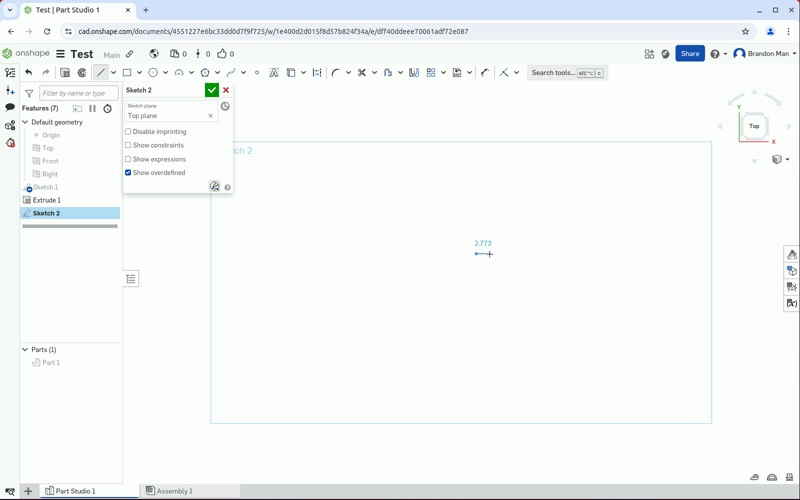
click(489, 253)
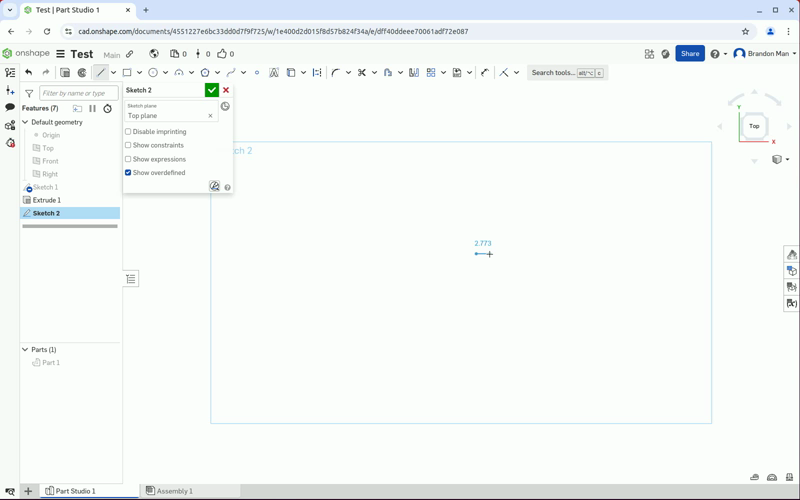
key_up(shift)
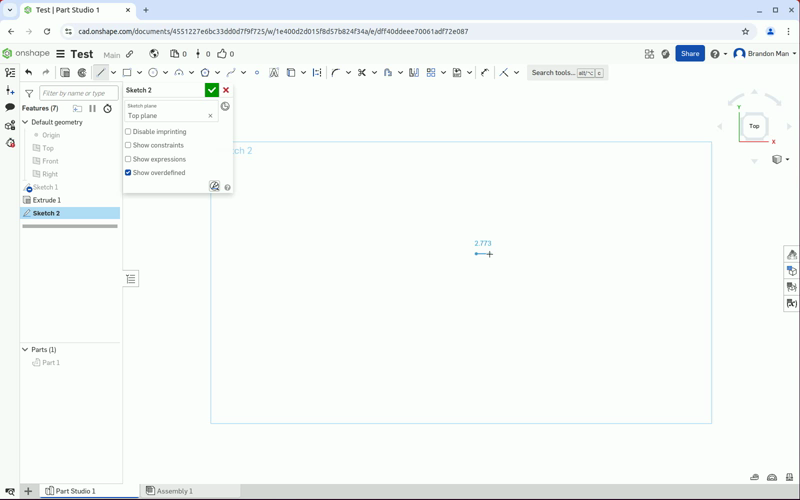
key_down(shift)
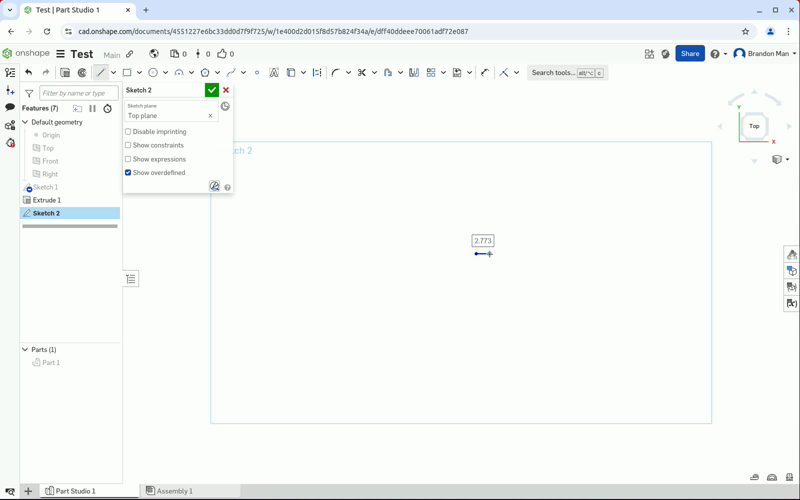
mouse_move(519, 253)
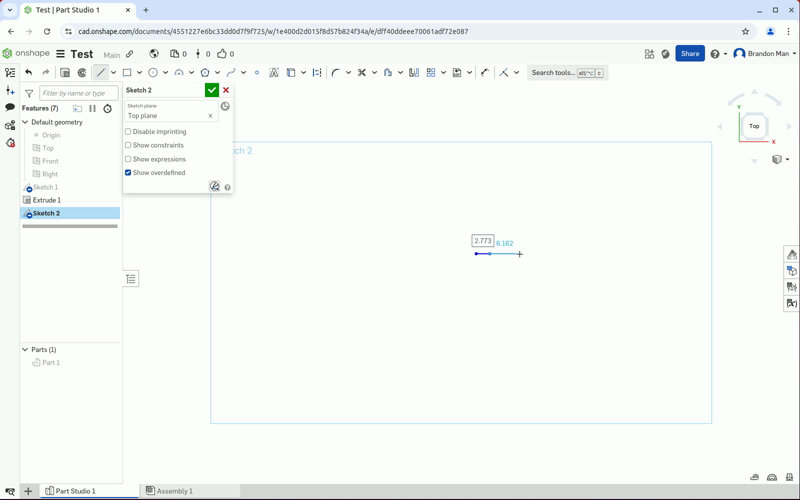
mouse_move(489, 246)
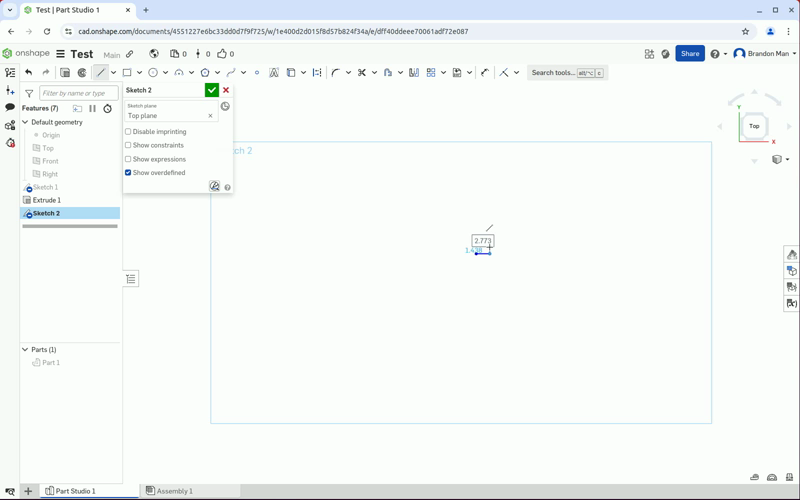
scroll(6)
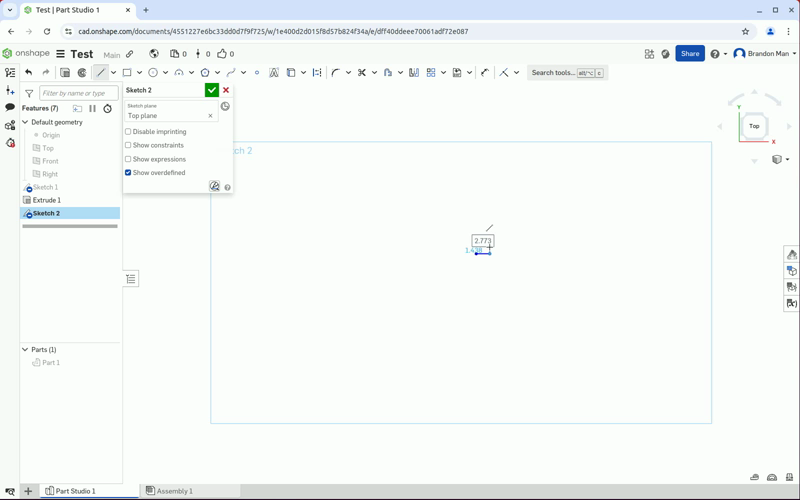
scroll(6)
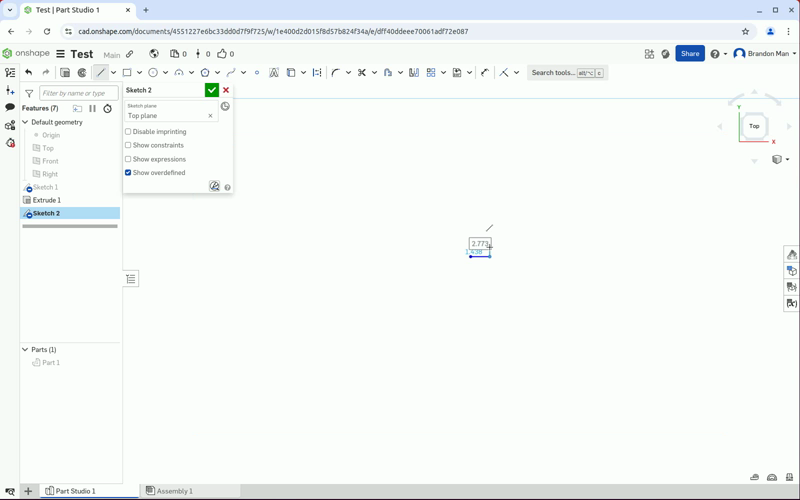
scroll(6)
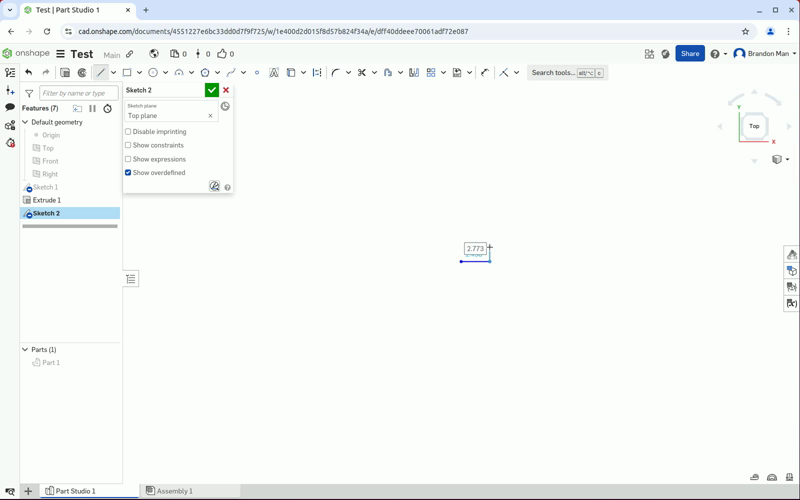
scroll(6)
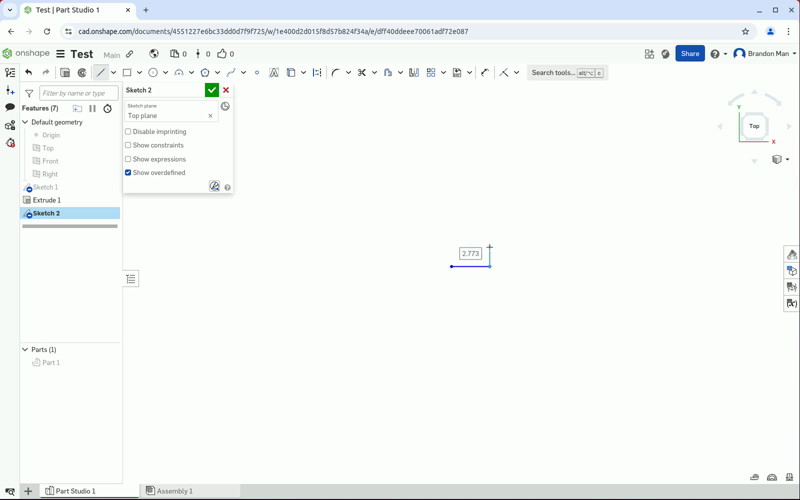
scroll(6)
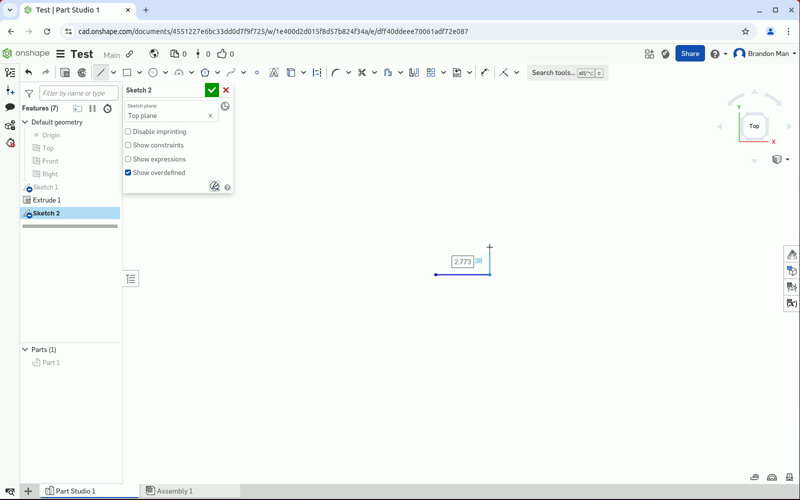
scroll(6)
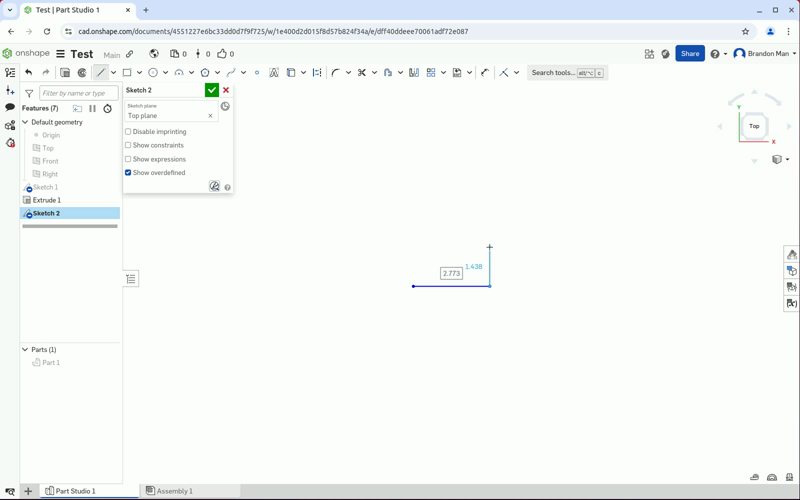
scroll(6)
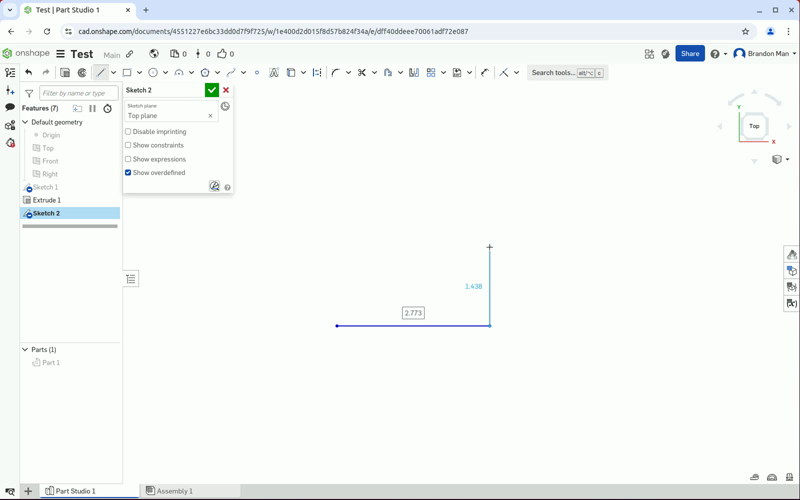
click(489, 246)
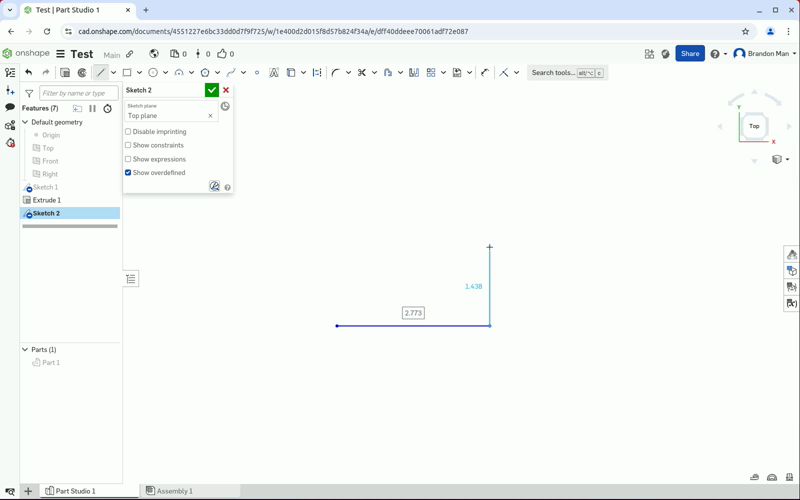
scroll(-6)
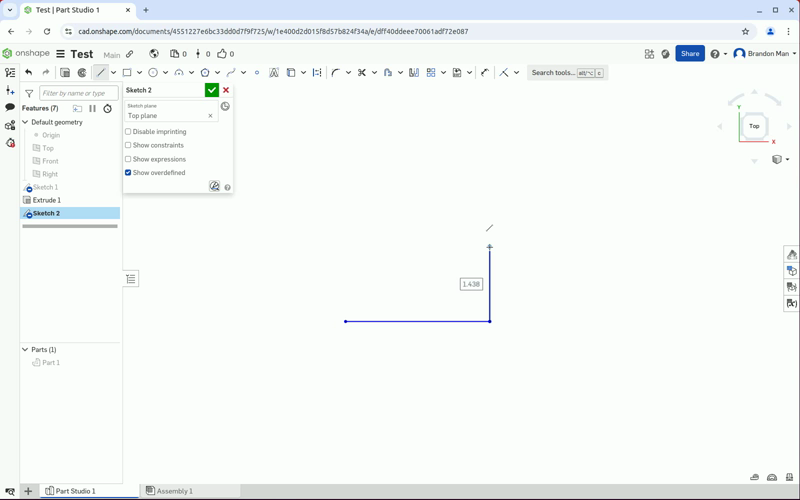
scroll(-6)
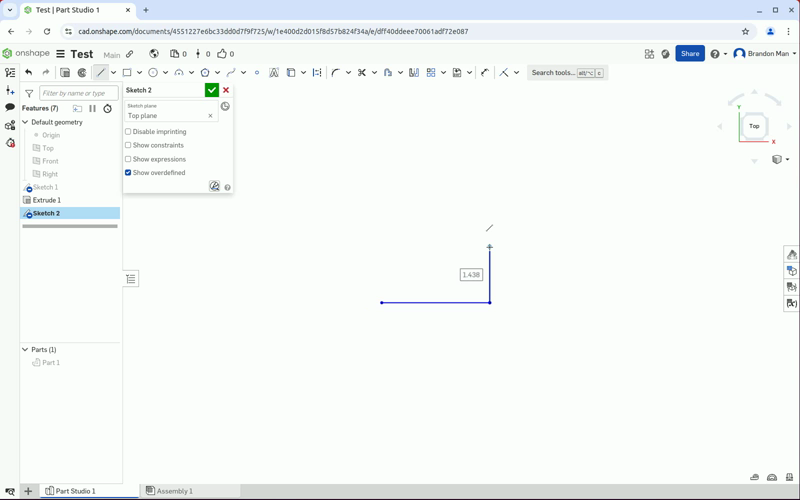
scroll(-6)
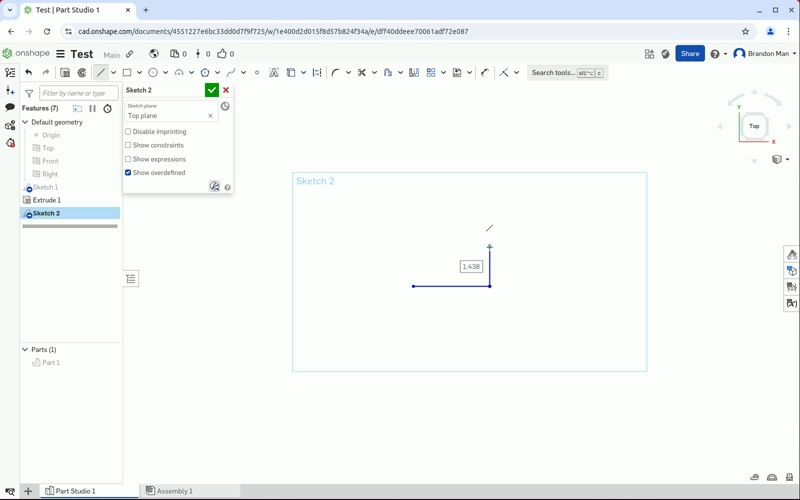
scroll(-6)
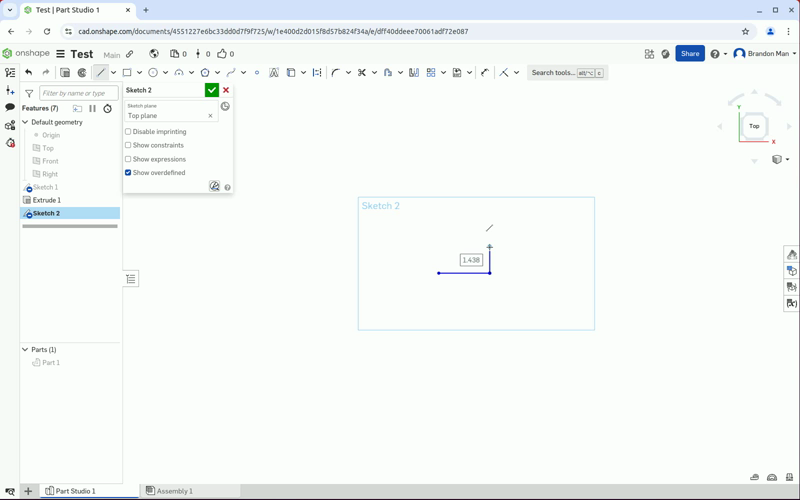
scroll(-6)
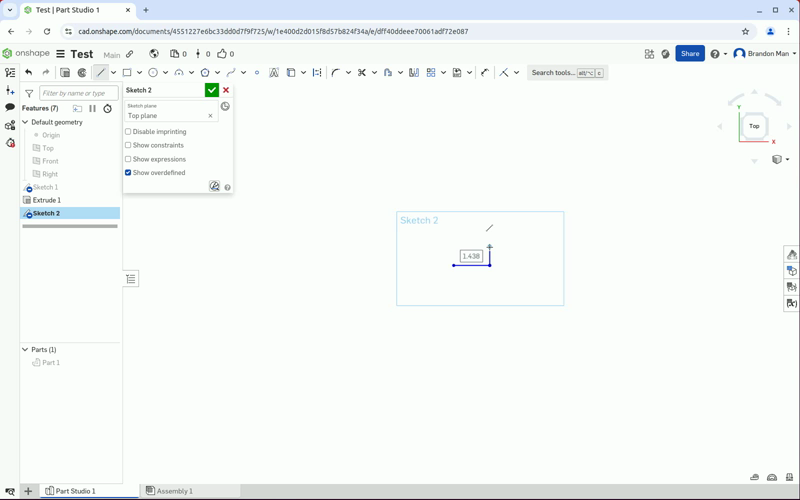
scroll(-6)
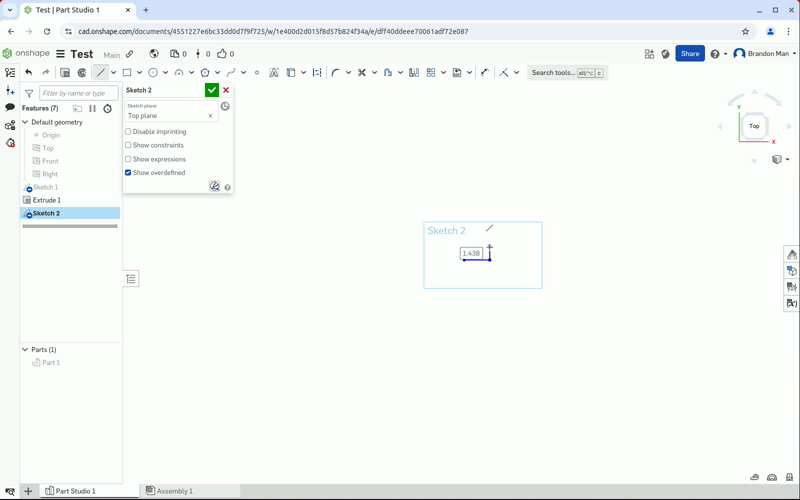
scroll(-6)
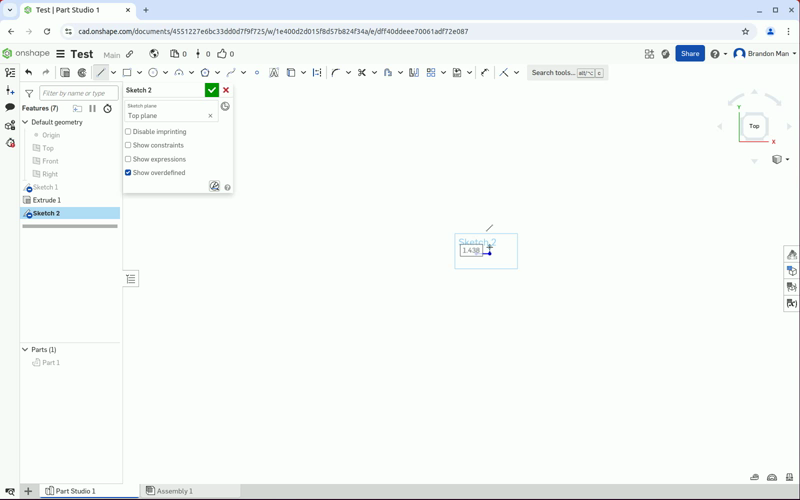
key_up(shift)
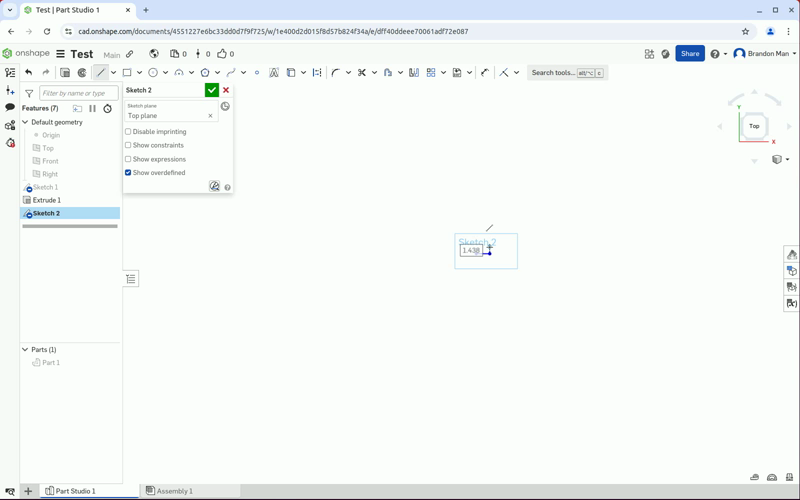
key_down(shift)
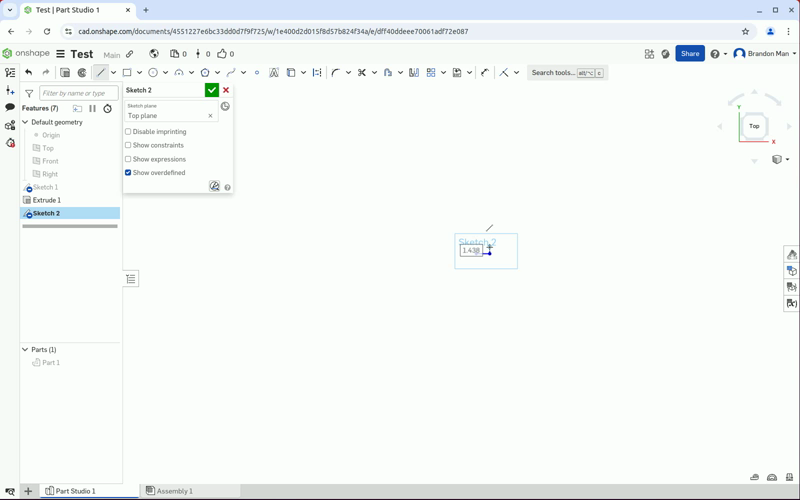
mouse_move(519, 246)
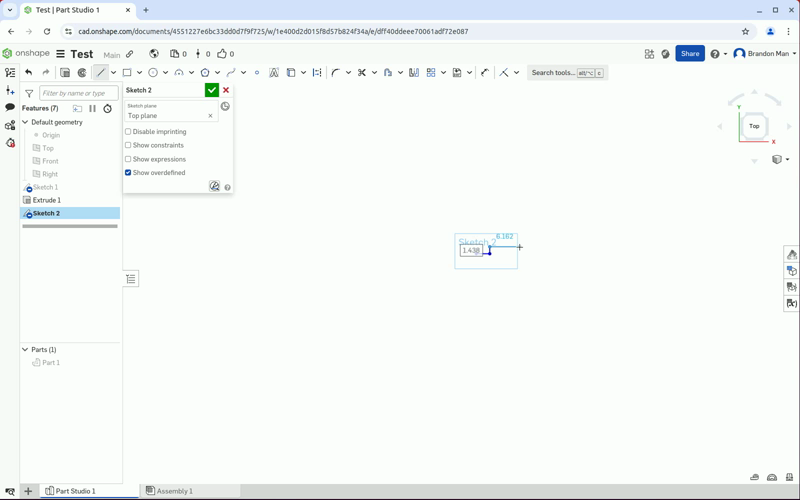
mouse_move(476, 246)
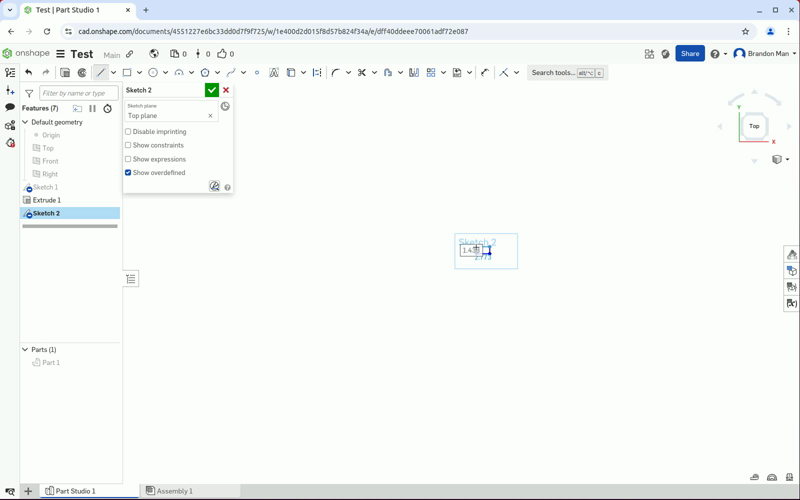
click(476, 246)
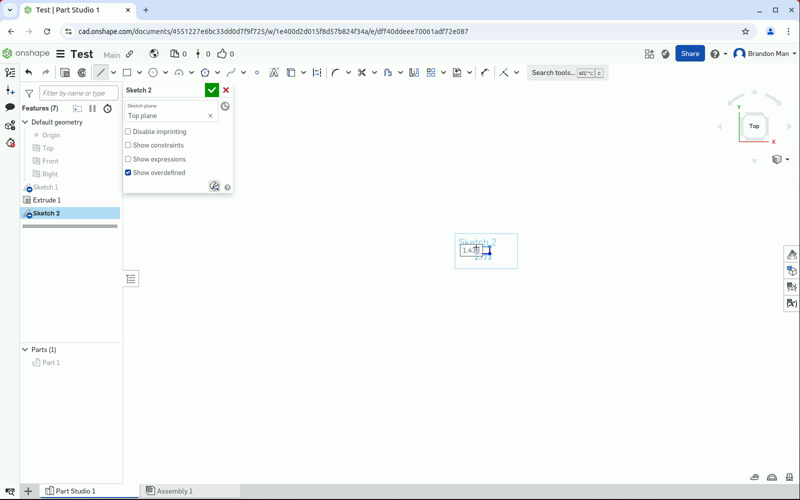
key_up(shift)
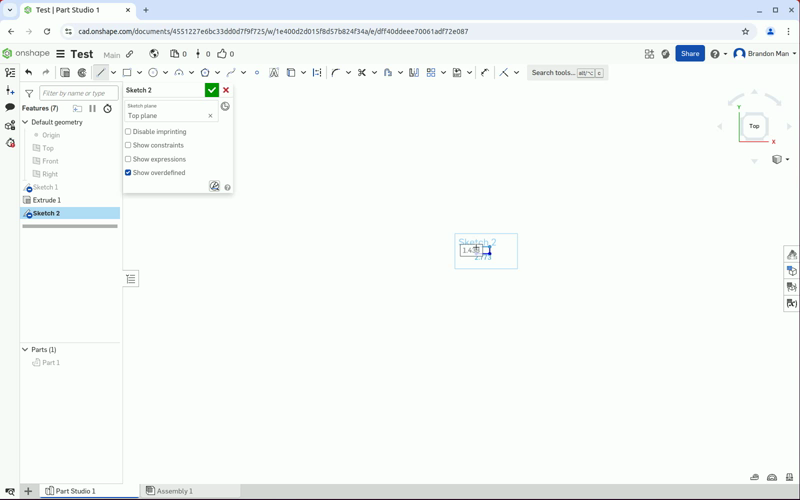
mouse_move(506, 246)
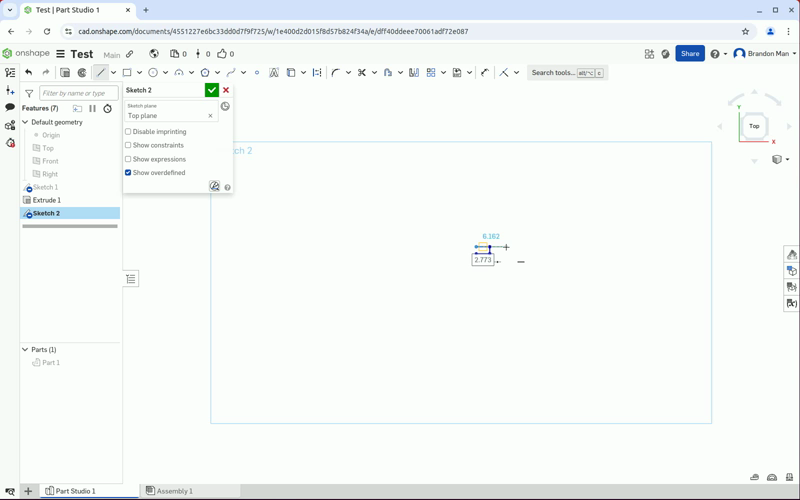
key_down(shift)
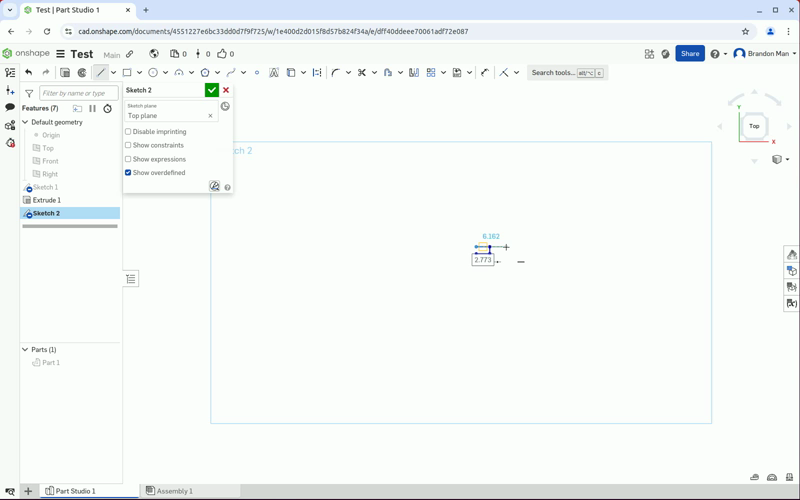
mouse_move(476, 253)
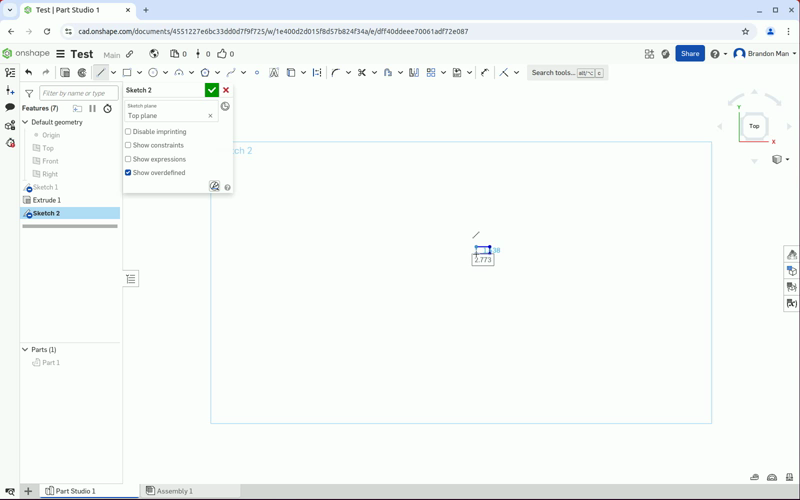
scroll(6)
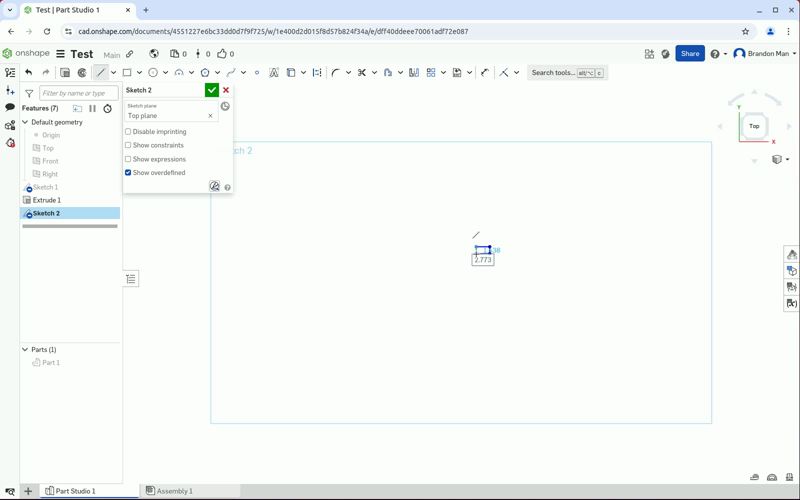
scroll(6)
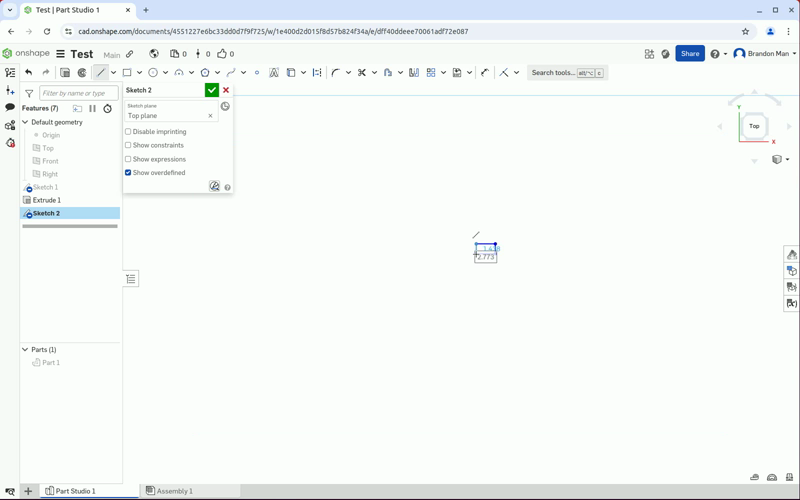
scroll(6)
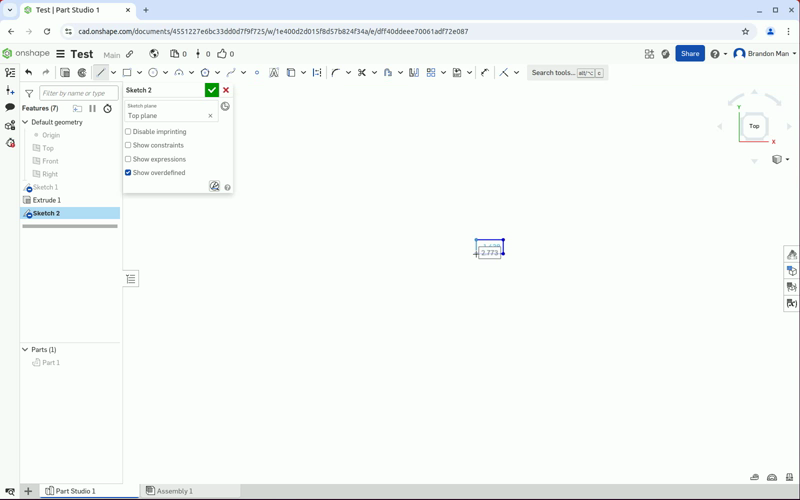
scroll(6)
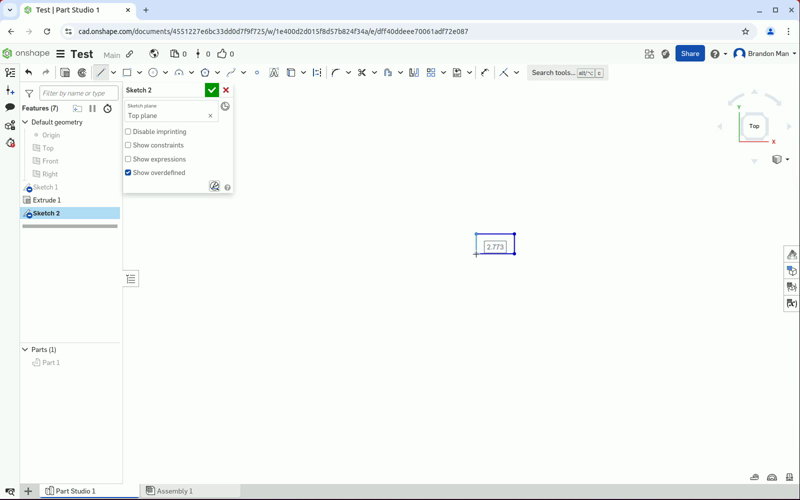
scroll(6)
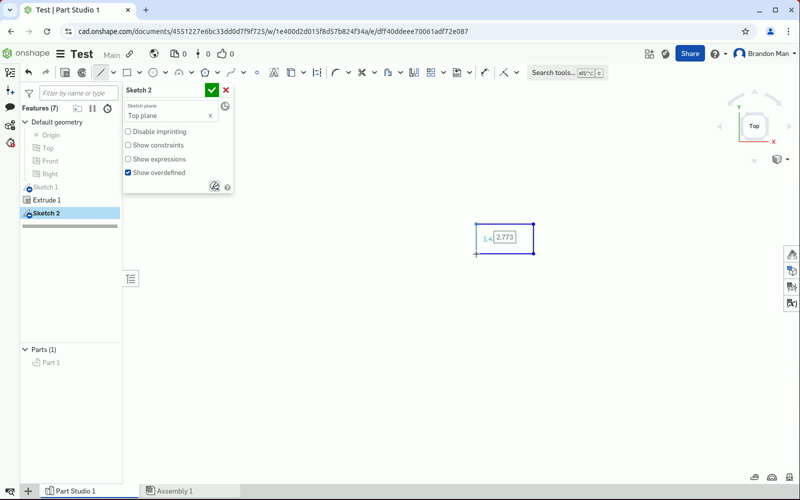
scroll(6)
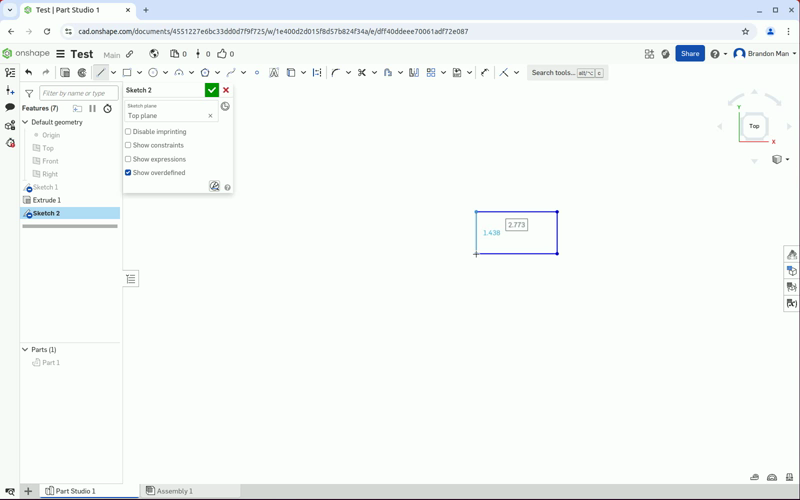
scroll(6)
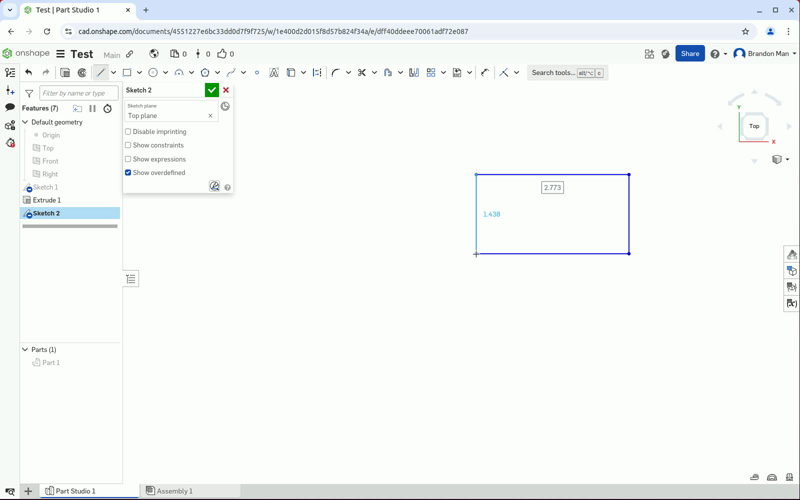
key_up(shift)
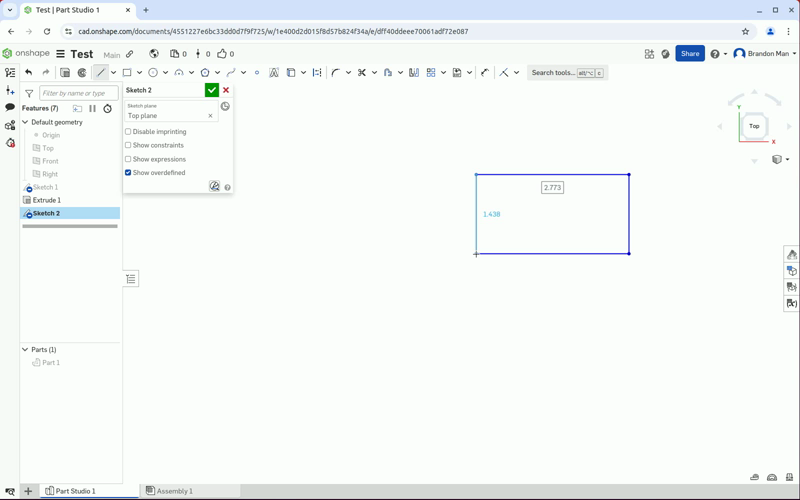
click(476, 253)
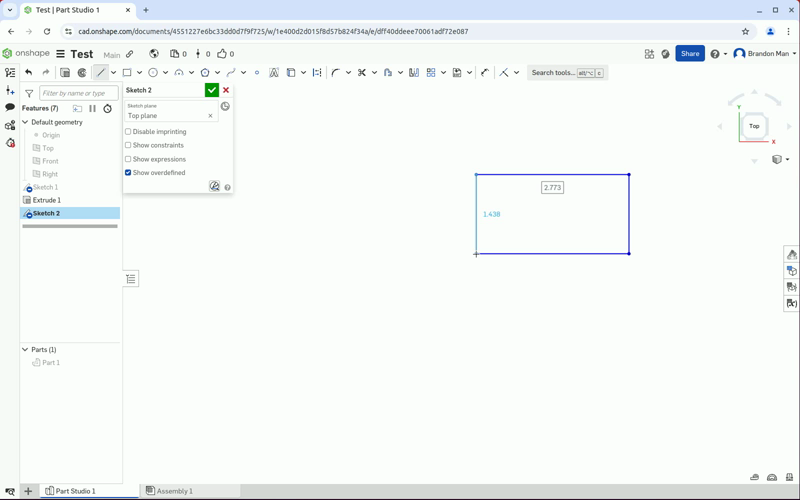
scroll(-6)
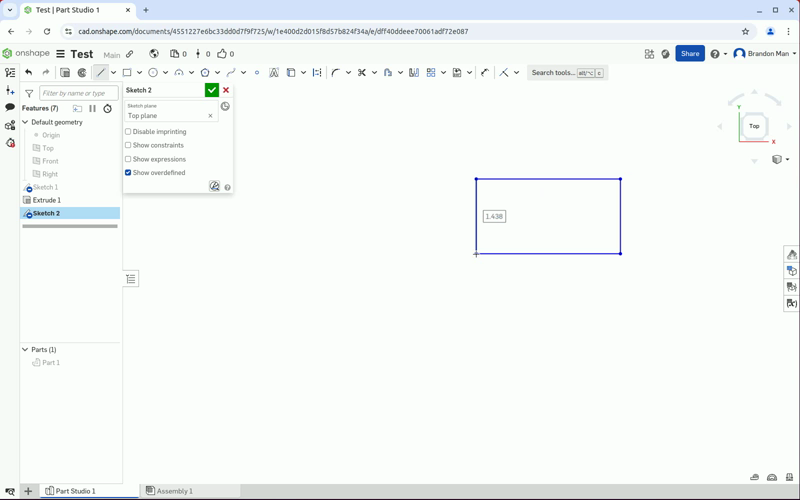
scroll(-6)
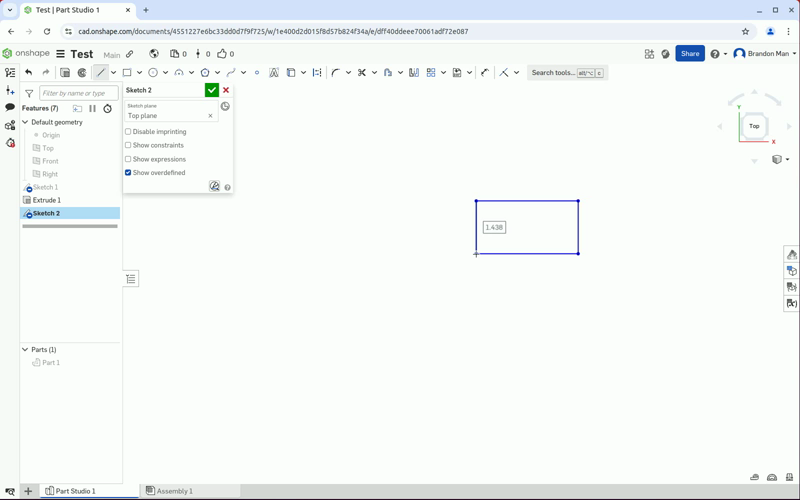
scroll(-6)
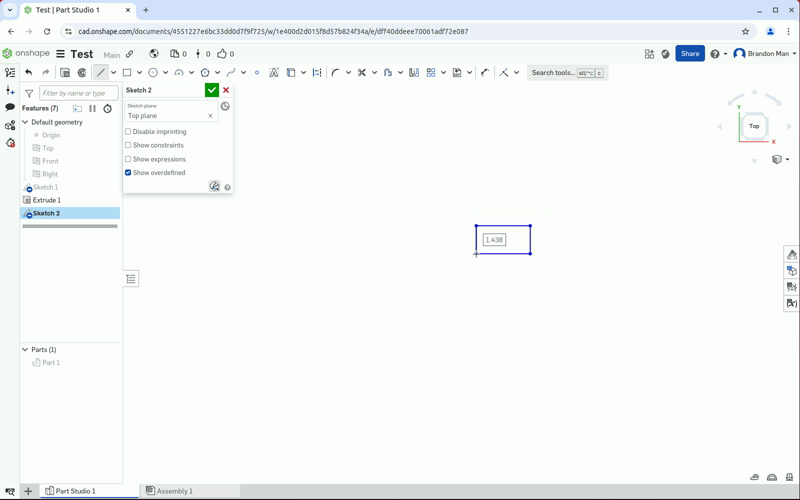
scroll(-6)
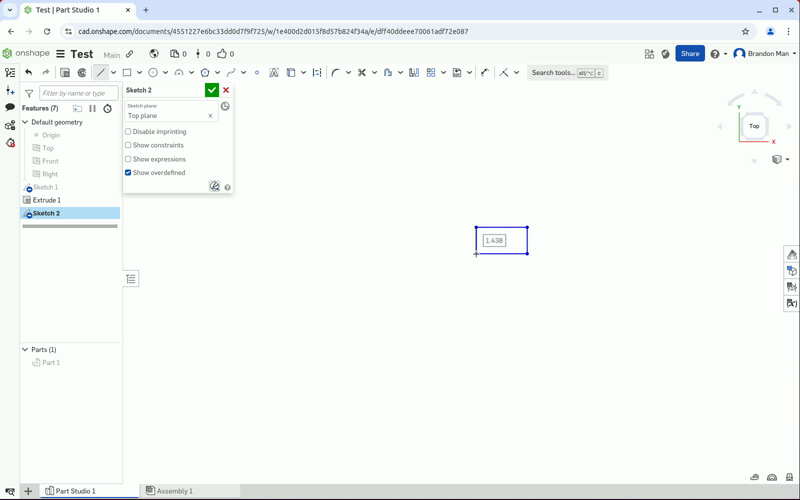
scroll(-6)
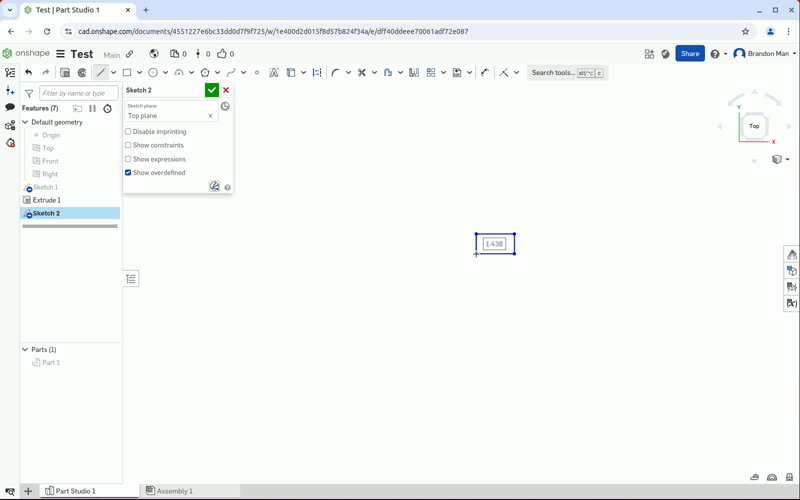
scroll(-6)
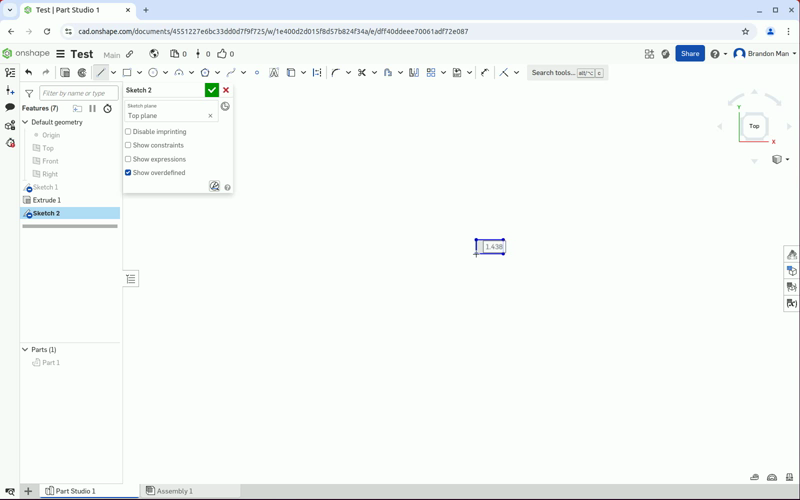
scroll(-6)
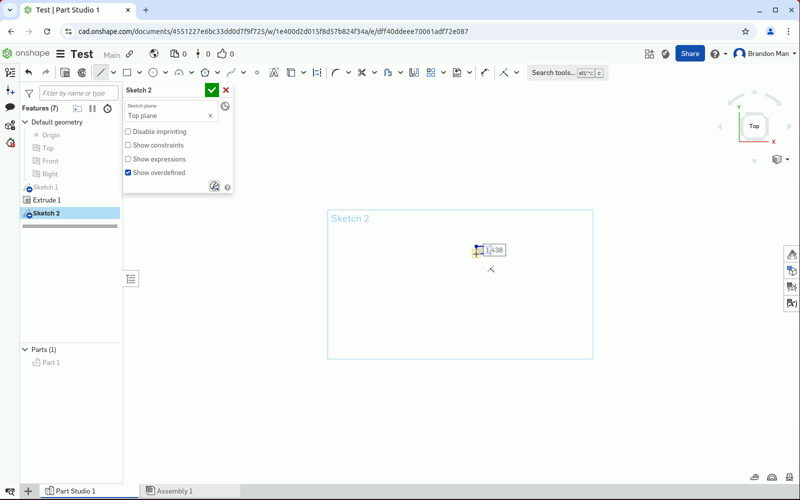
key(esc)
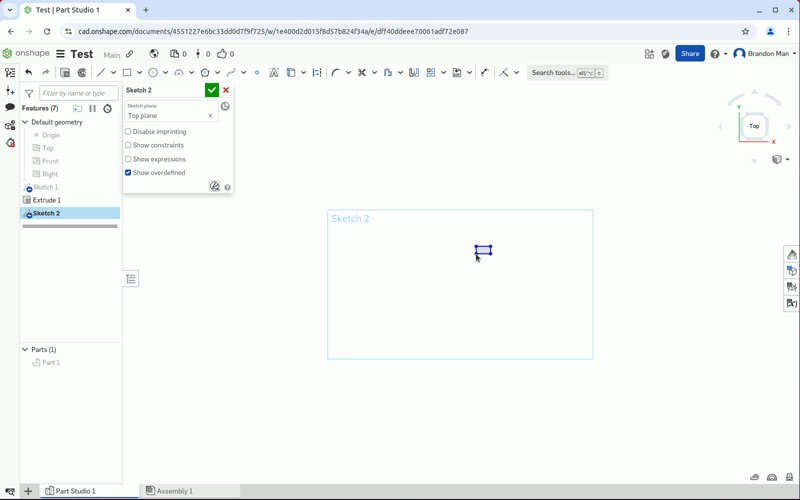
mouse_move(482, 250)
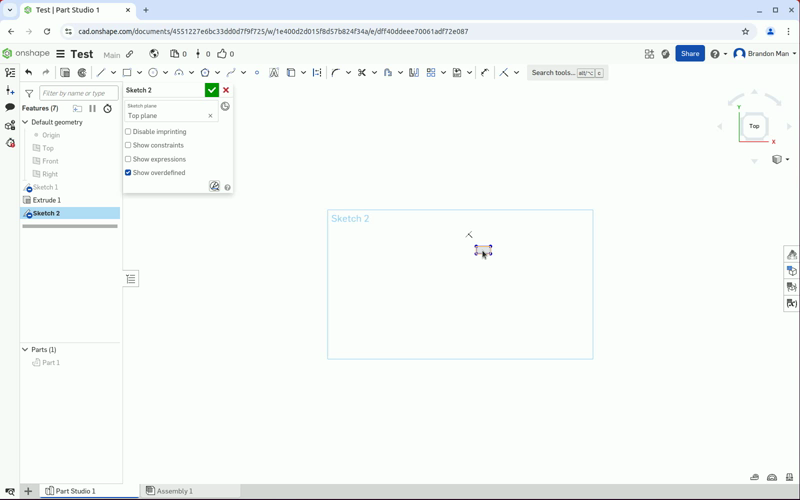
scroll(6)
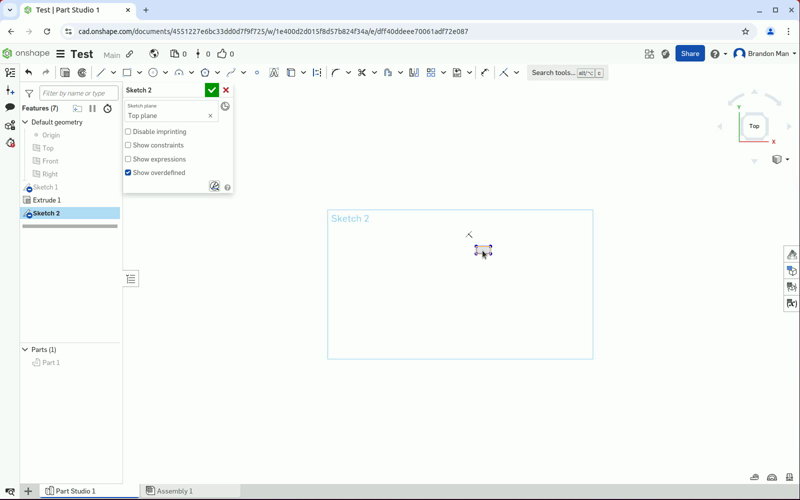
scroll(6)
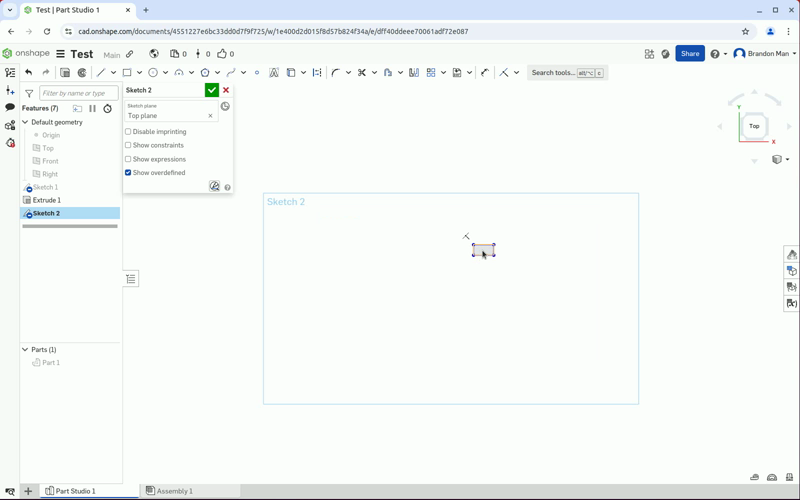
scroll(6)
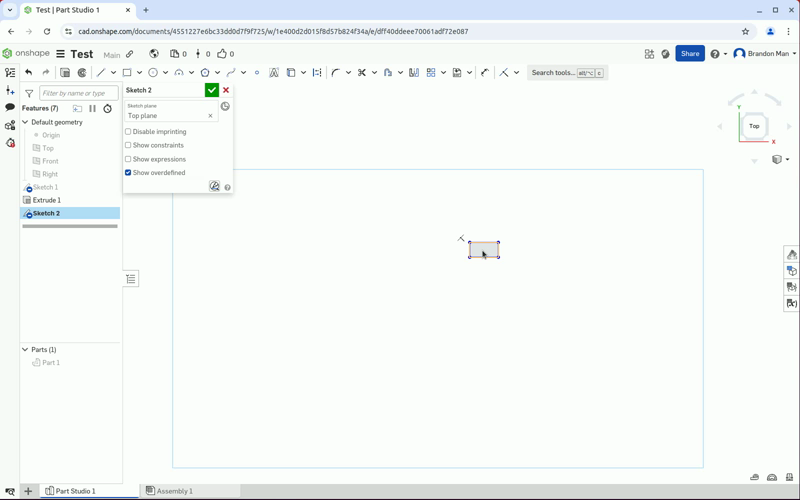
scroll(6)
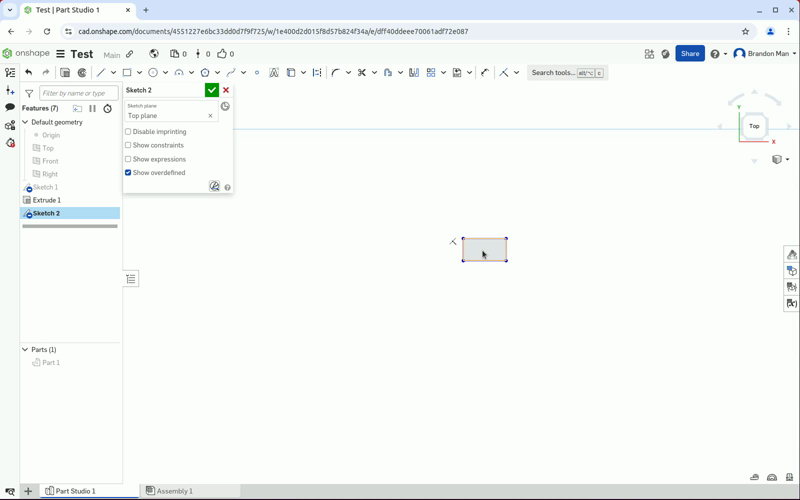
scroll(6)
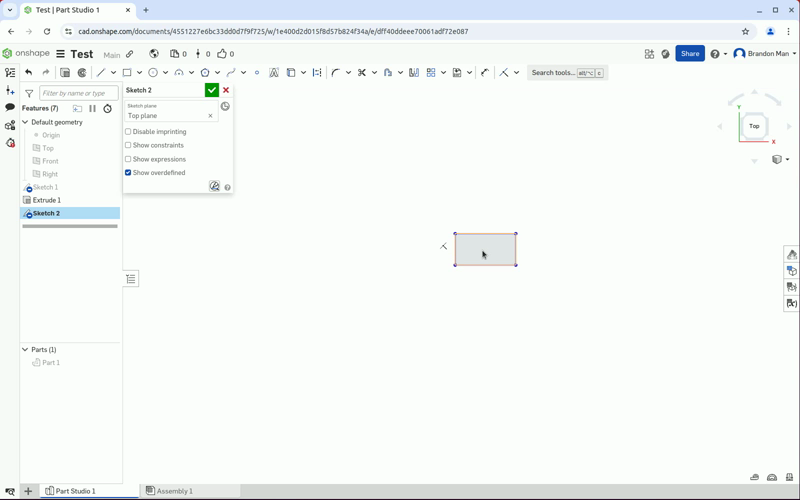
scroll(6)
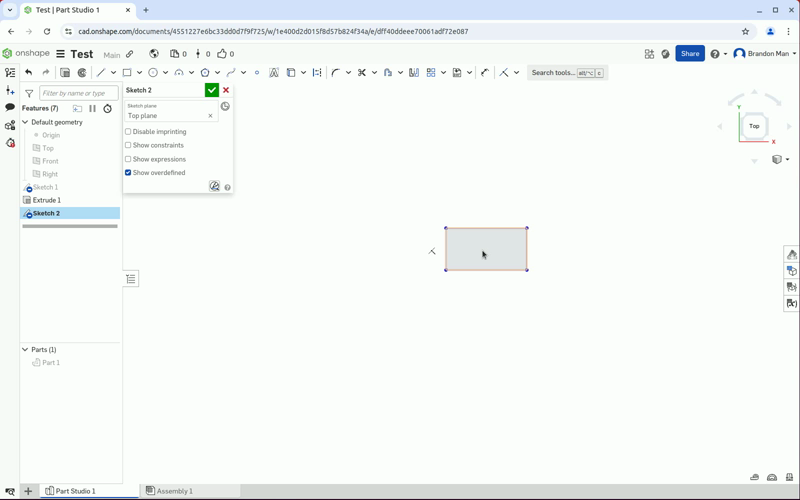
scroll(6)
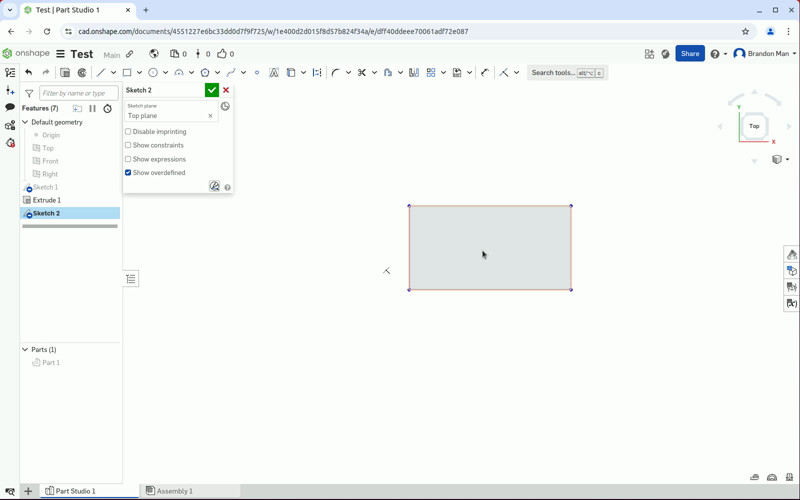
click(482, 250)
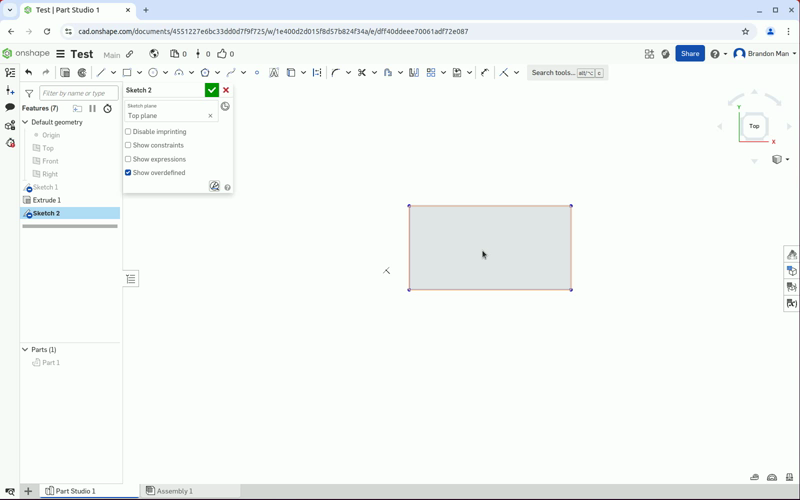
scroll(-6)
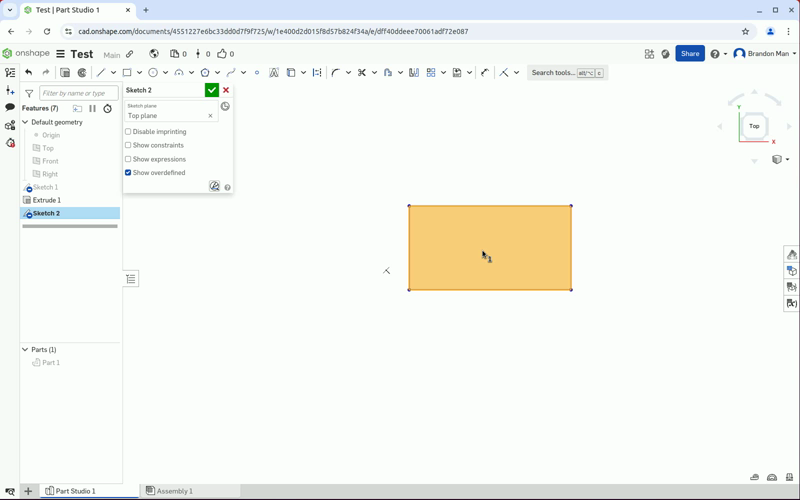
scroll(-6)
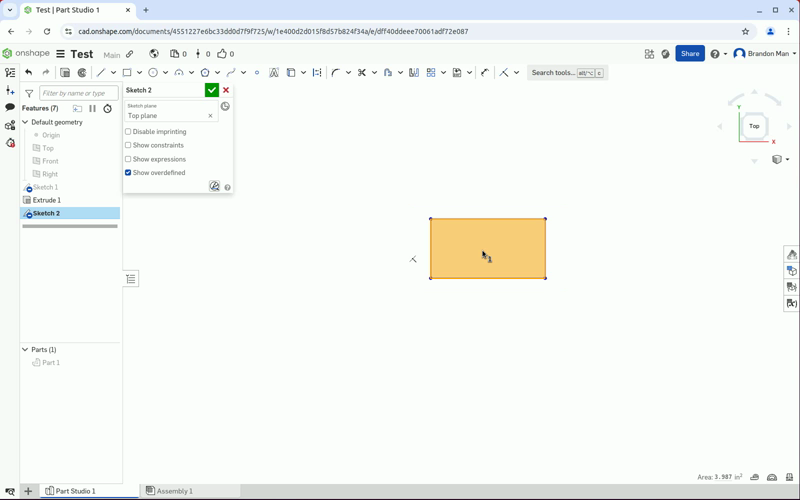
scroll(-6)
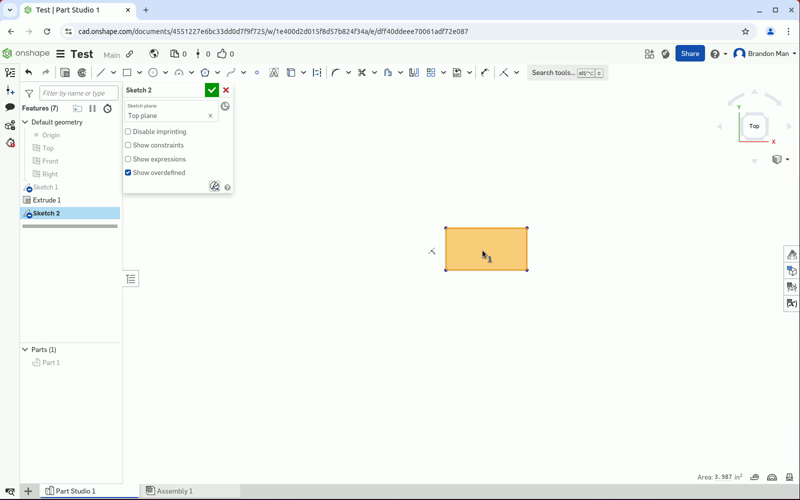
scroll(-6)
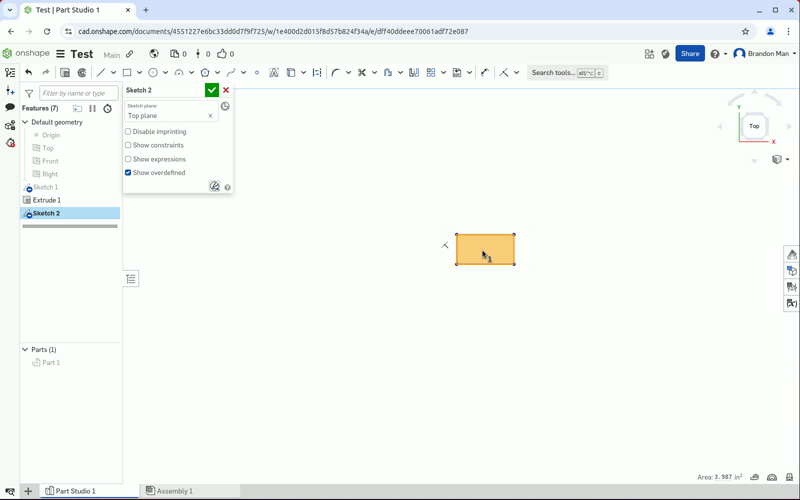
scroll(-6)
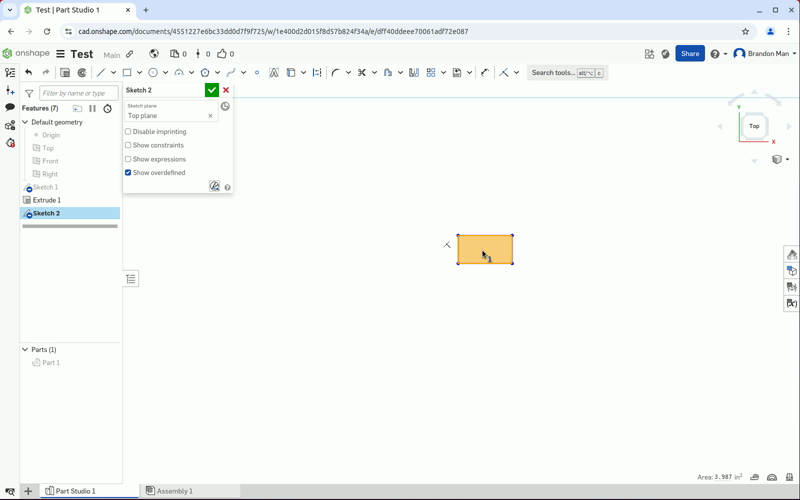
scroll(-6)
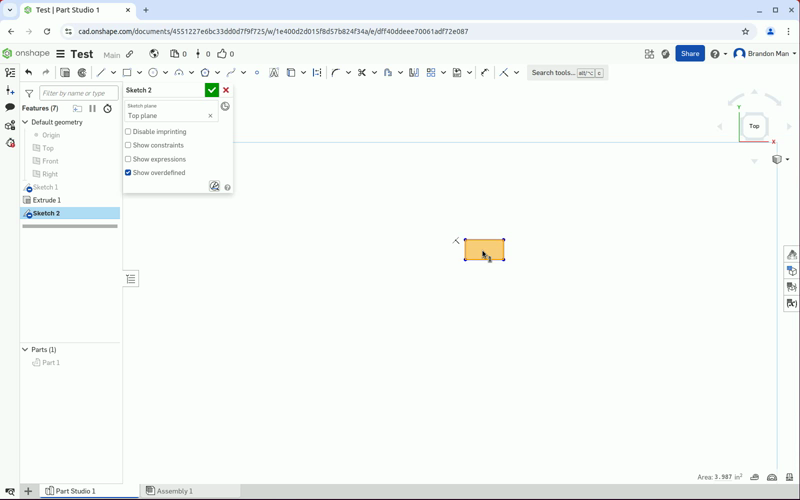
scroll(-6)
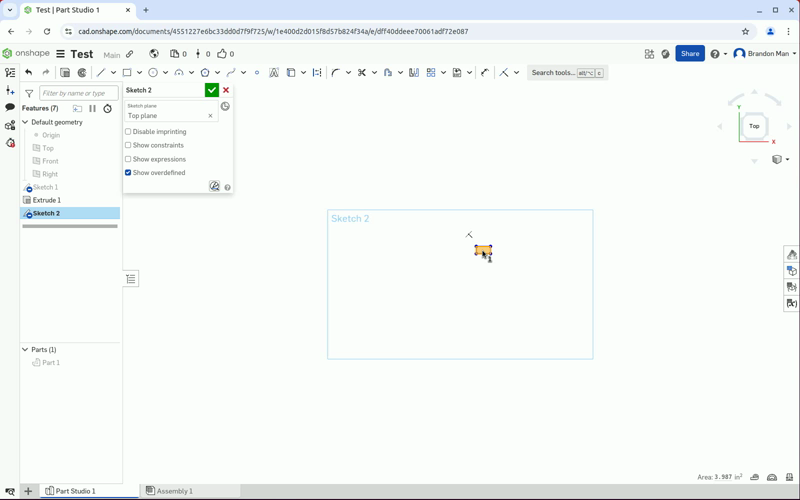
mouse_move(73, 352)
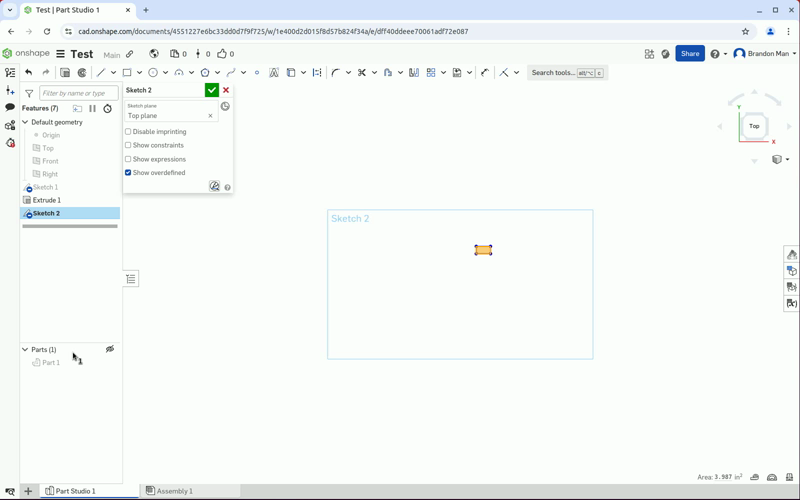
key(shift+y)
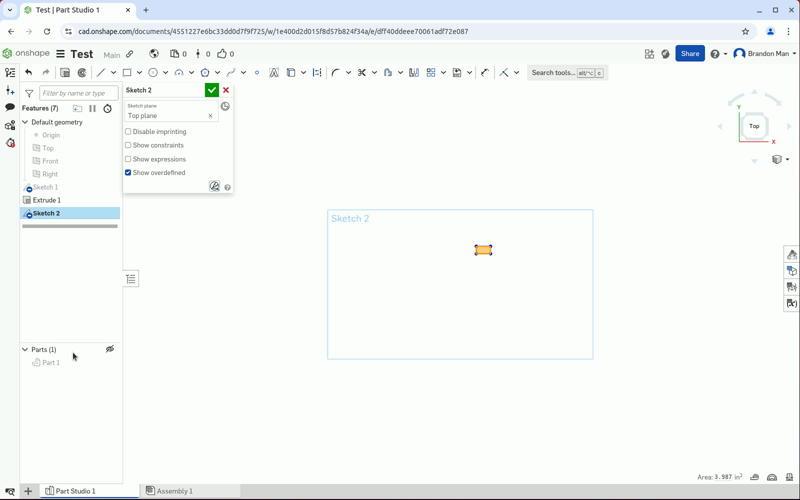
key(shift+e)
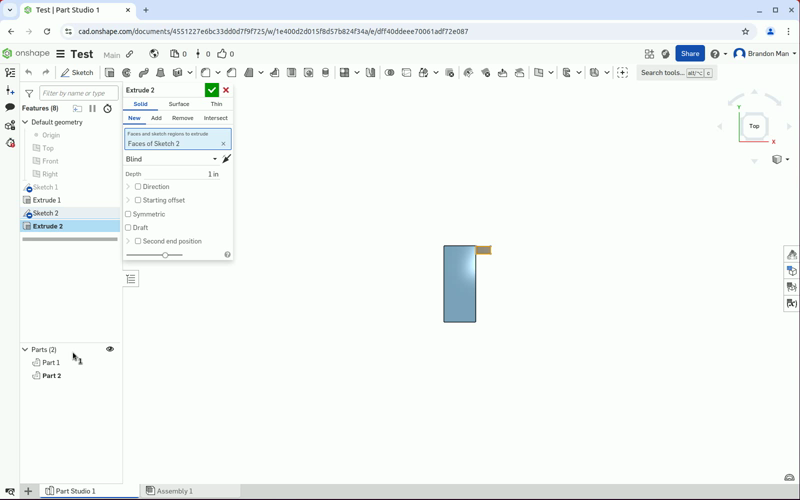
mouse_move(143, 106)
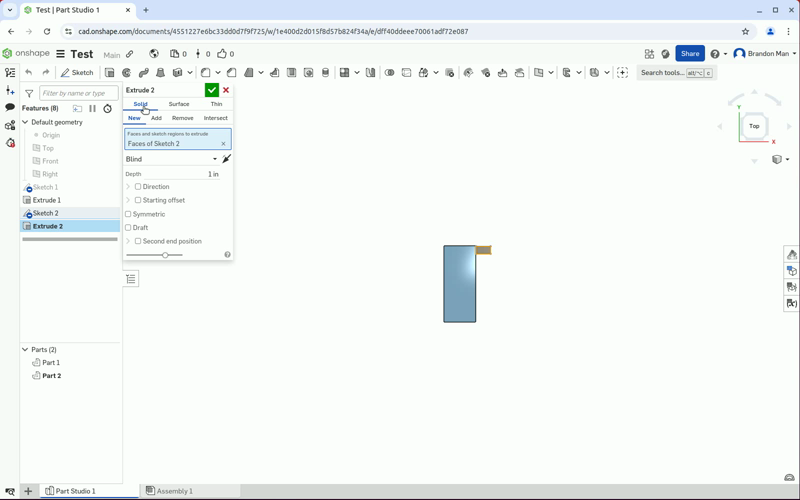
click(143, 106)
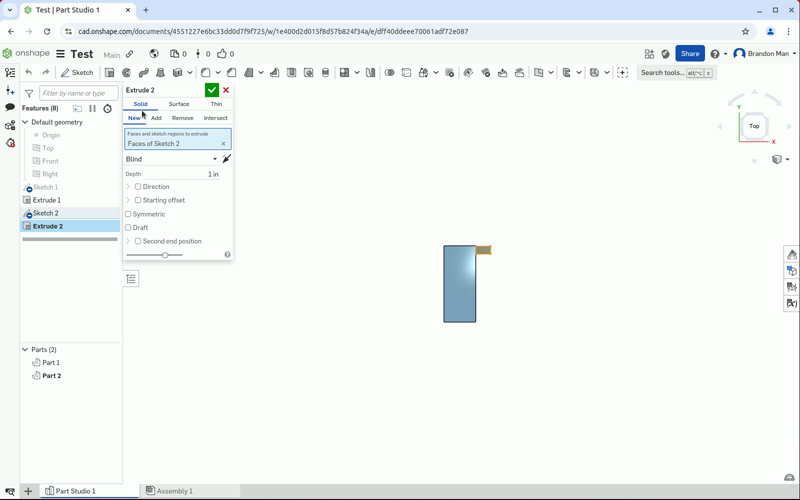
mouse_move(137, 120)
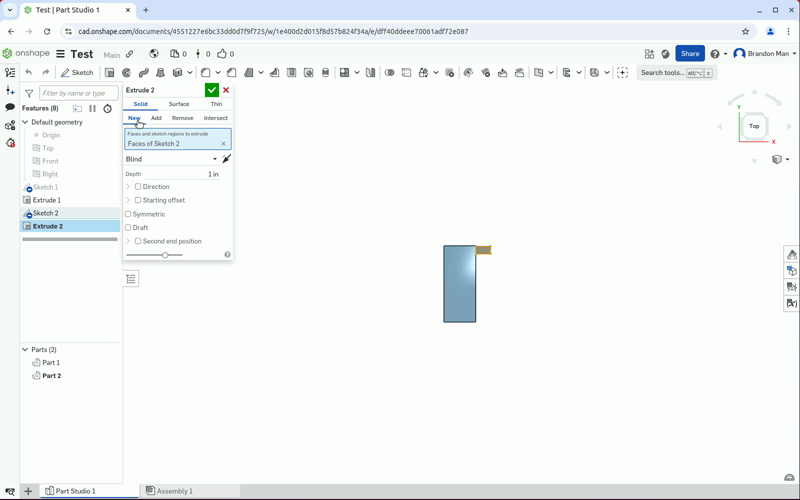
click(137, 120)
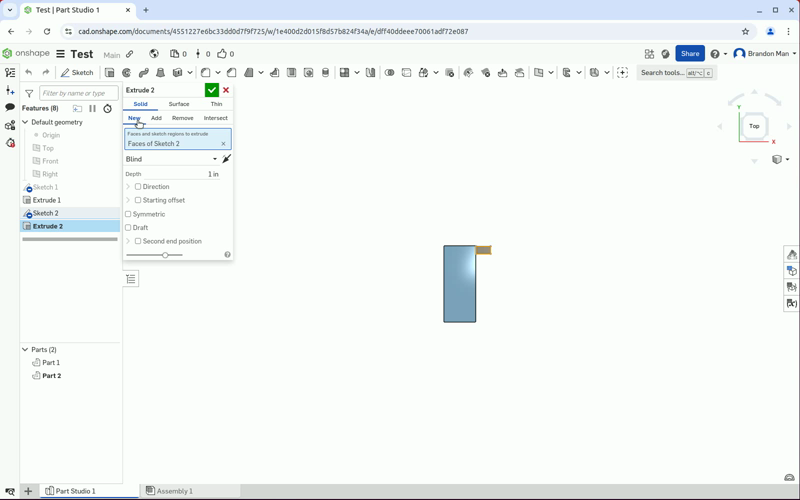
key(tab, 4)
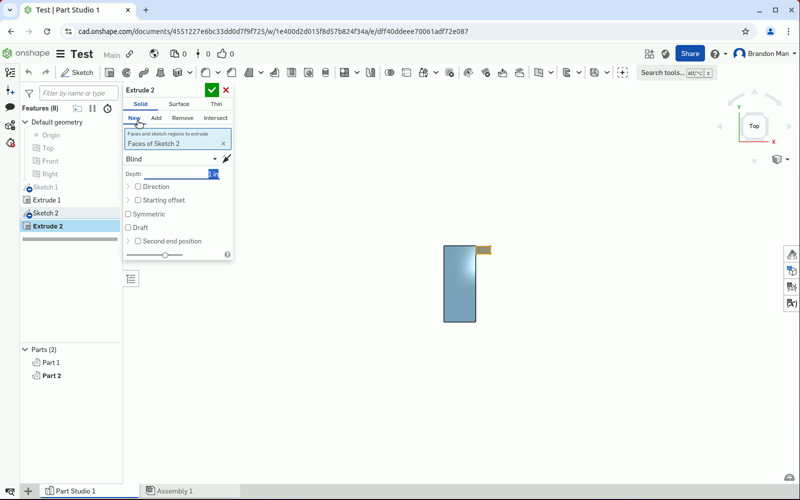
text(23.108)
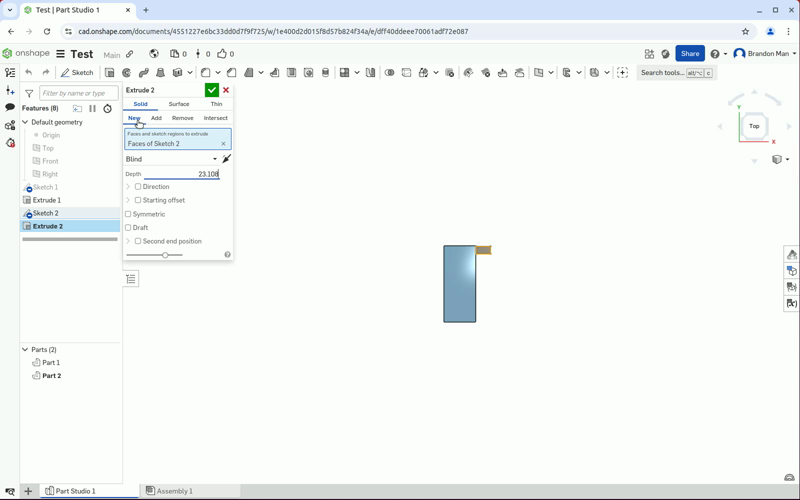
key(enter)
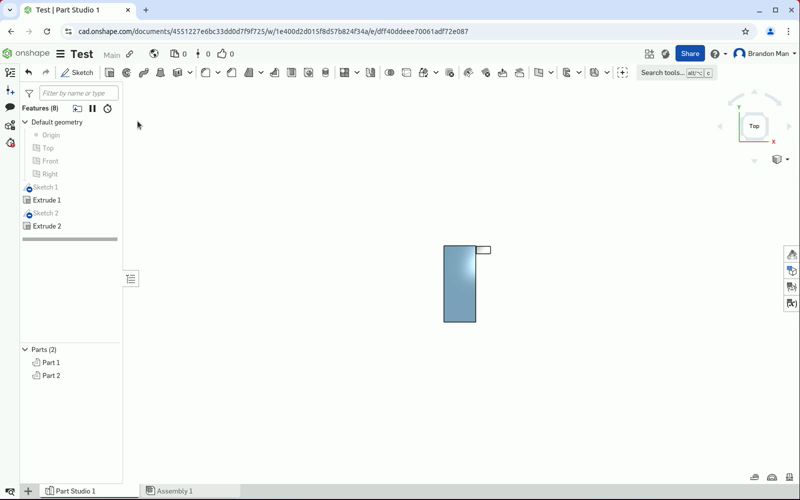
key(shift+h)
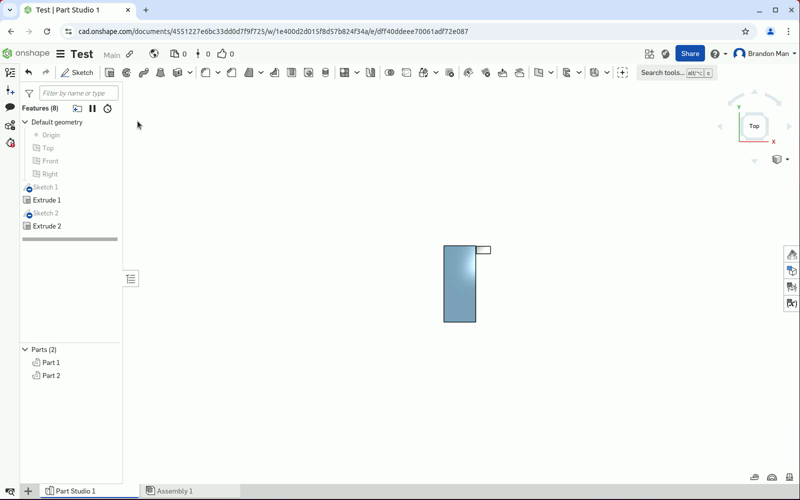
key(shift+h)
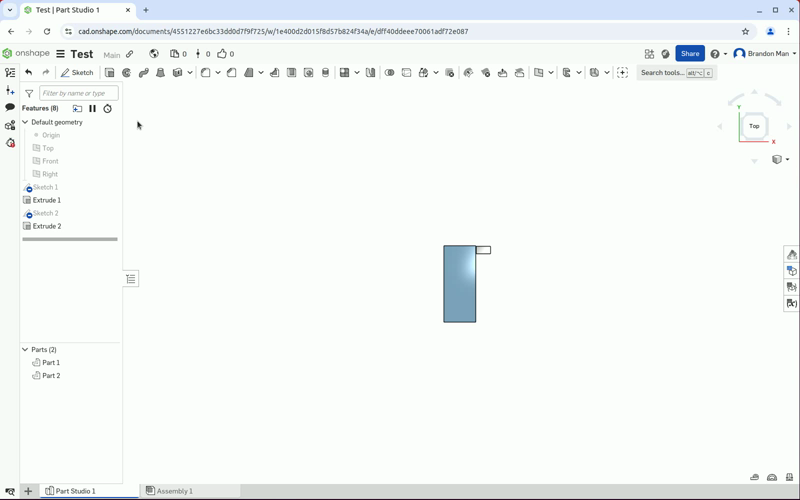
mouse_move(73, 189)
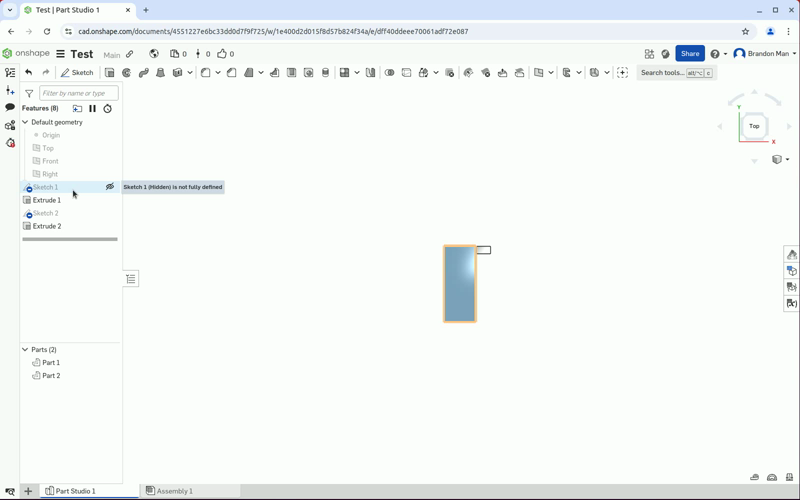
click(73, 189)
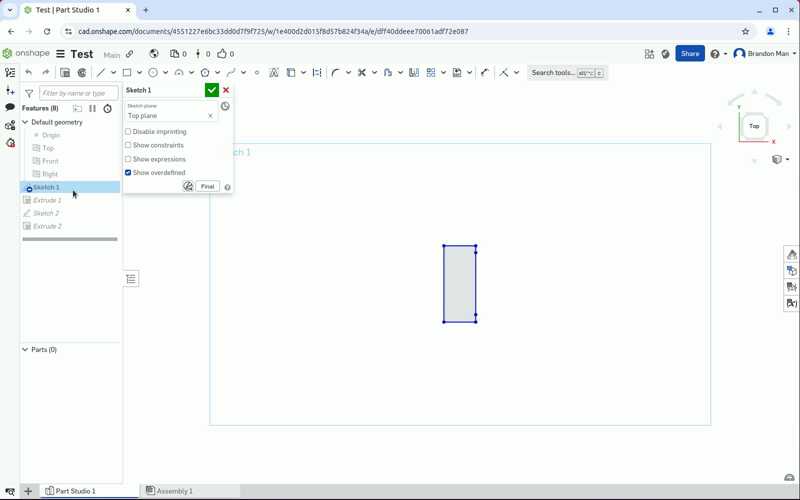
mouse_move(229, 92)
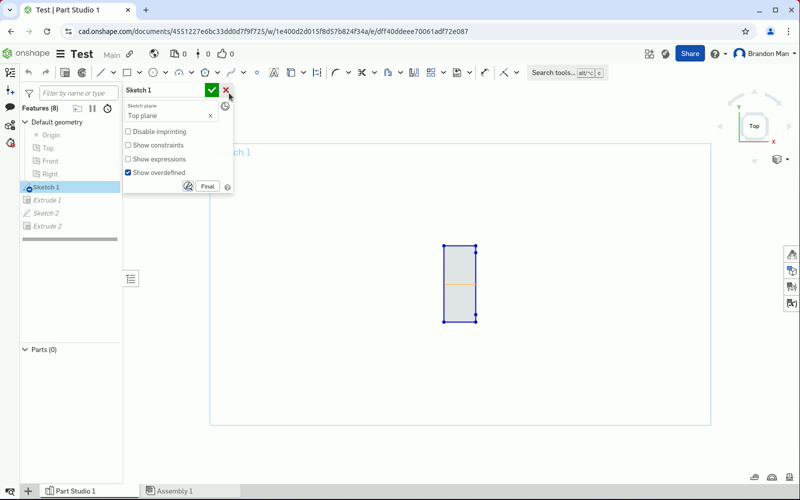
click(229, 92)
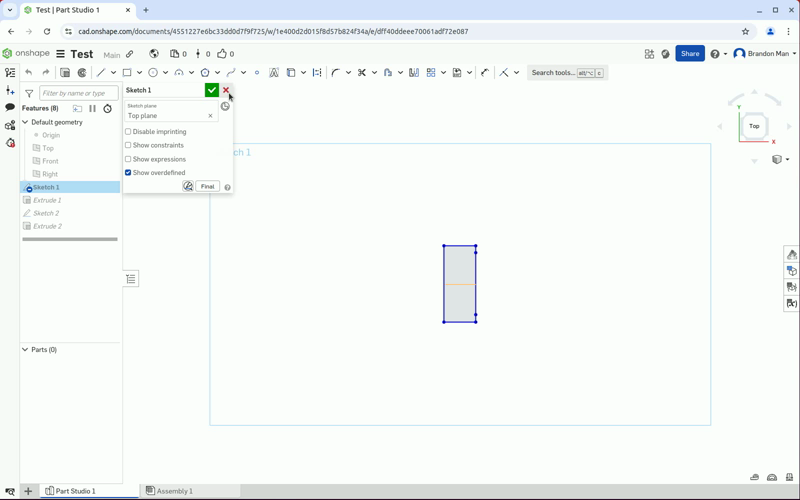
key(shift+s)
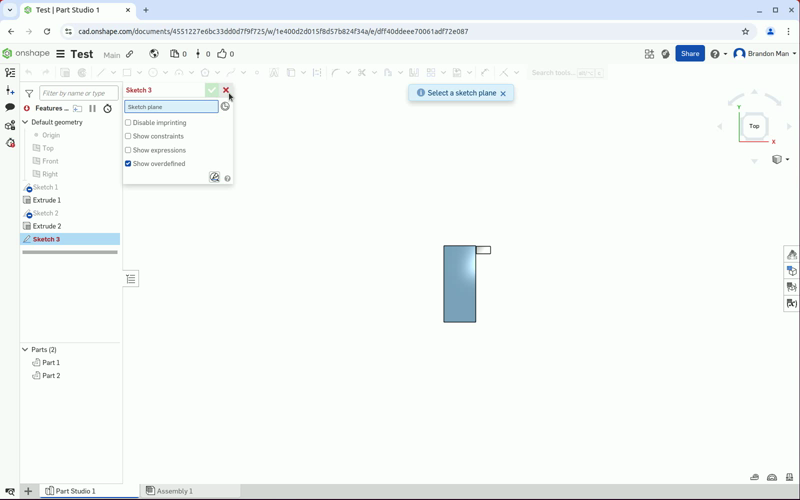
mouse_move(73, 150)
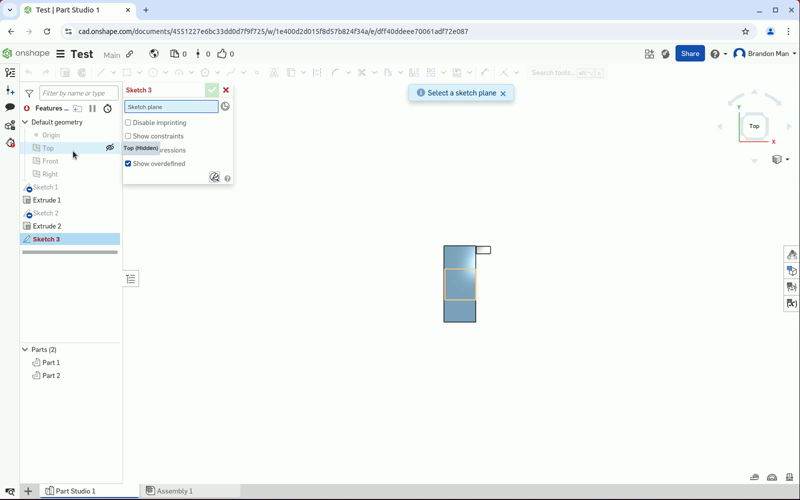
click(73, 150)
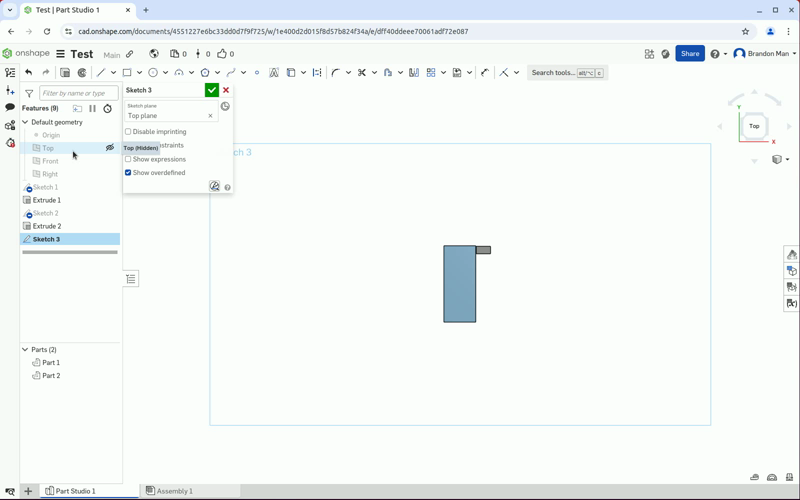
mouse_move(73, 352)
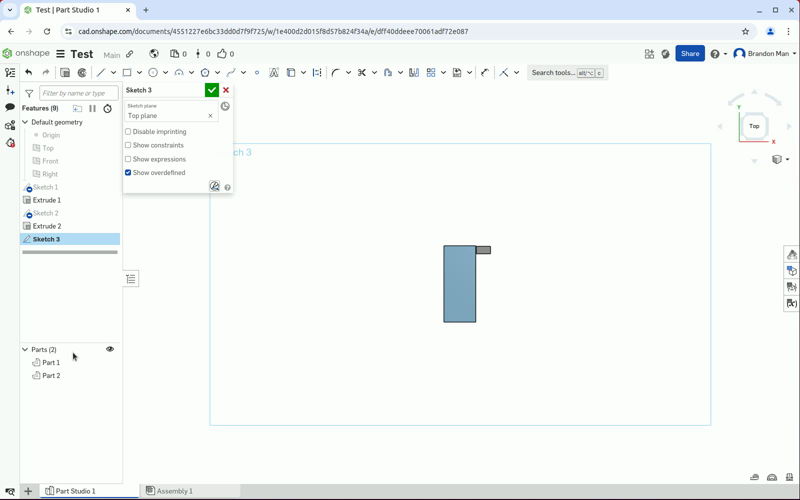
key(y)
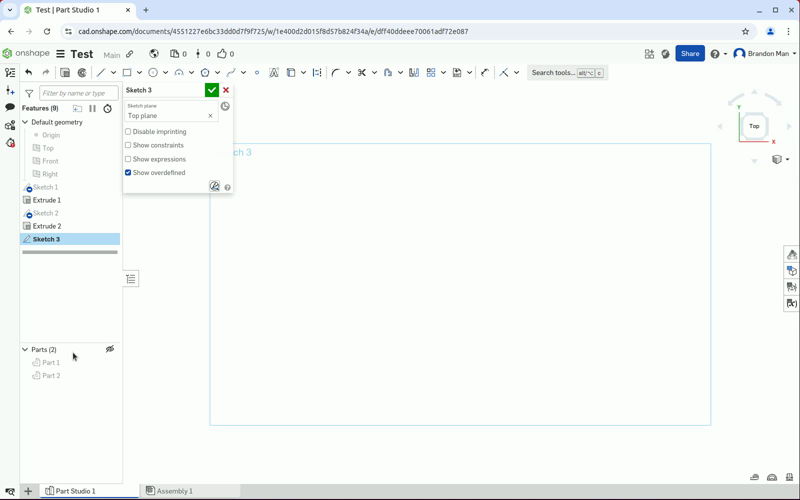
key(l)
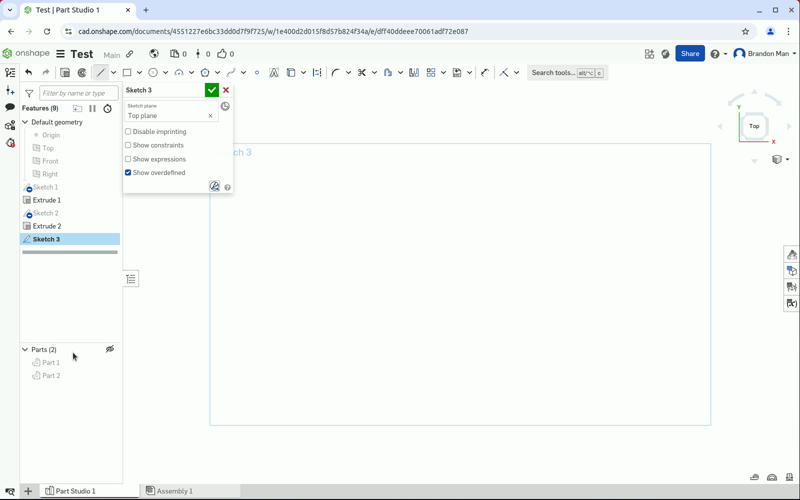
key_down(shift)
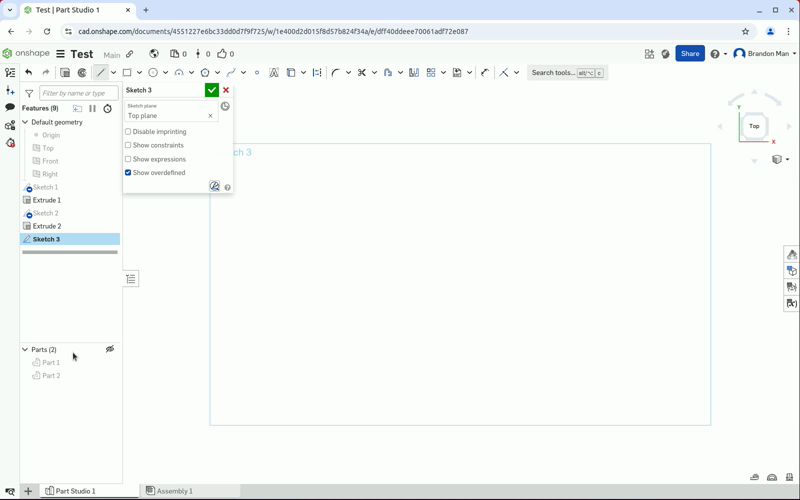
mouse_move(476, 318)
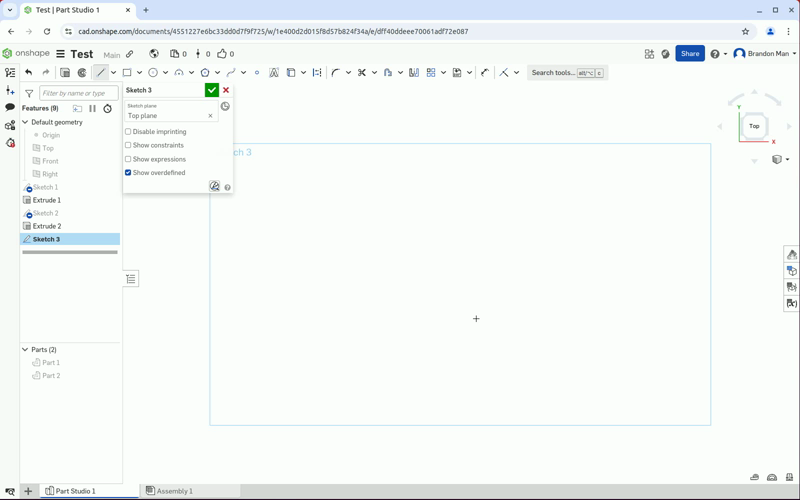
click(476, 318)
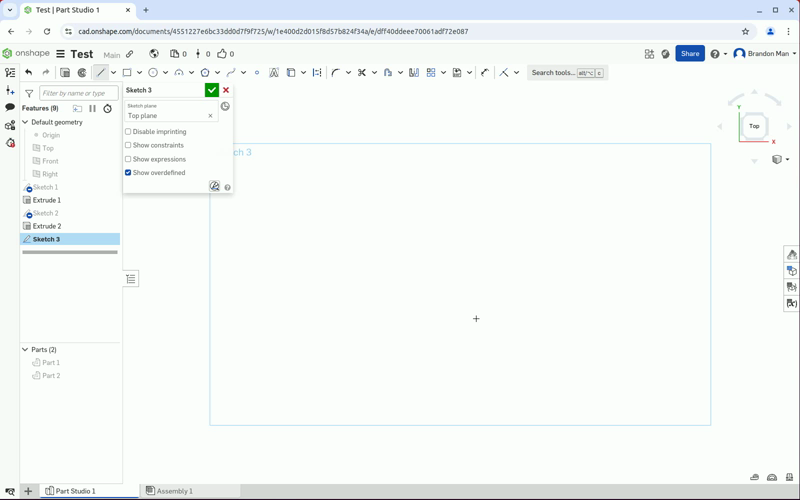
key_up(shift)
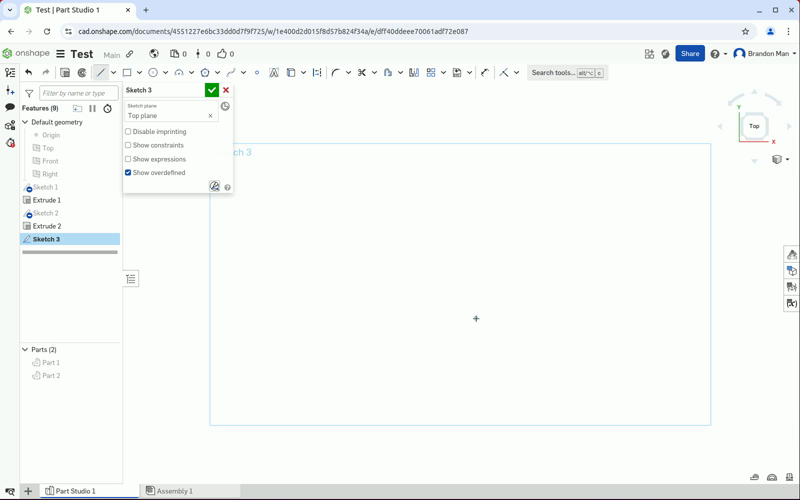
key_down(shift)
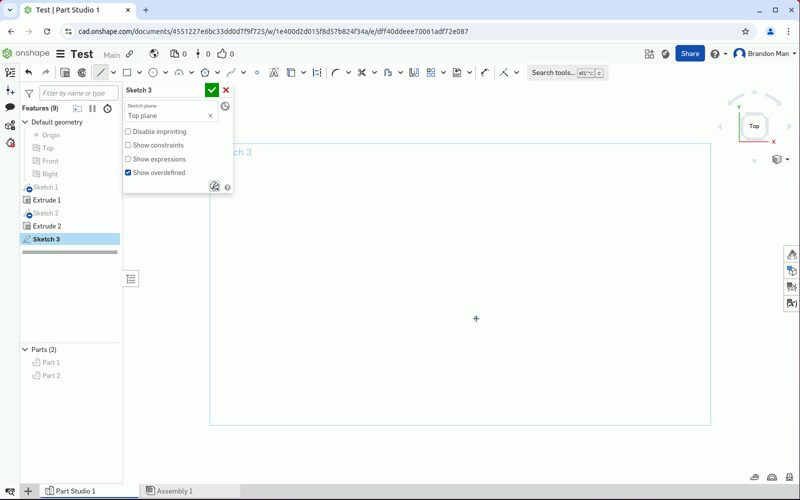
mouse_move(506, 318)
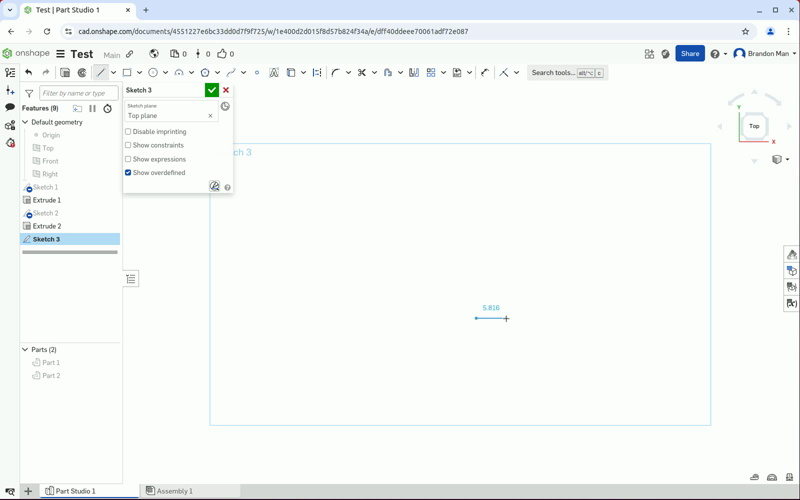
mouse_move(489, 318)
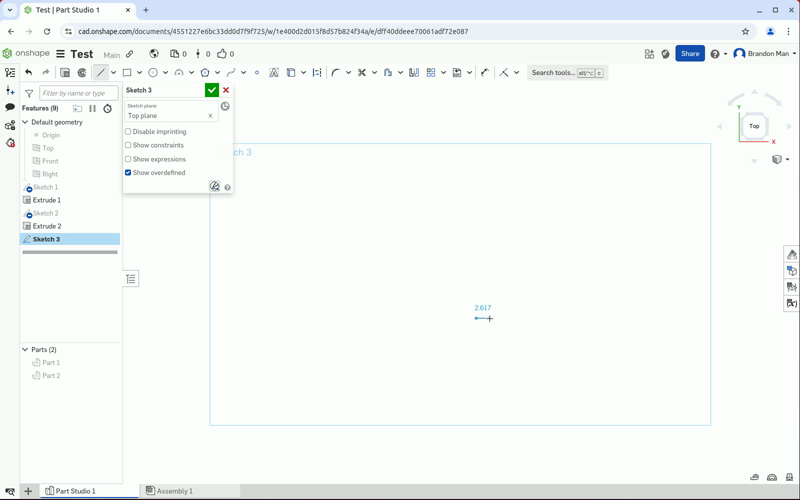
click(489, 318)
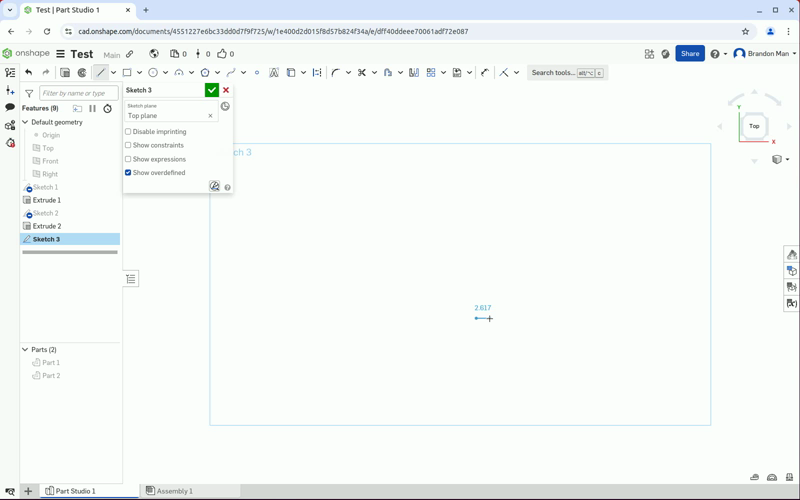
key_up(shift)
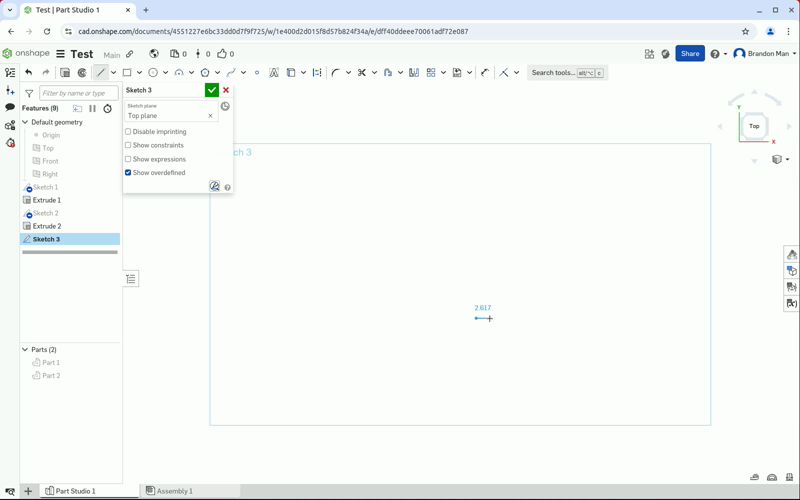
key_down(shift)
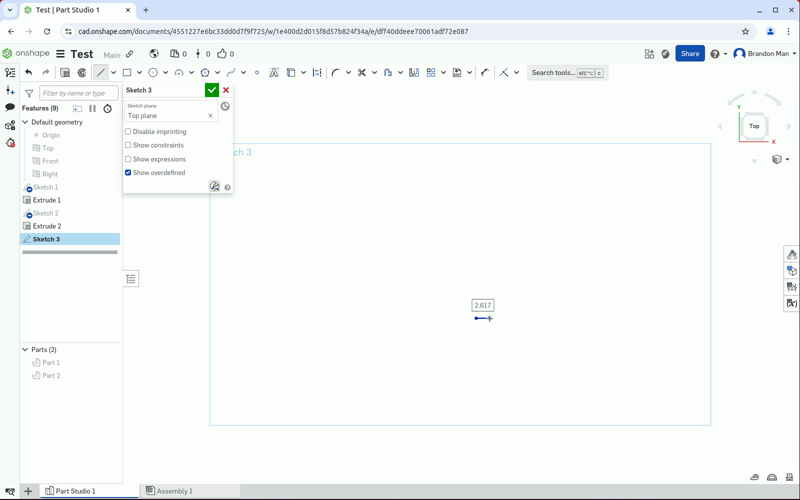
mouse_move(519, 318)
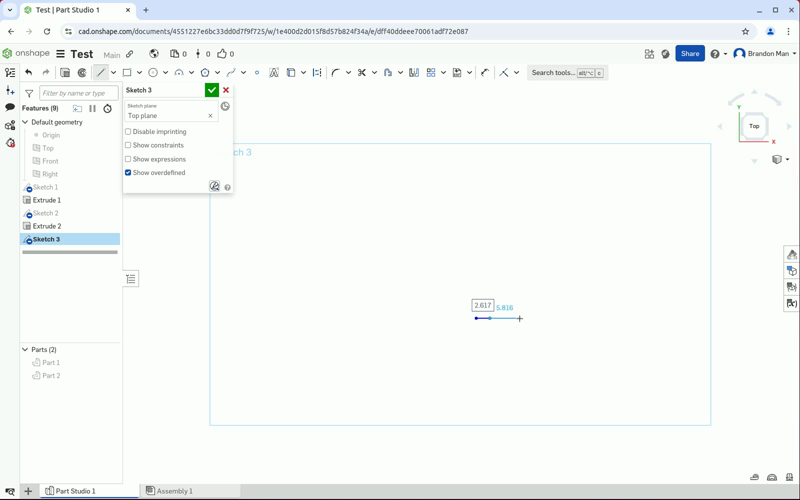
mouse_move(489, 311)
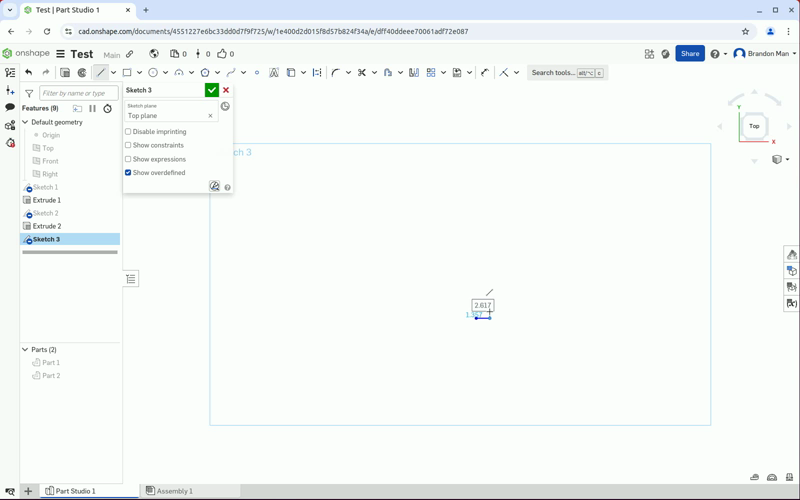
scroll(6)
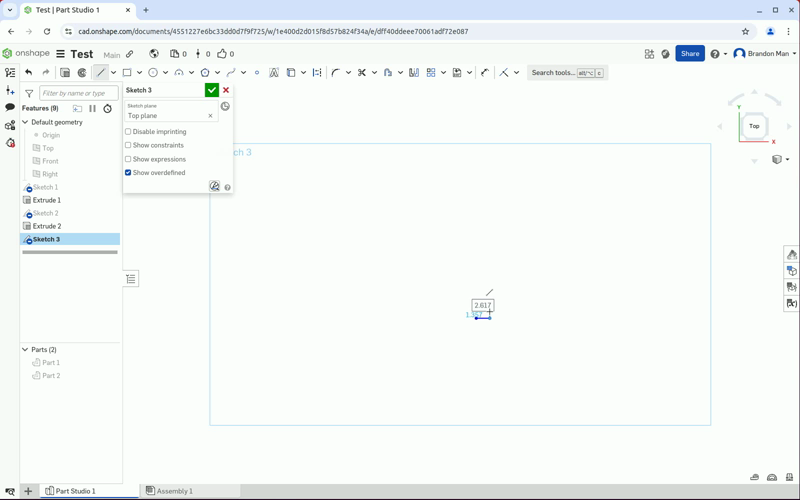
scroll(6)
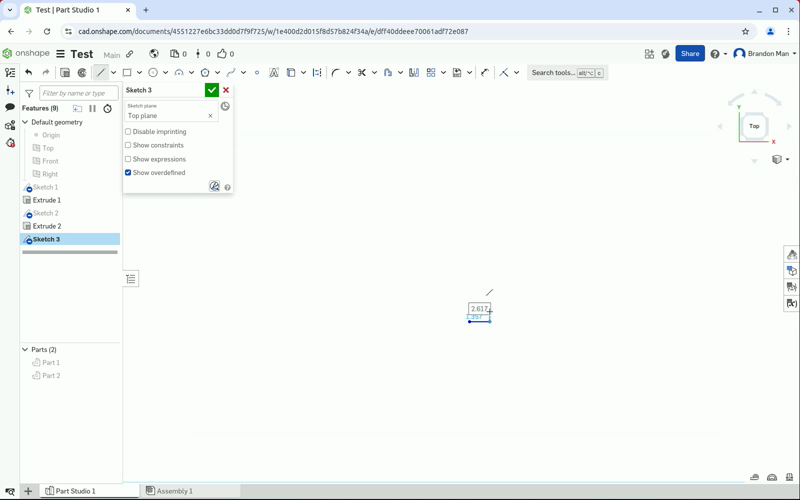
scroll(6)
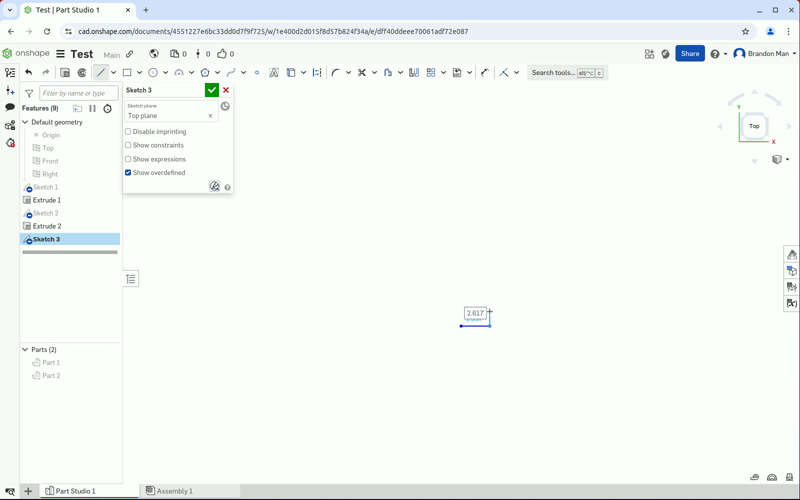
scroll(6)
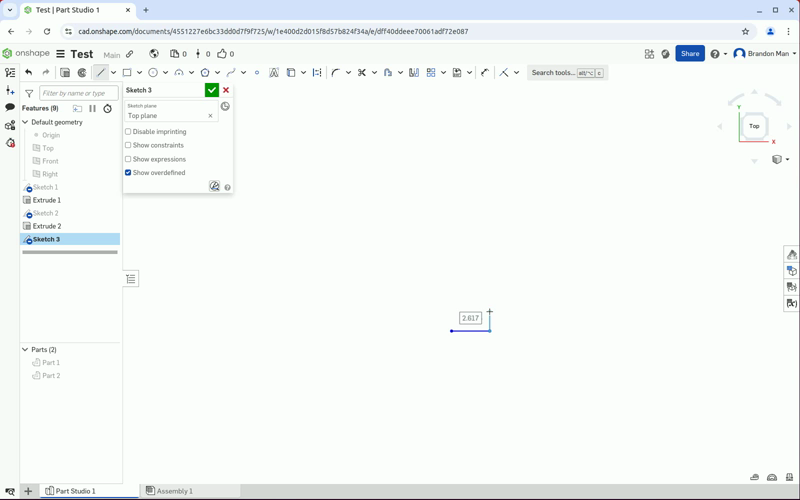
scroll(6)
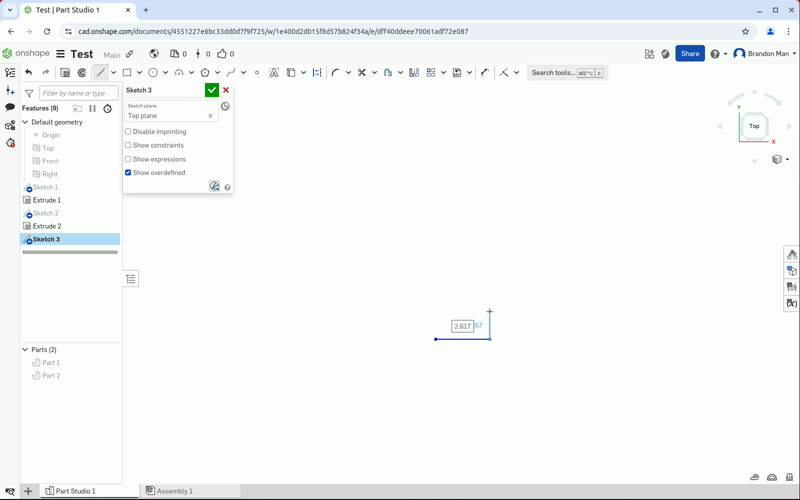
scroll(6)
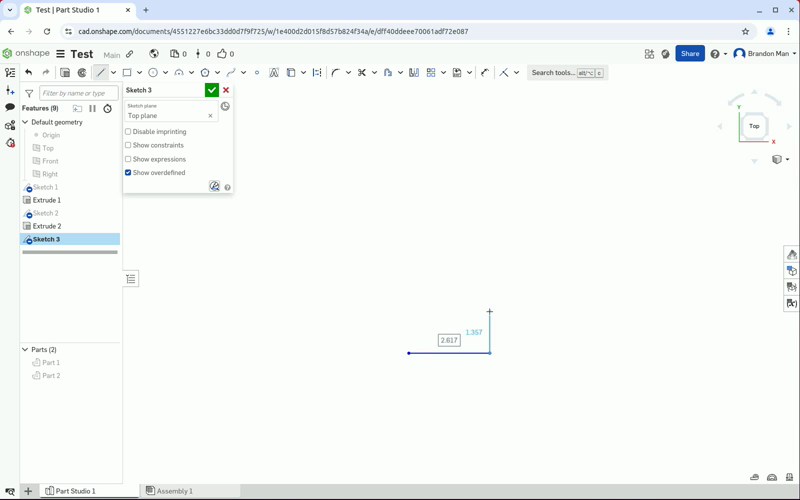
scroll(6)
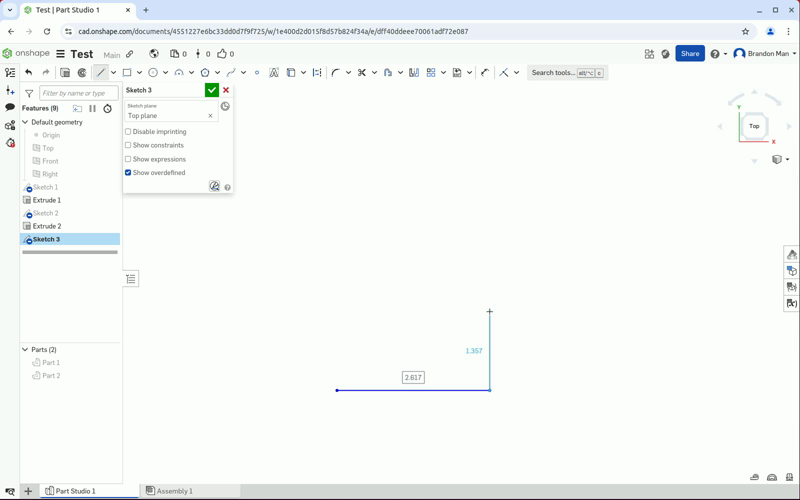
click(489, 311)
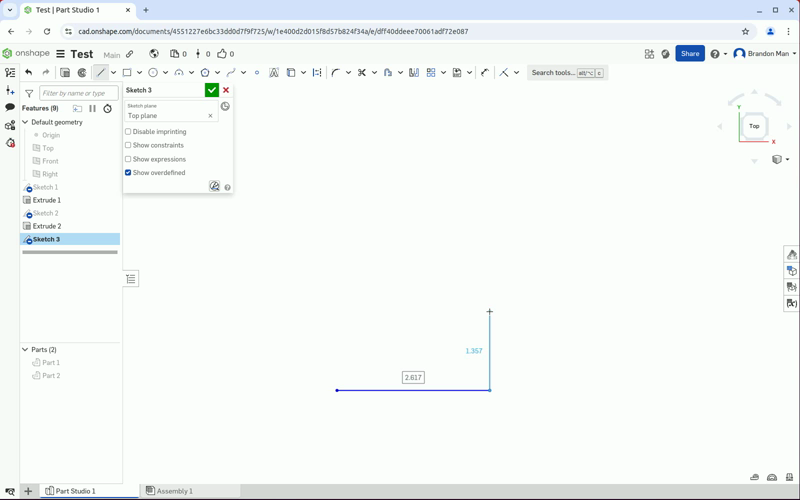
scroll(-6)
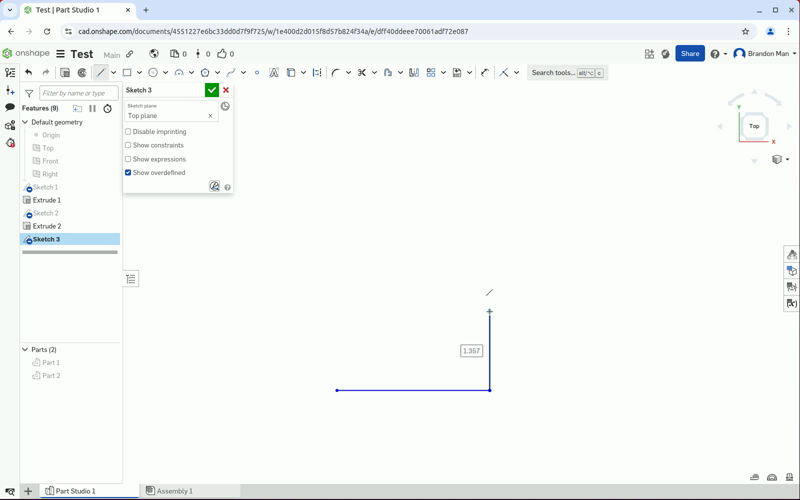
scroll(-6)
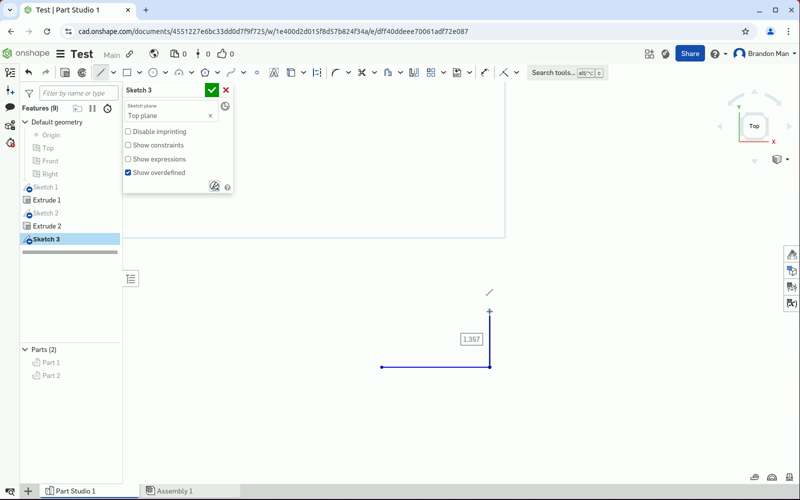
scroll(-6)
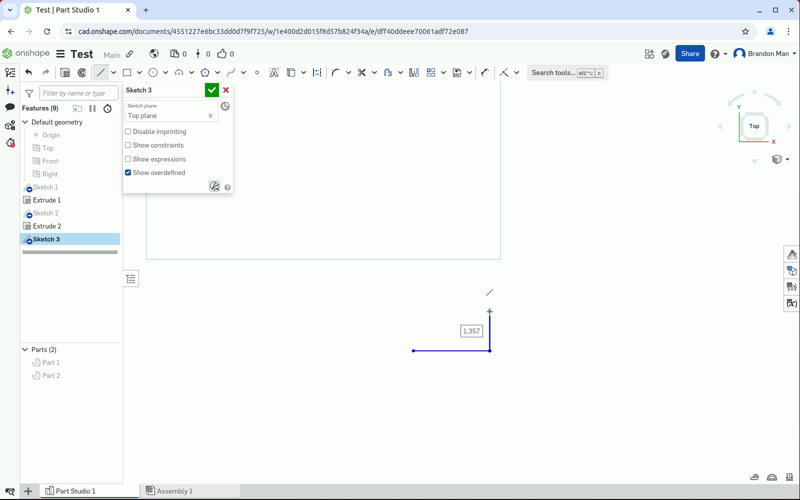
scroll(-6)
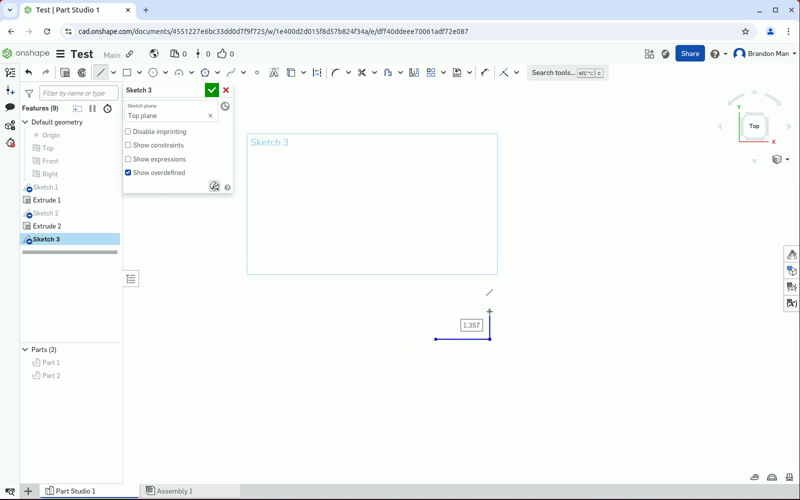
scroll(-6)
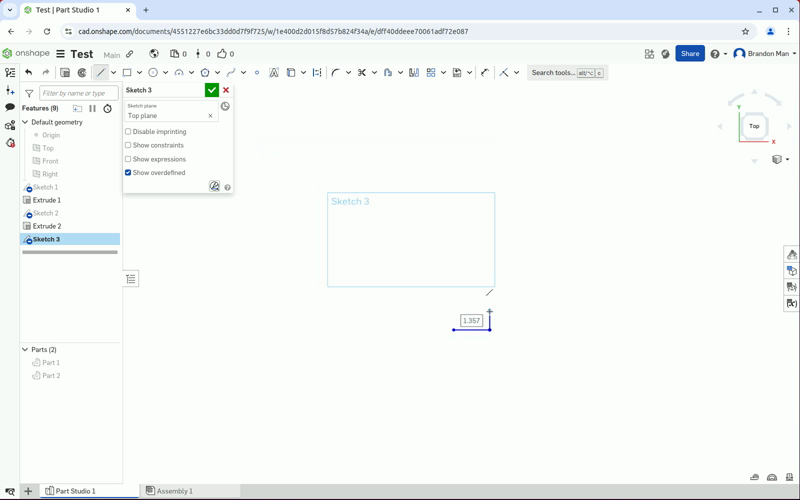
scroll(-6)
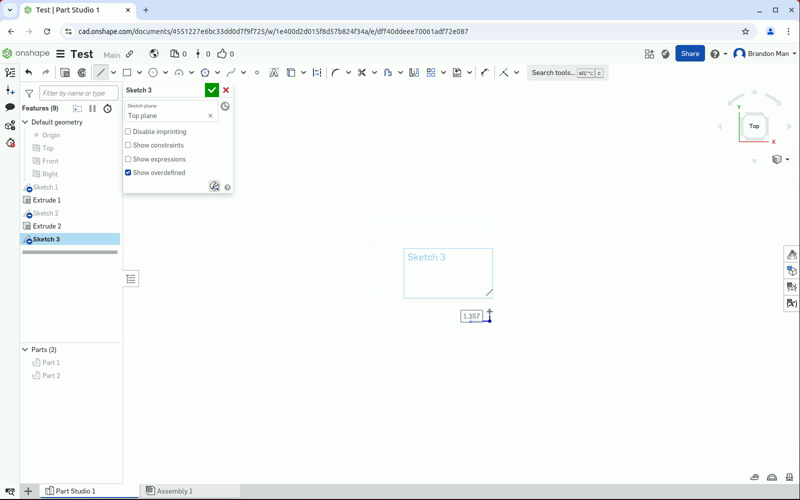
scroll(-6)
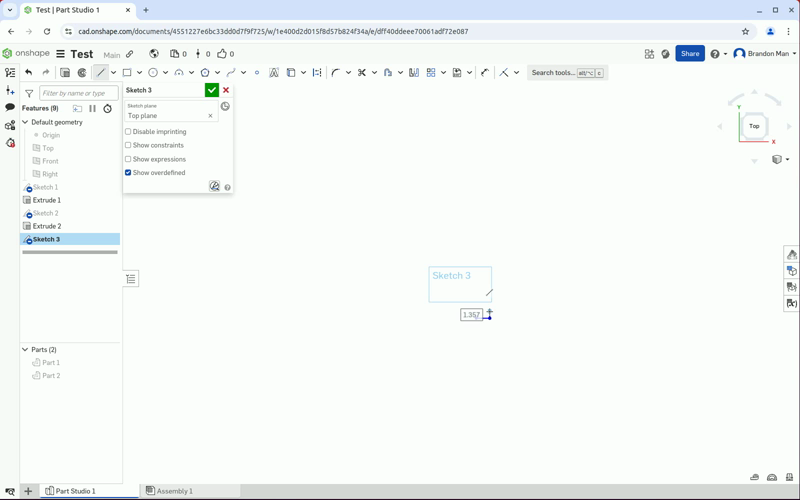
key_up(shift)
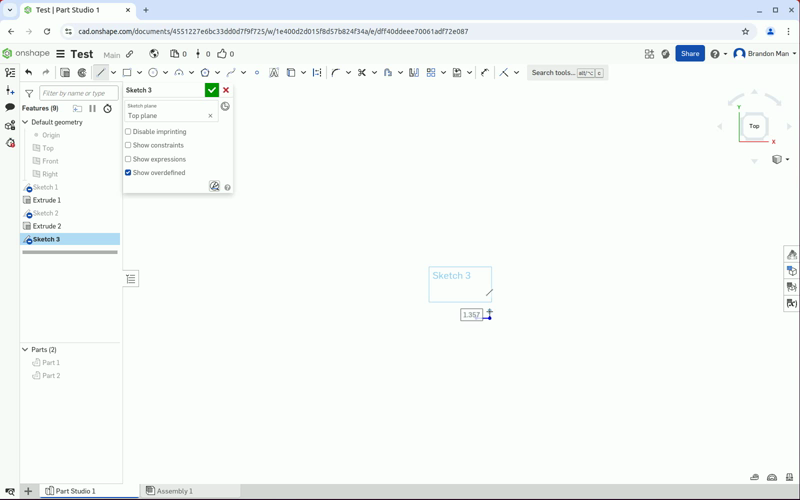
key_down(shift)
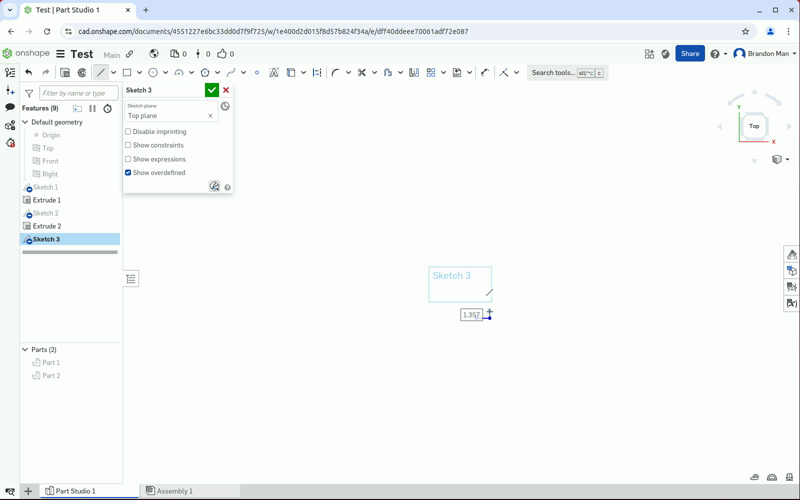
mouse_move(519, 311)
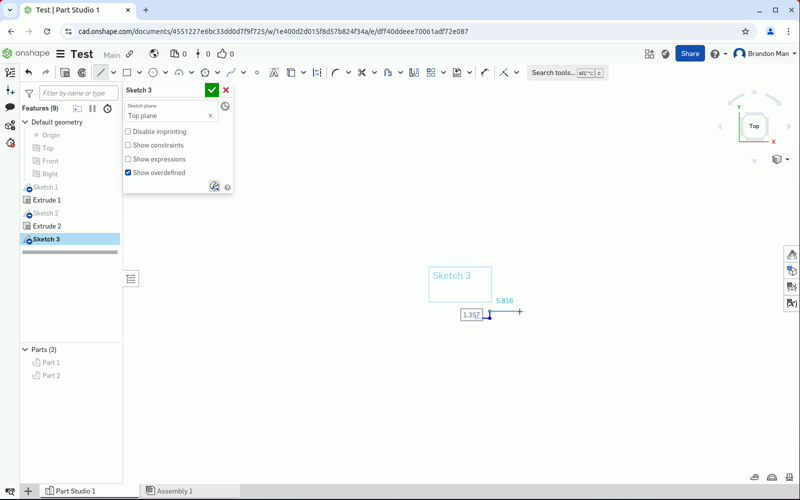
mouse_move(476, 311)
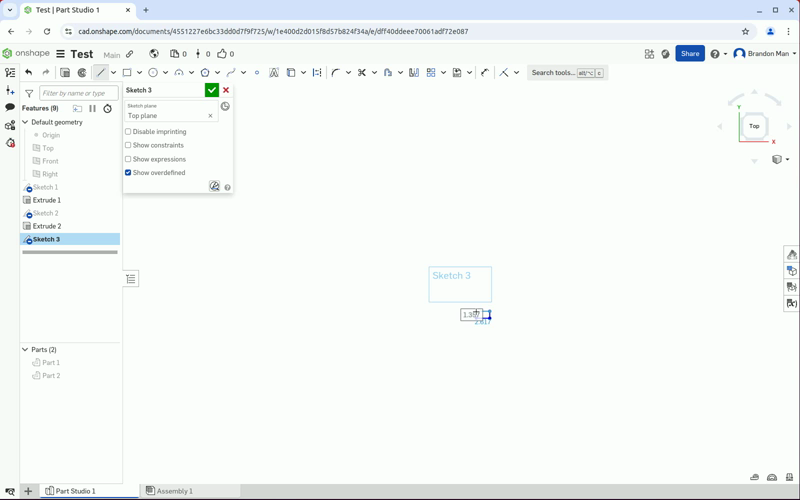
click(476, 311)
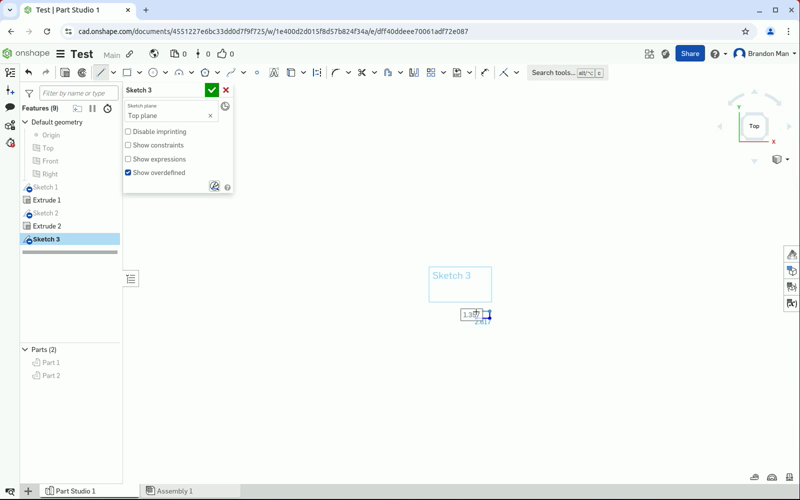
key_up(shift)
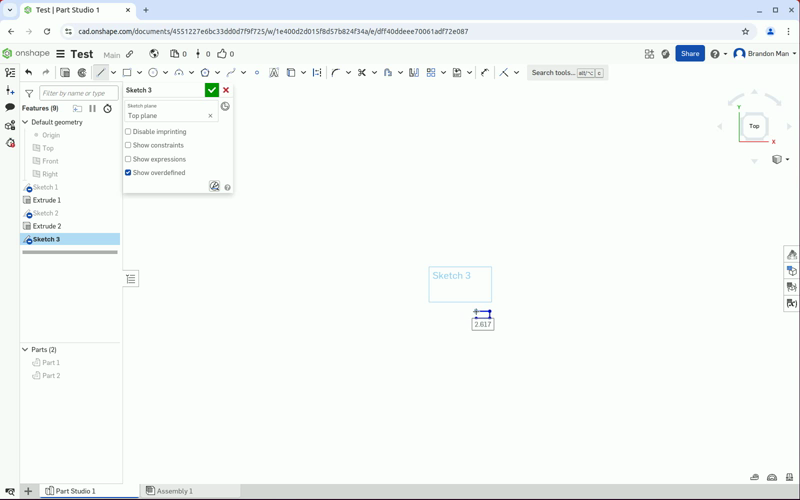
mouse_move(506, 311)
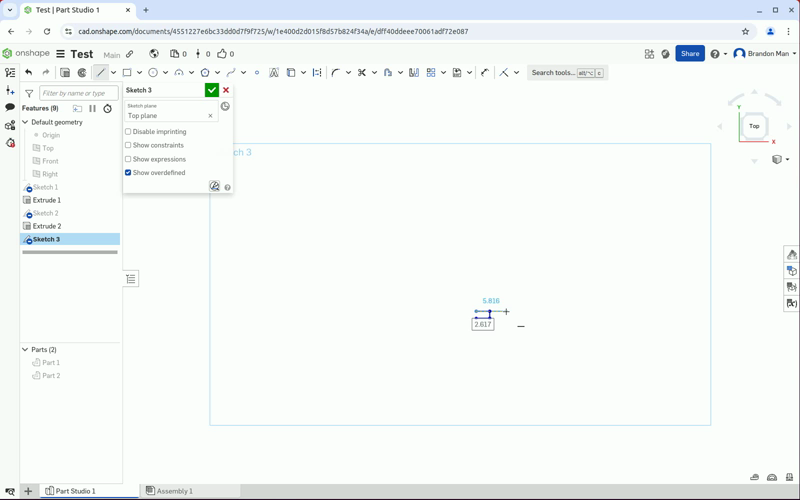
key_down(shift)
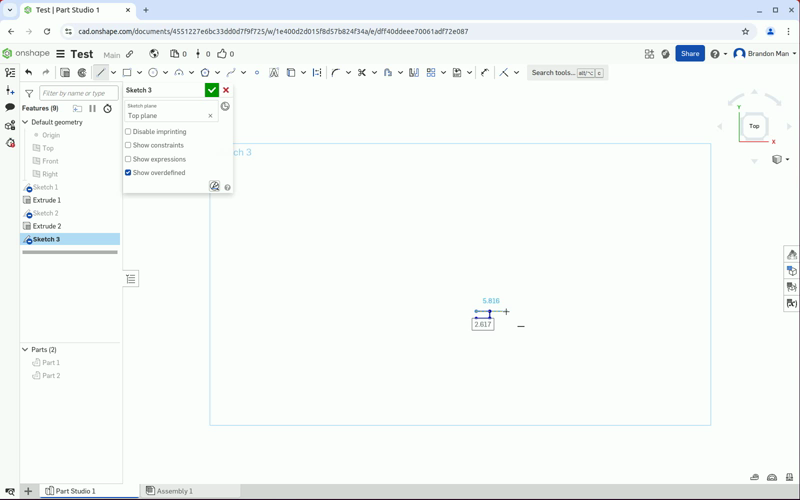
mouse_move(476, 318)
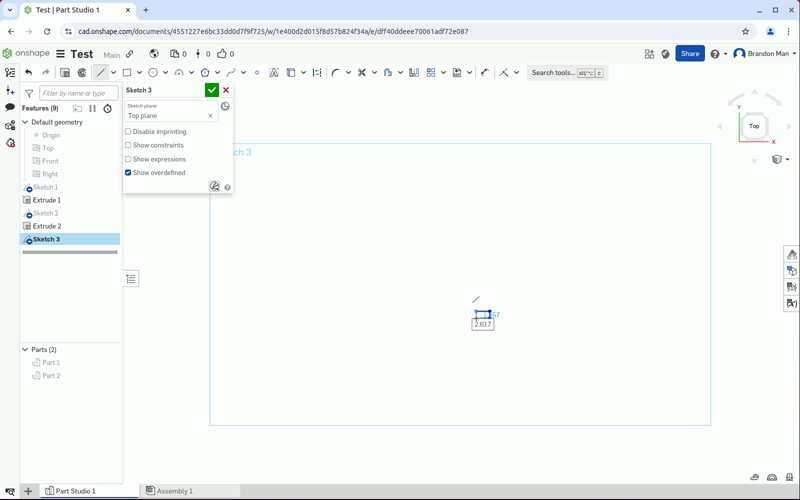
scroll(6)
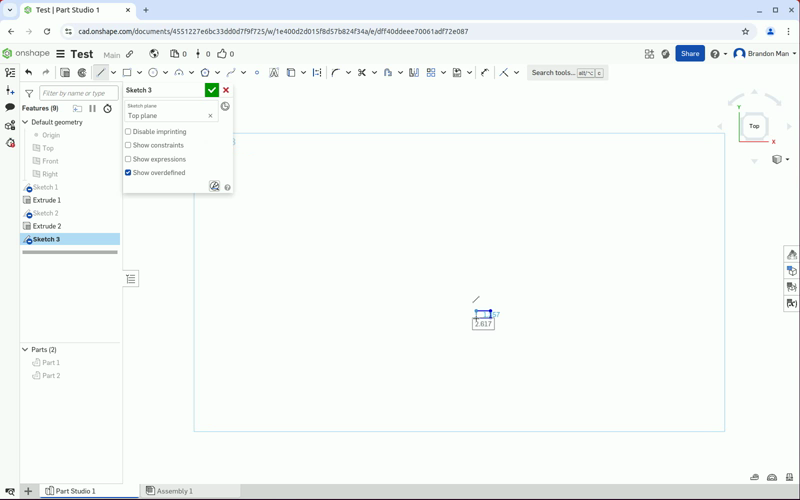
scroll(6)
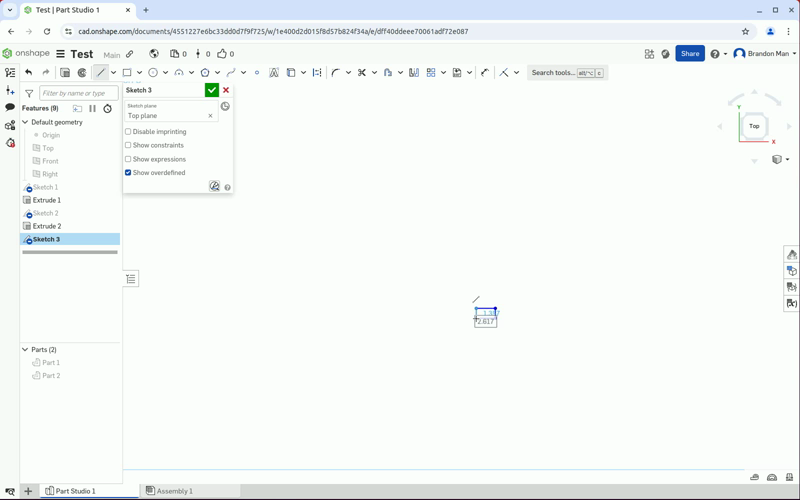
scroll(6)
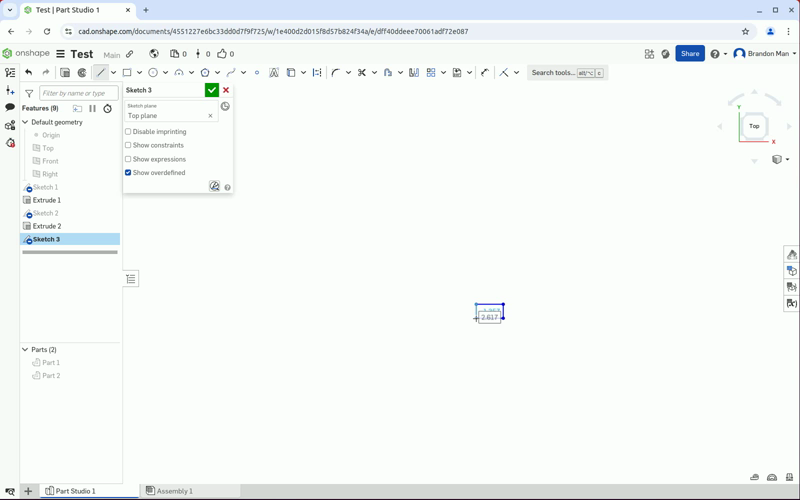
scroll(6)
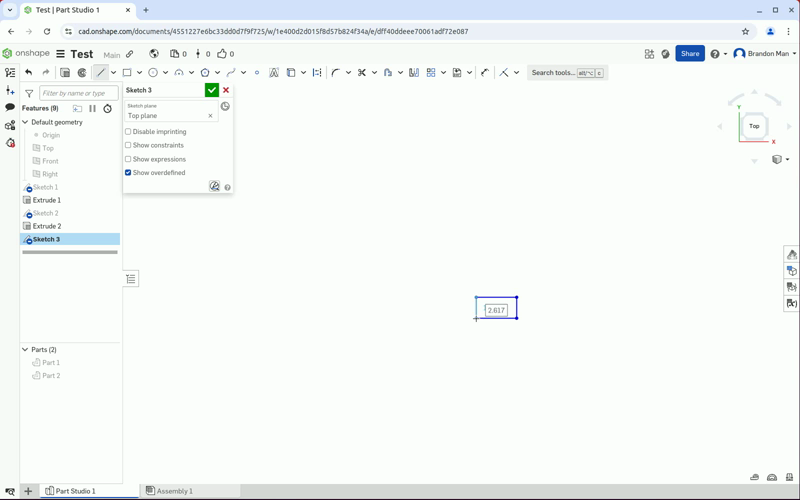
scroll(6)
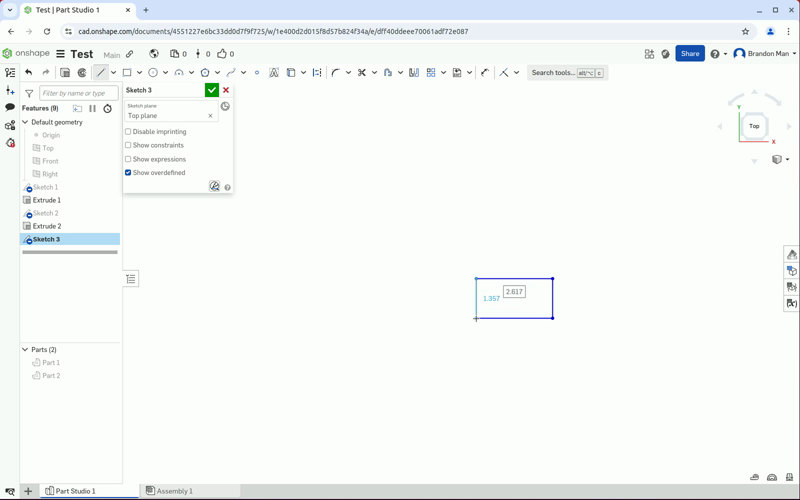
scroll(6)
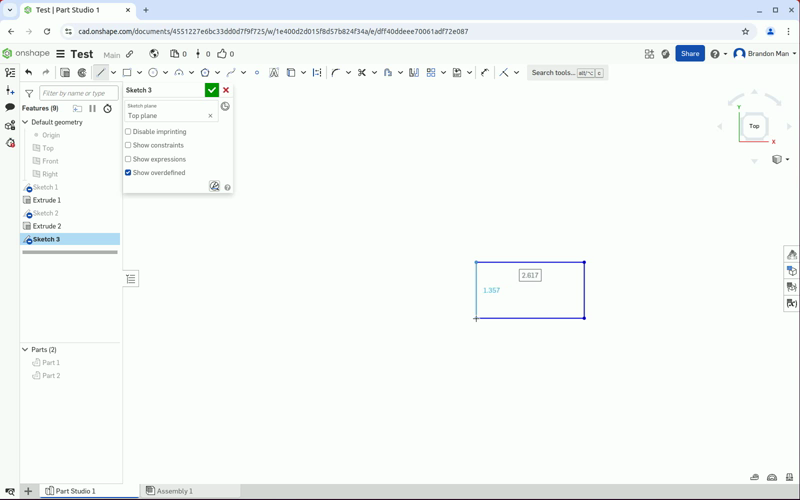
scroll(6)
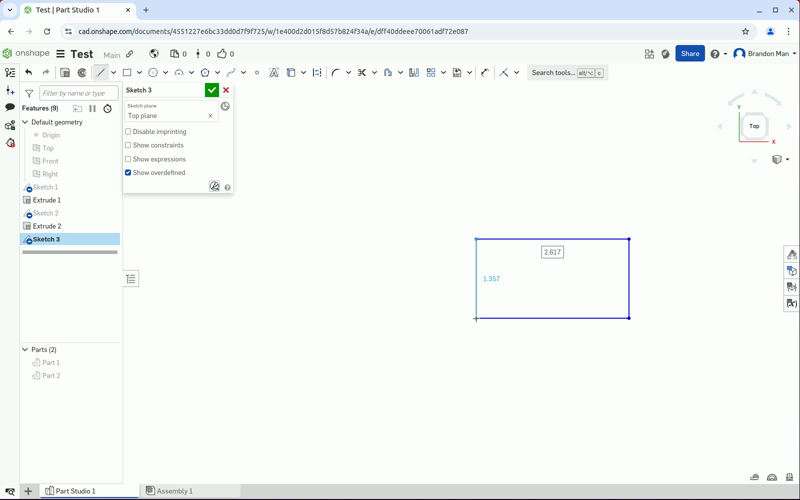
key_up(shift)
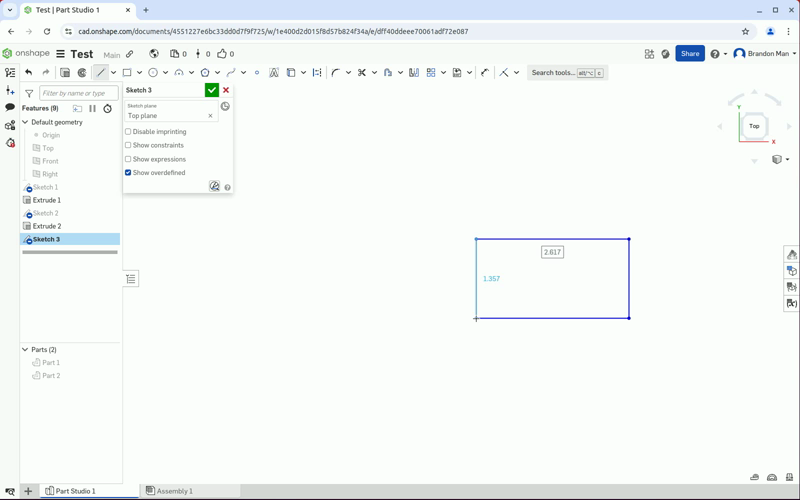
click(476, 318)
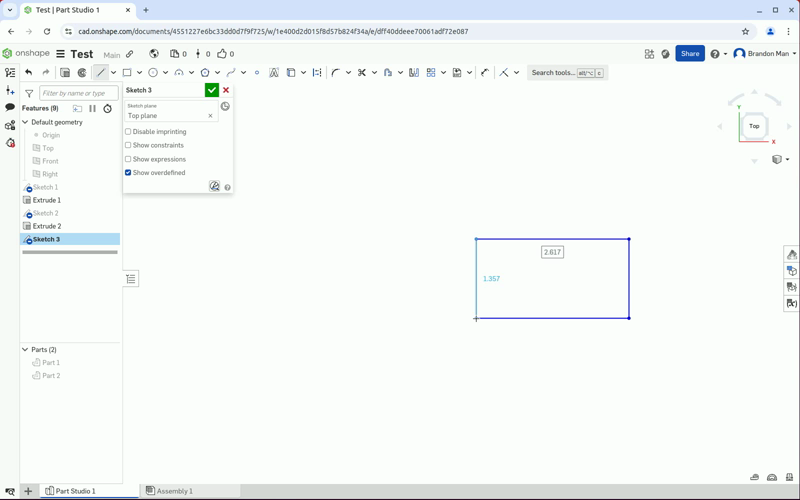
scroll(-6)
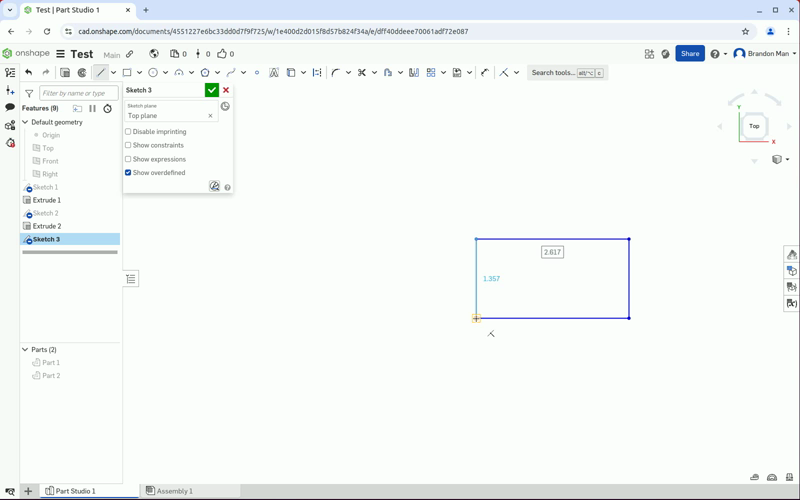
scroll(-6)
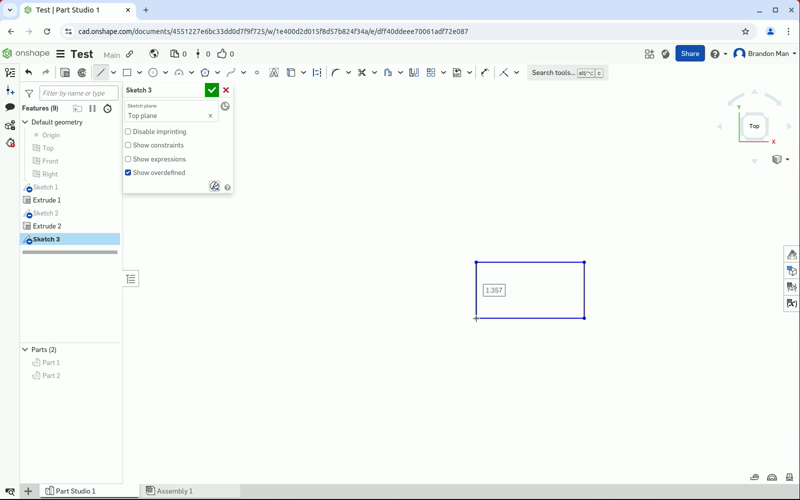
scroll(-6)
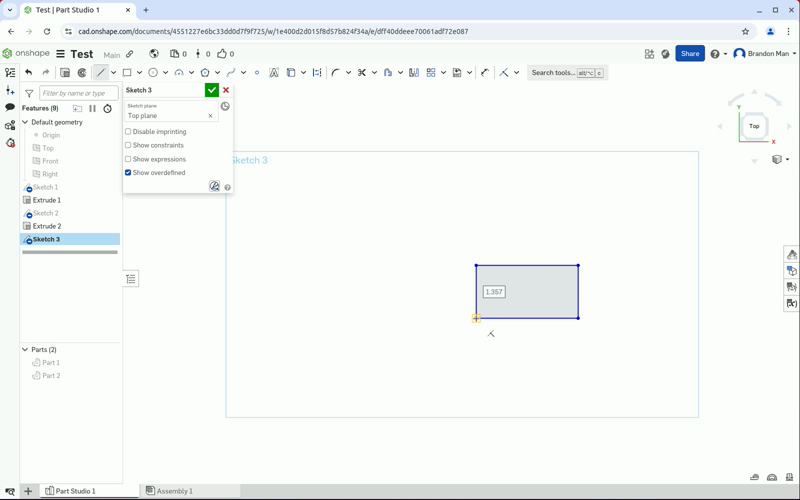
scroll(-6)
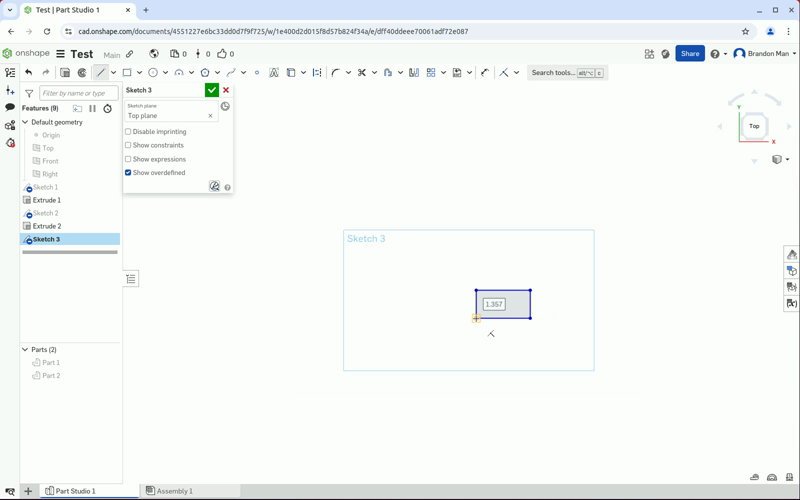
scroll(-6)
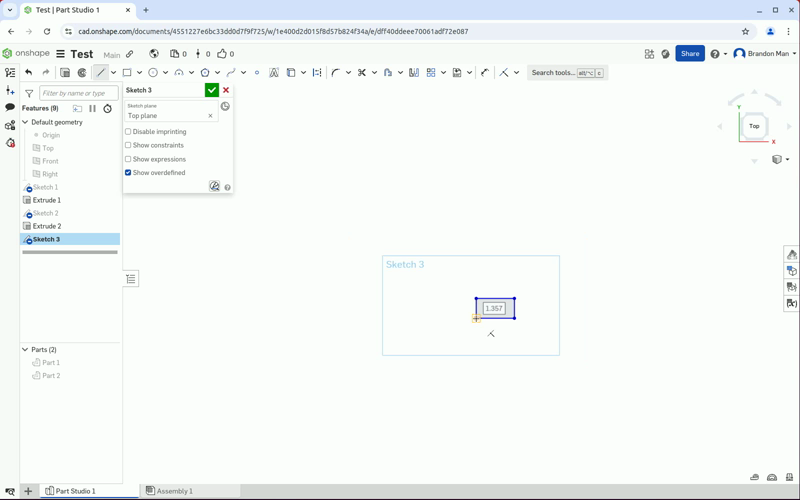
scroll(-6)
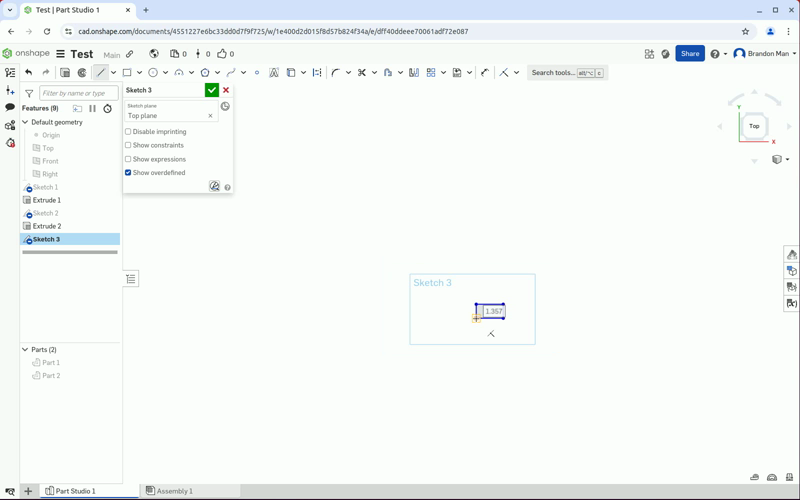
scroll(-6)
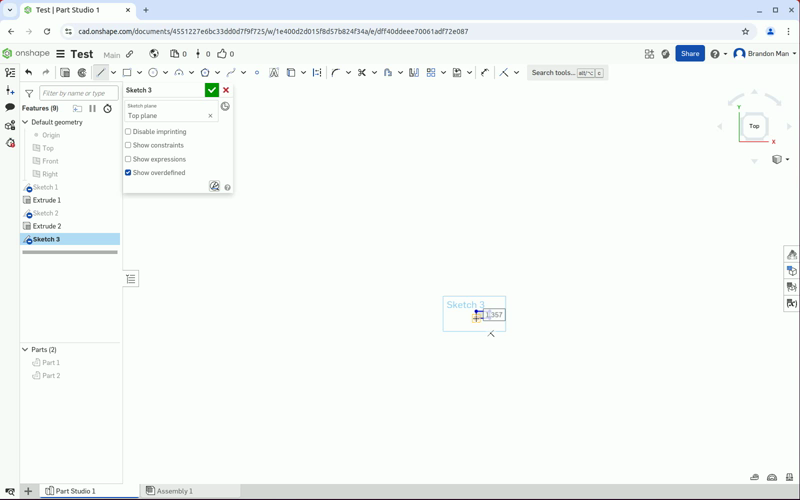
key(esc)
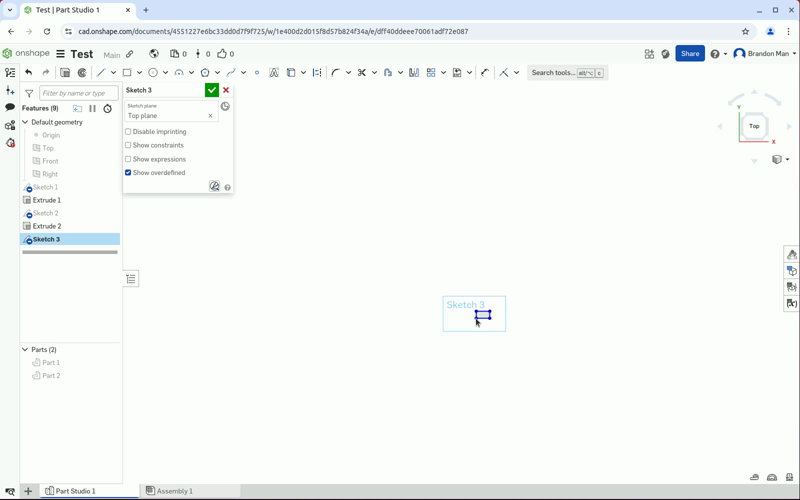
mouse_move(479, 317)
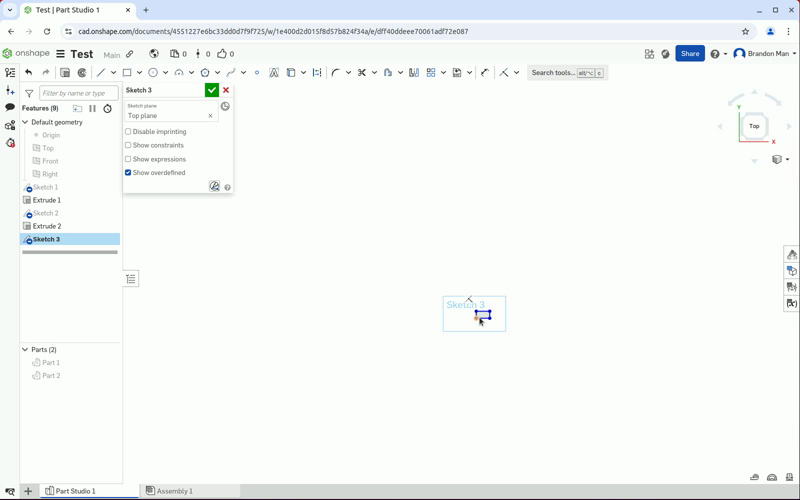
scroll(6)
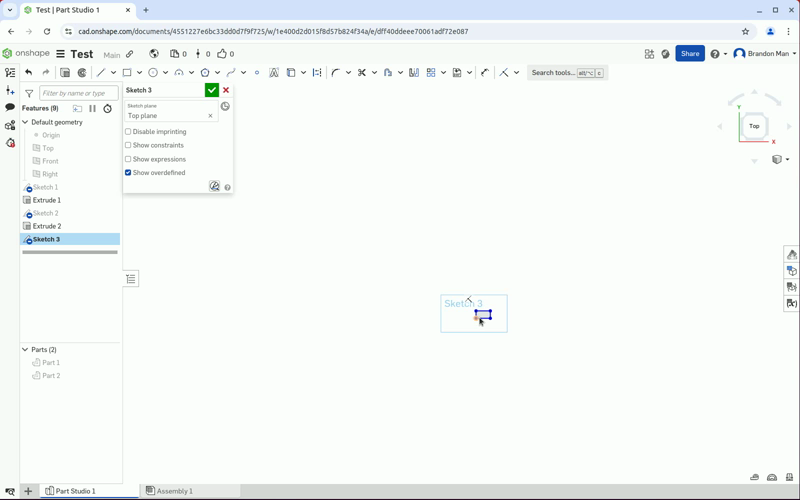
scroll(6)
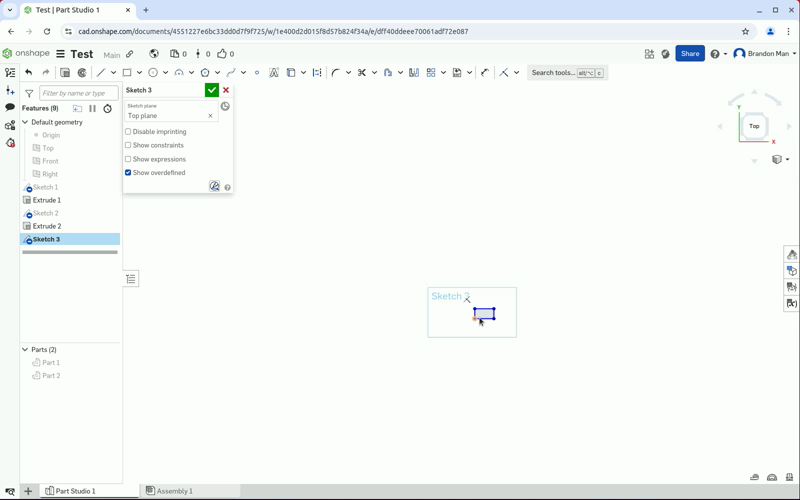
scroll(6)
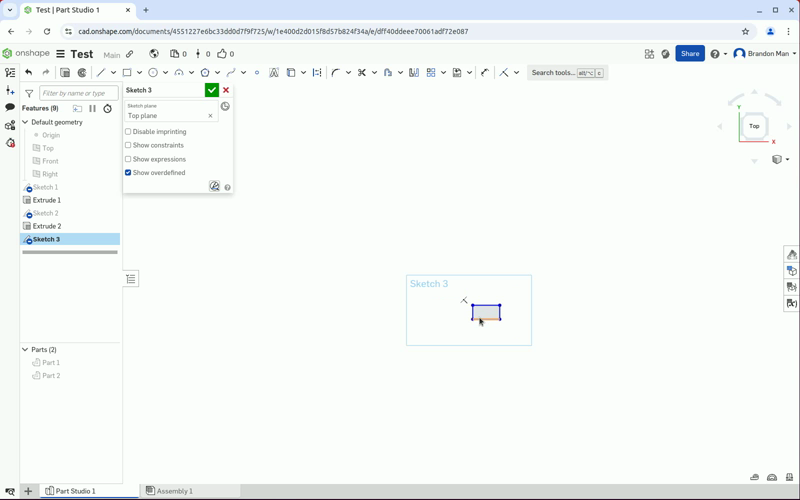
scroll(6)
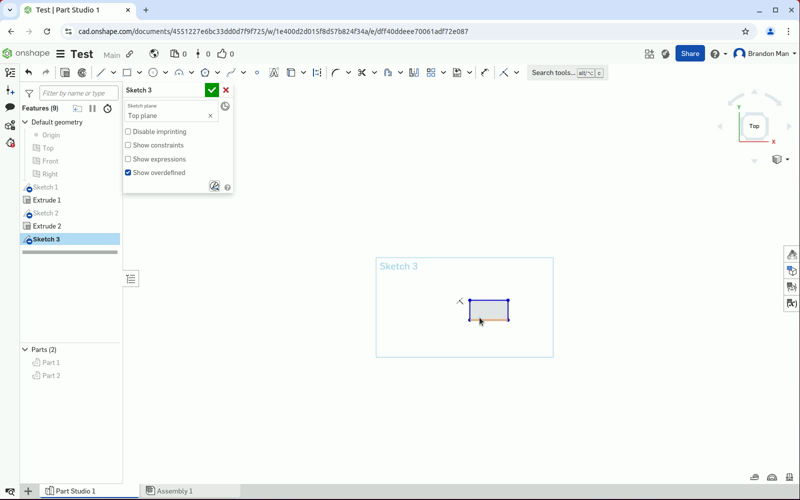
scroll(6)
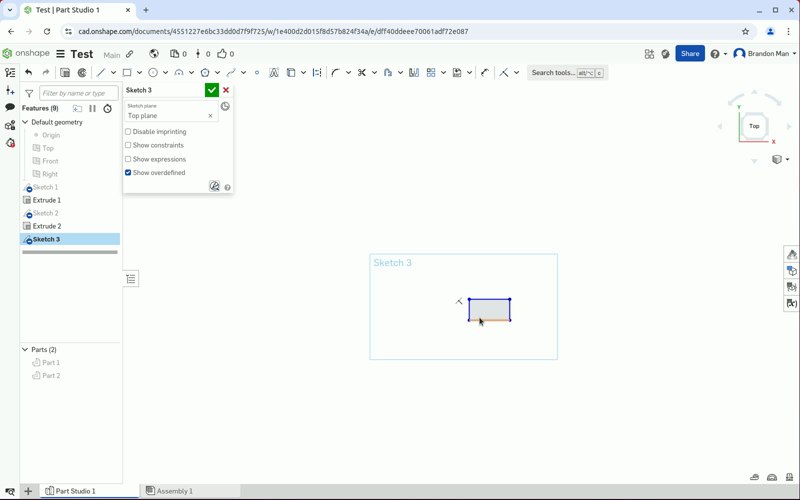
scroll(6)
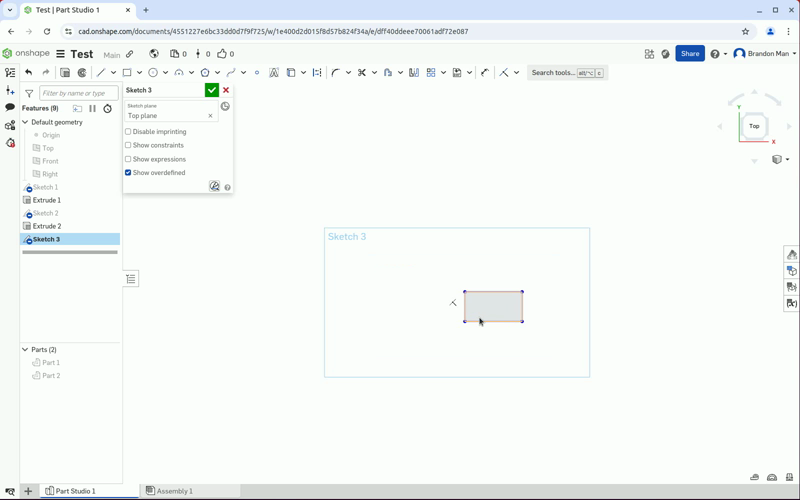
scroll(6)
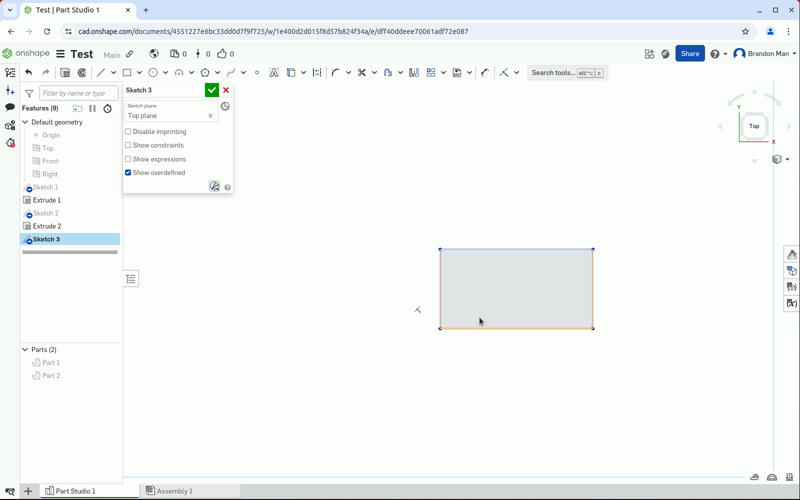
click(479, 317)
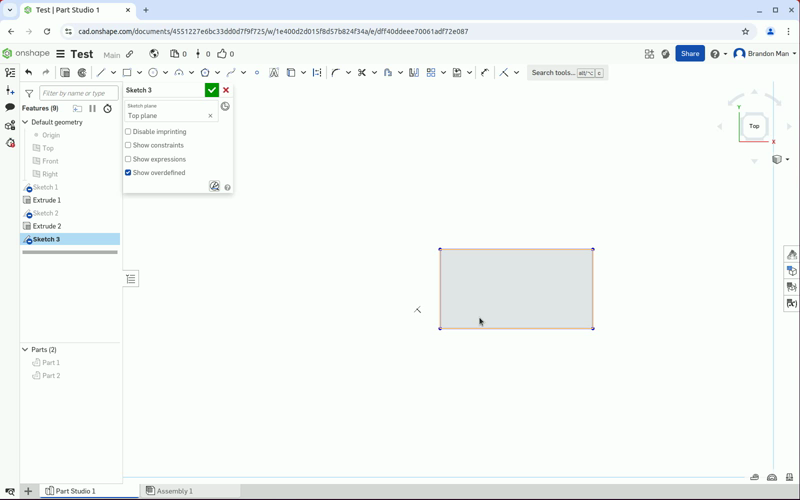
scroll(-6)
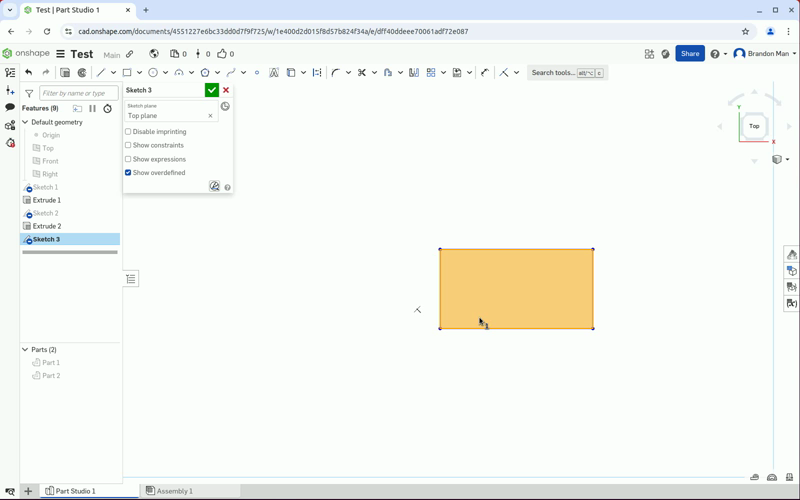
scroll(-6)
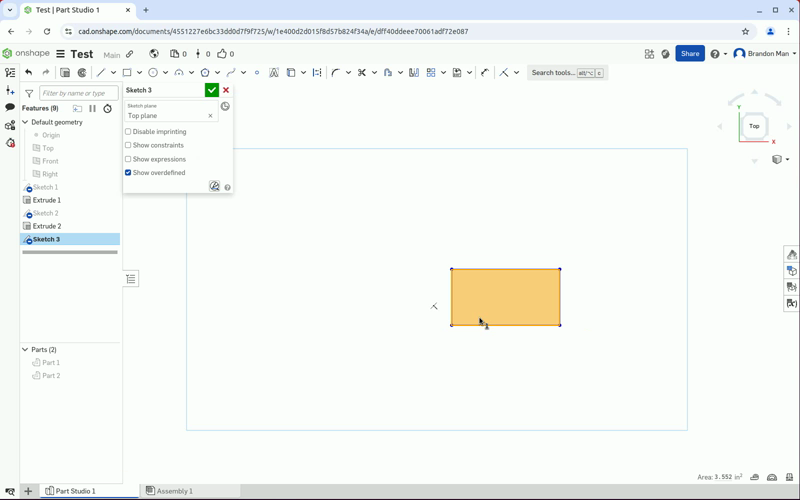
scroll(-6)
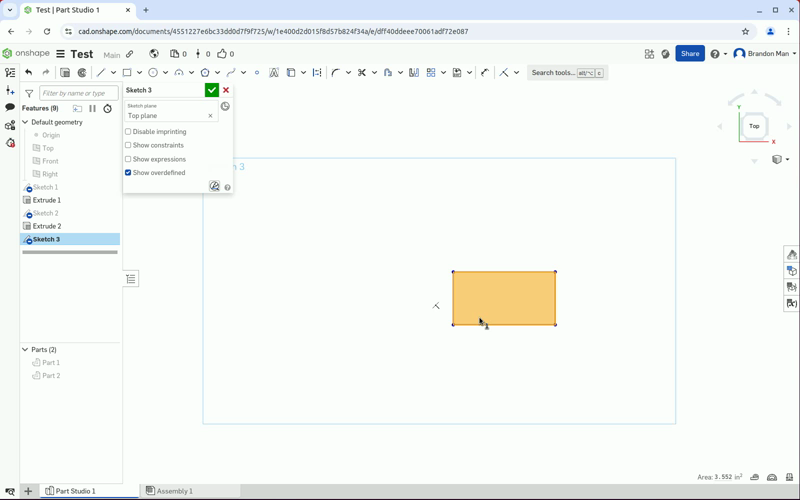
scroll(-6)
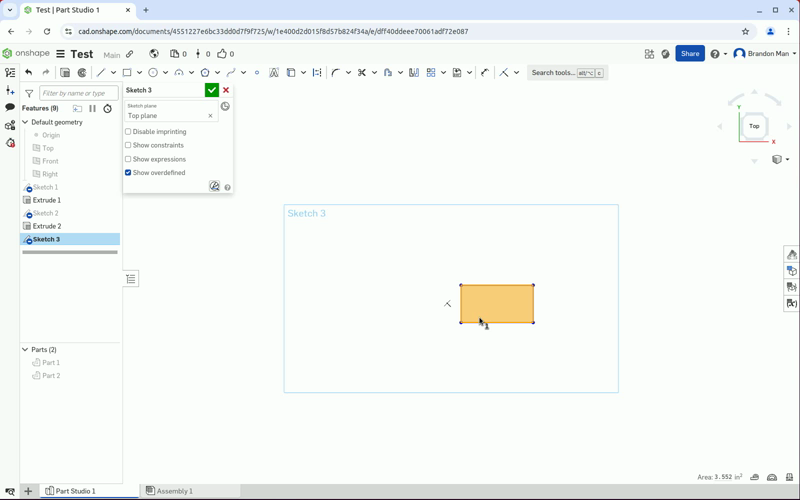
scroll(-6)
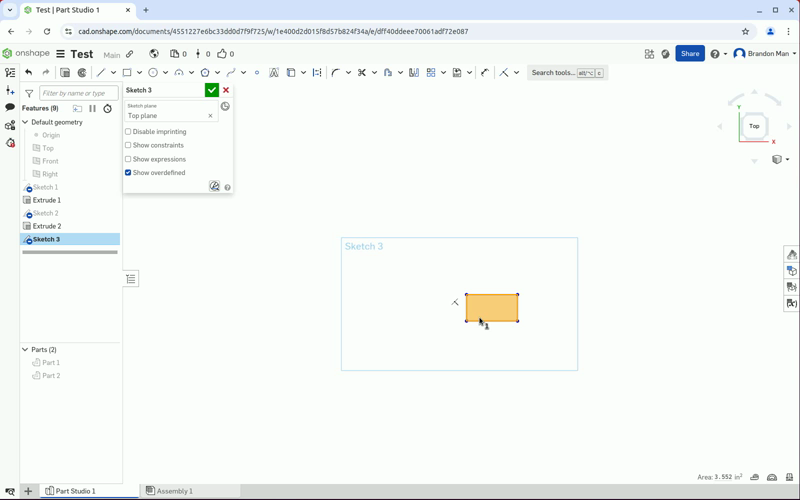
scroll(-6)
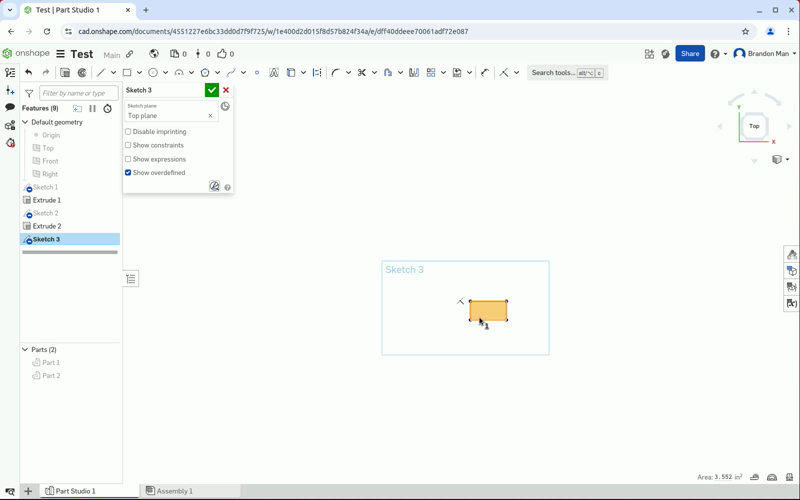
scroll(-6)
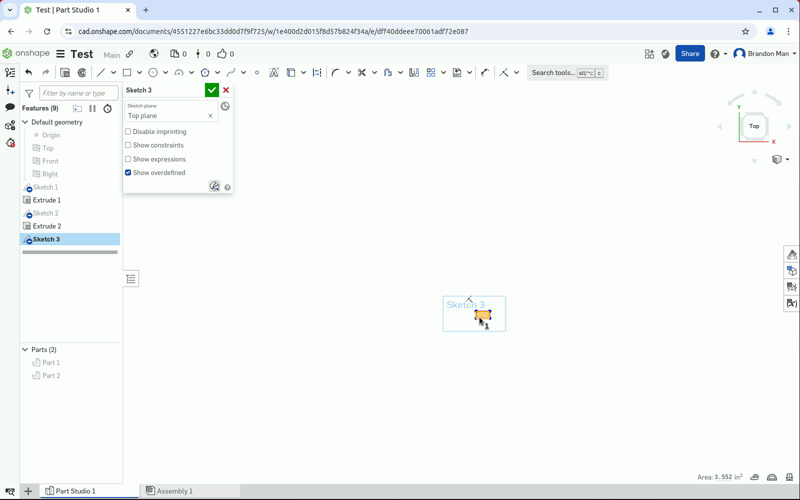
mouse_move(73, 352)
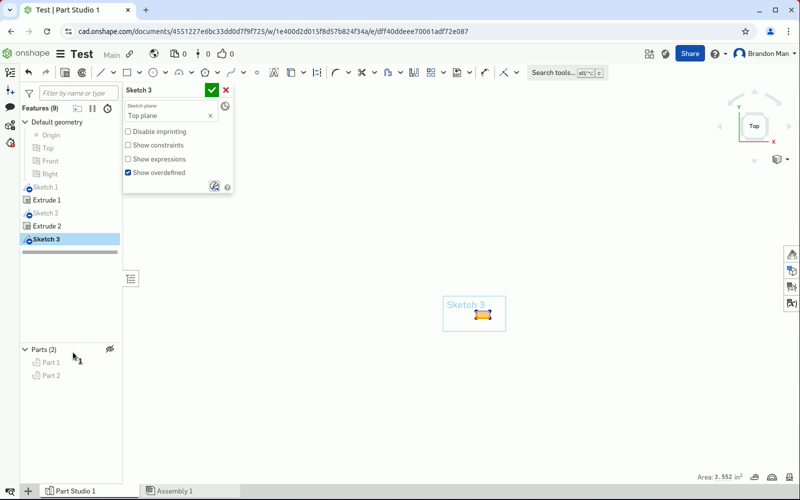
key(shift+y)
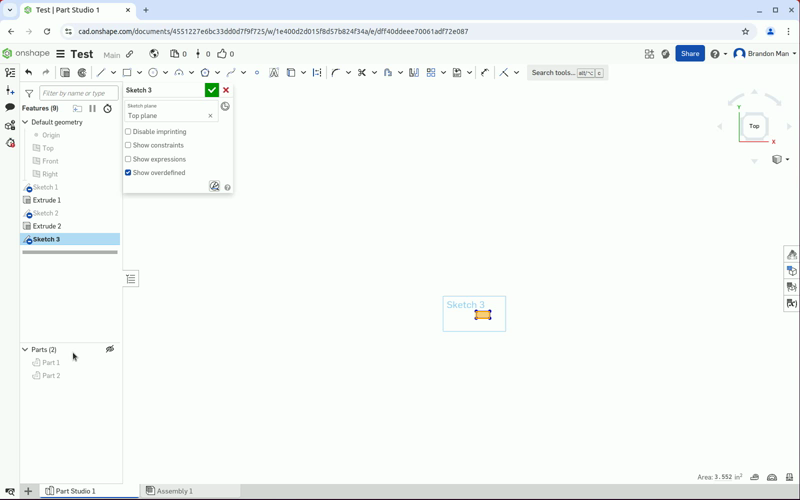
key(shift+e)
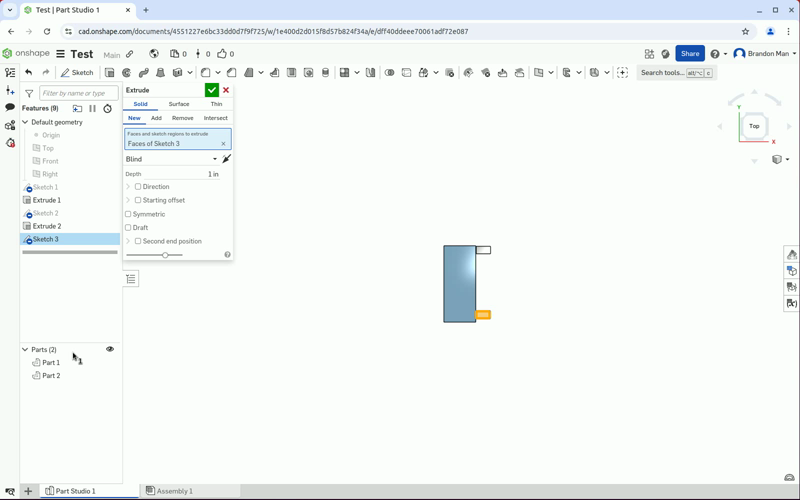
mouse_move(143, 106)
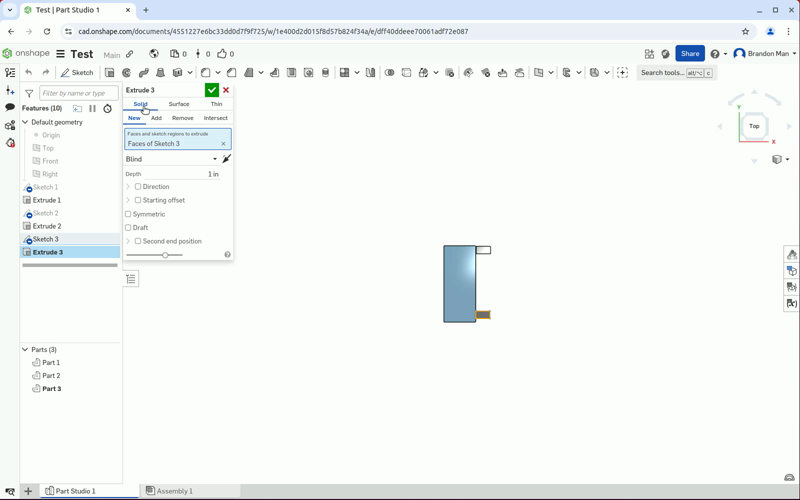
click(143, 106)
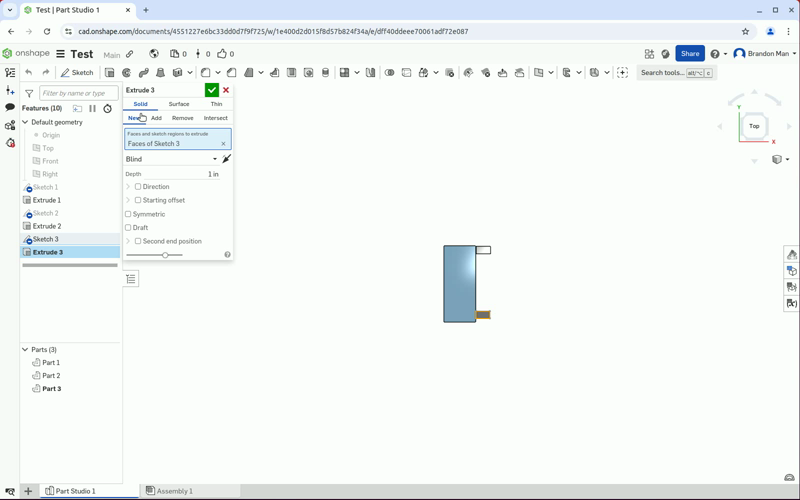
mouse_move(137, 120)
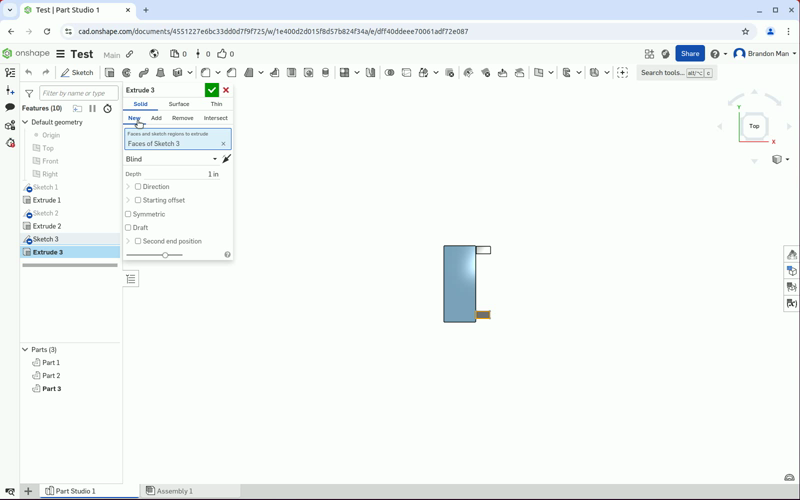
click(137, 120)
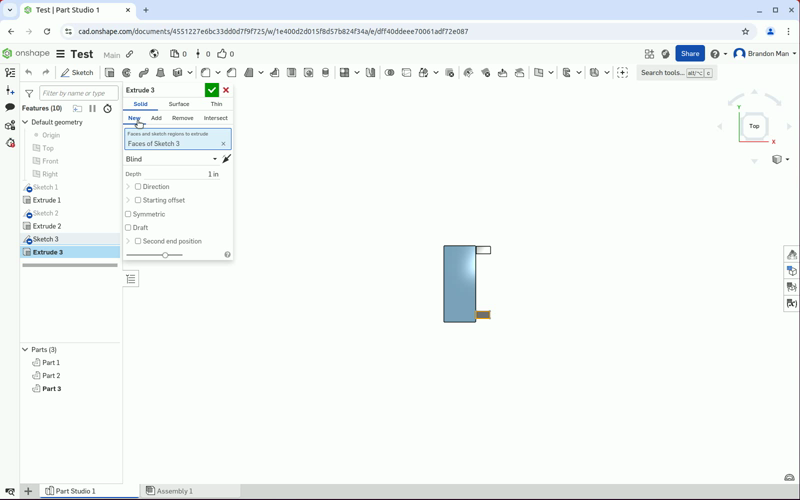
key(tab, 4)
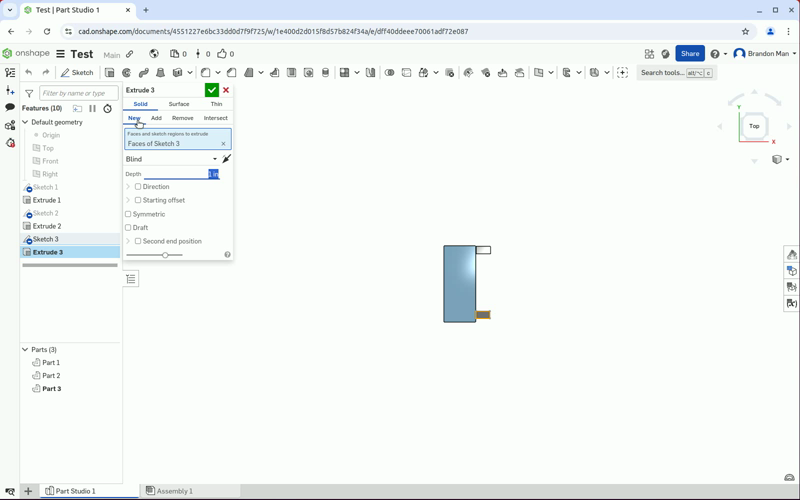
text(23.108)
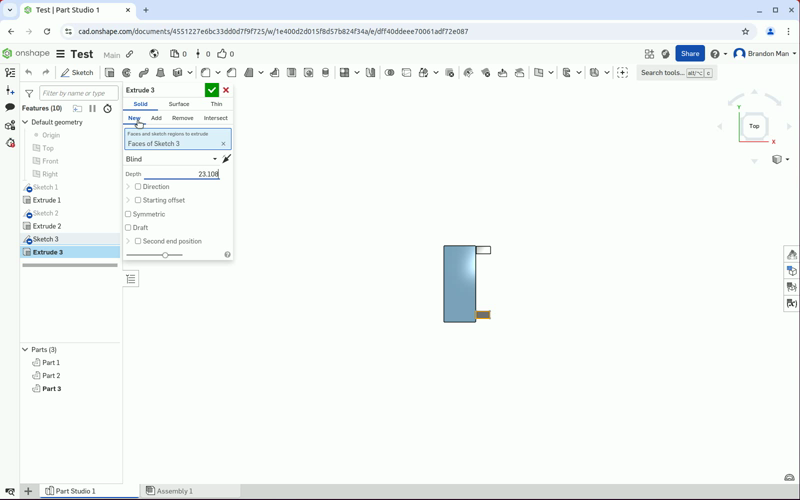
key(enter)
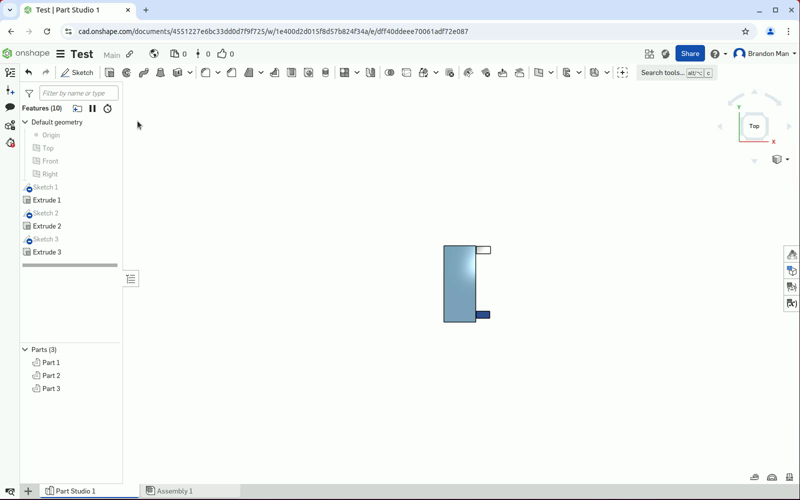
key(shift+h)
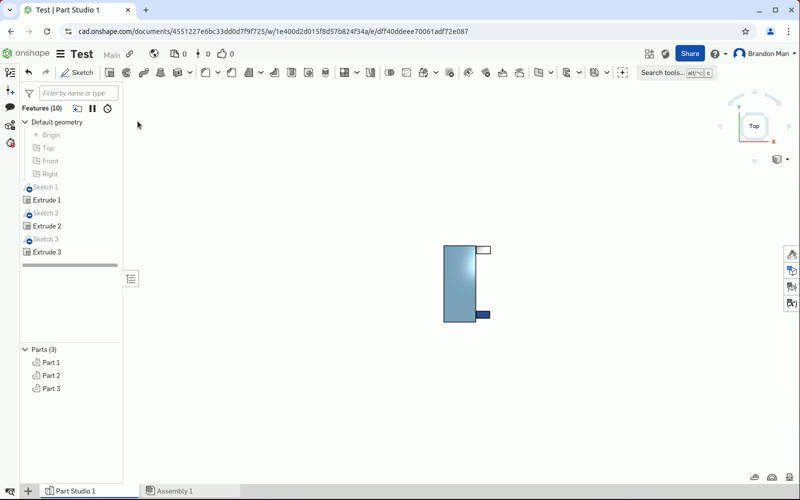
key(shift+h)
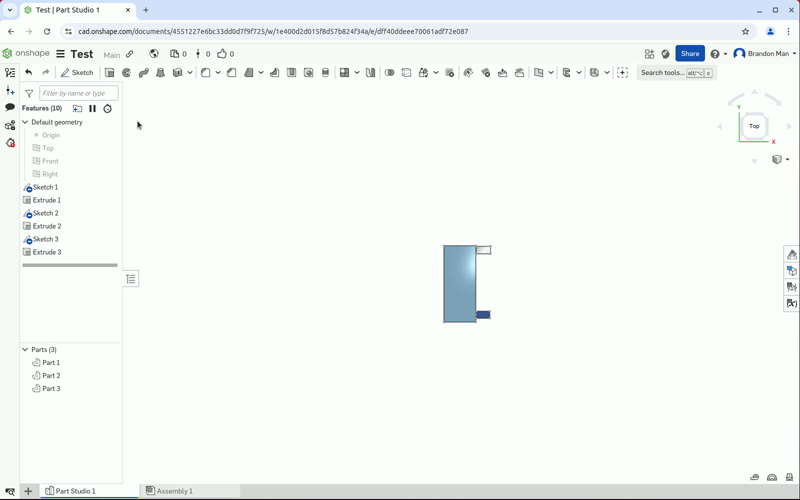
key(shift+7)
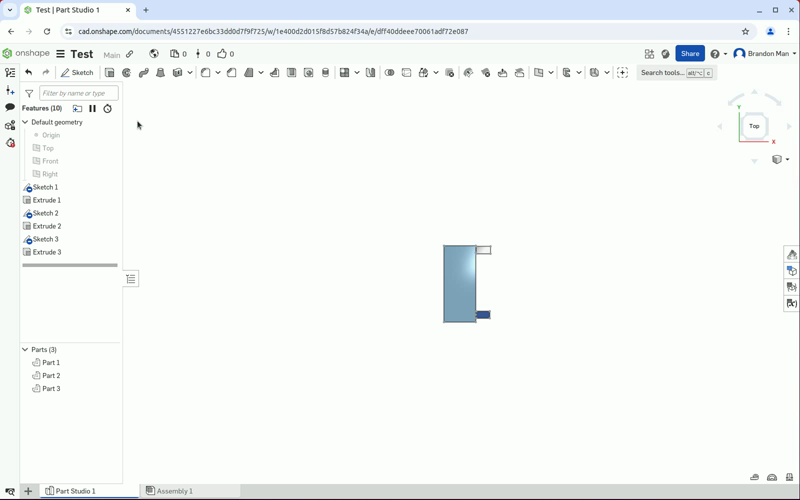
key(up, 3)
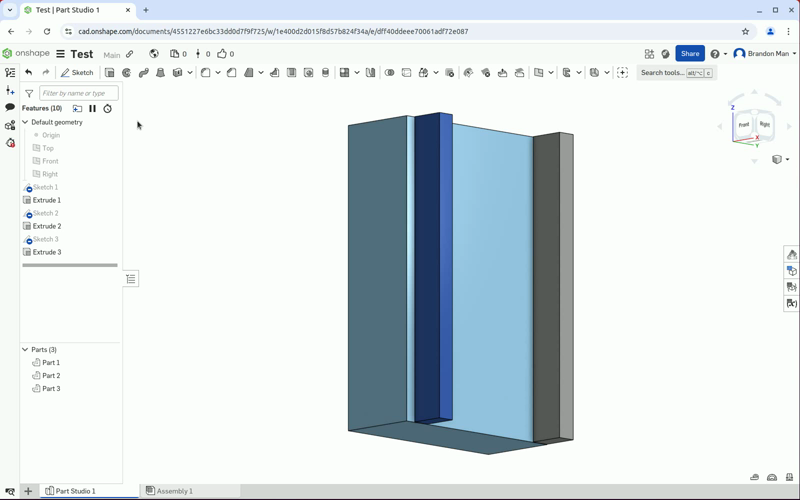
key(left, 3)
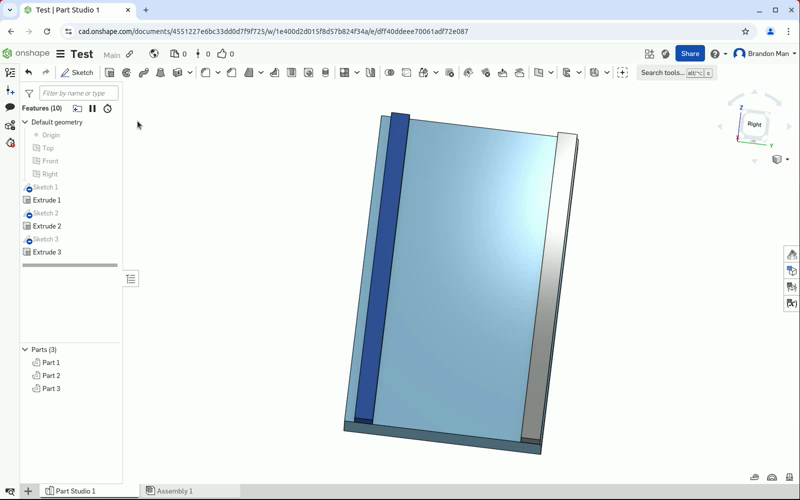
key(right, 3)
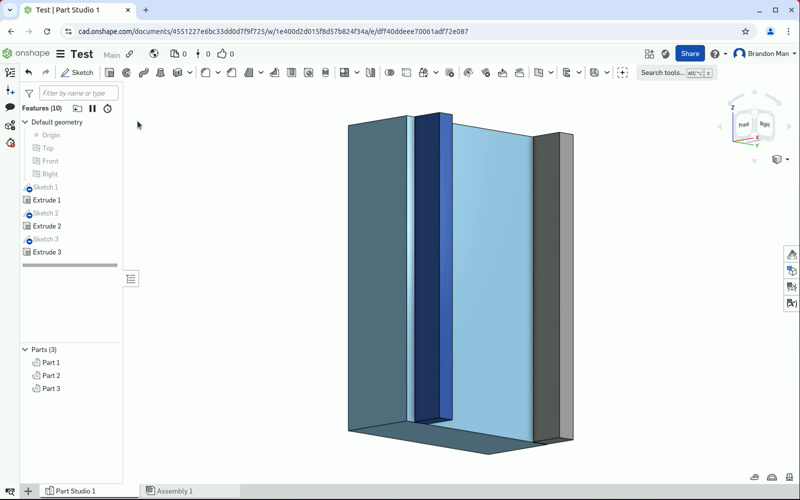
key(down, 3)
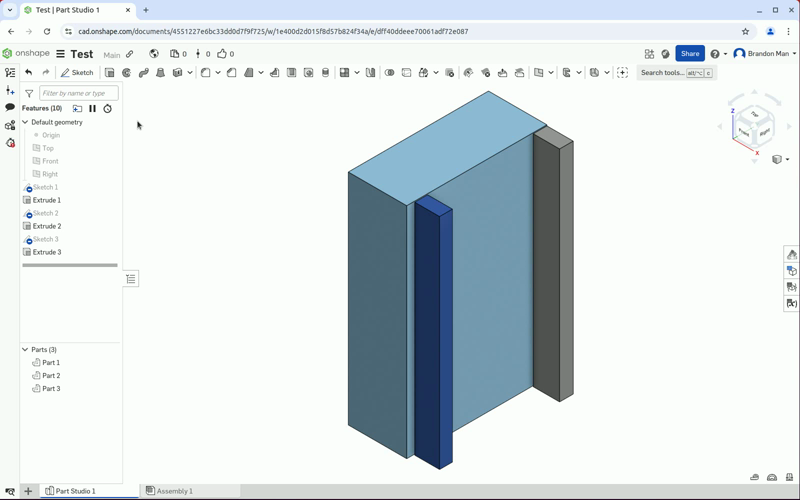
mouse_move(73, 189)
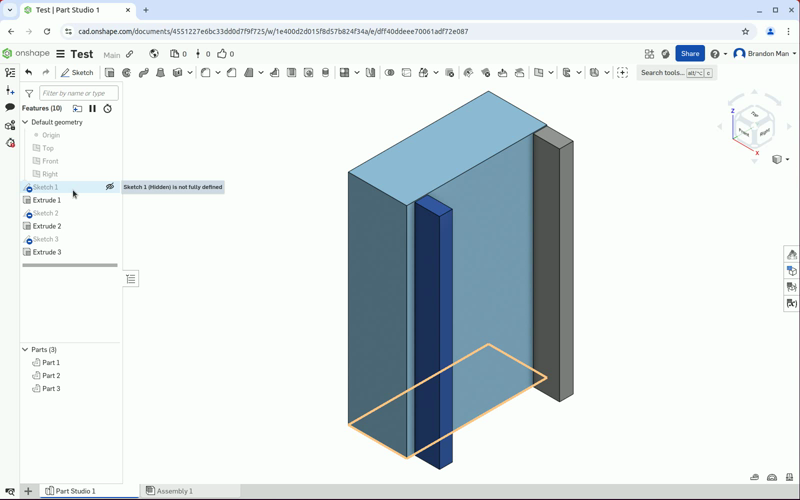
click(73, 189)